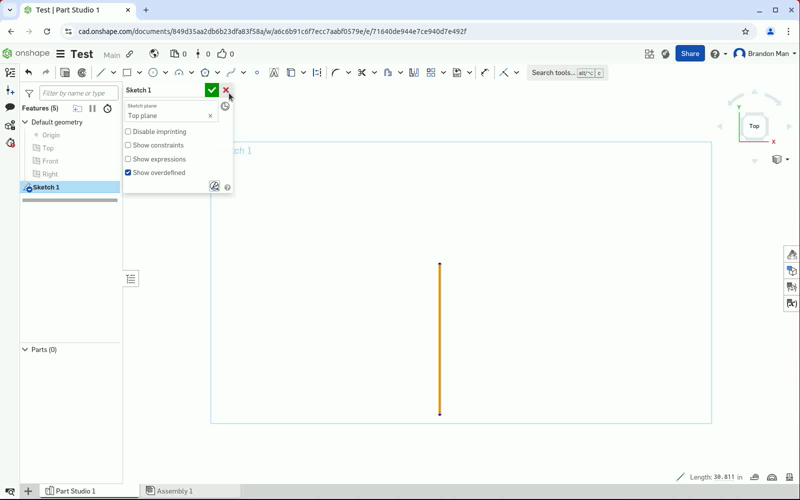
key(shift+h)
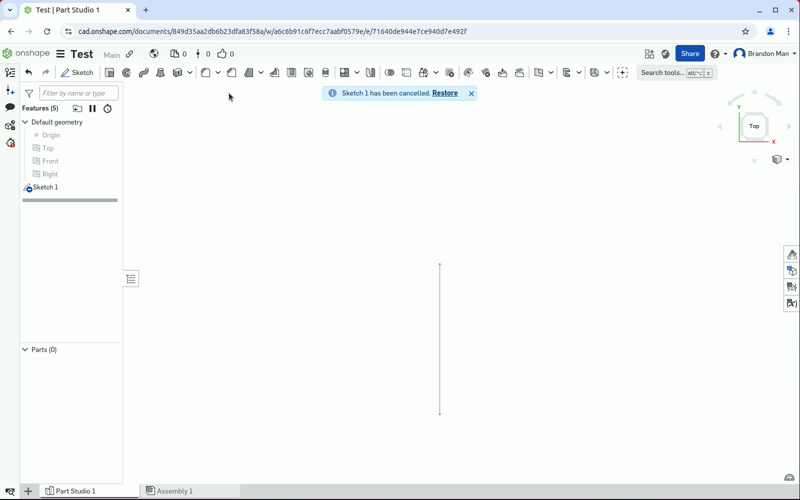
mouse_move(73, 352)
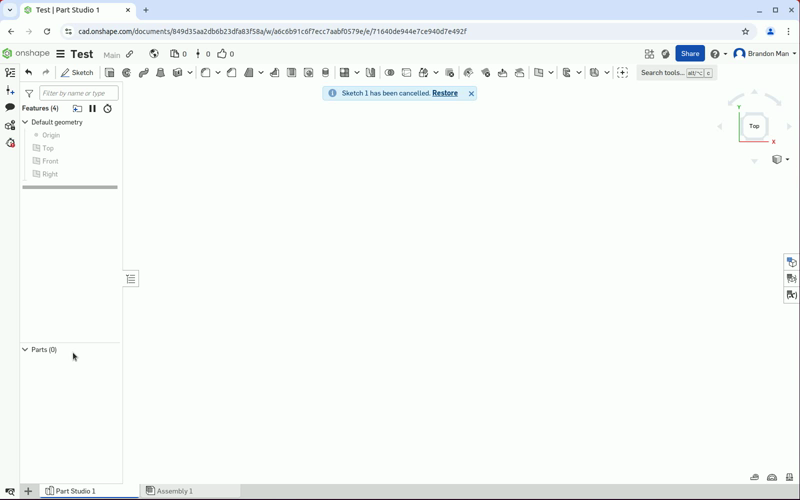
key(y)
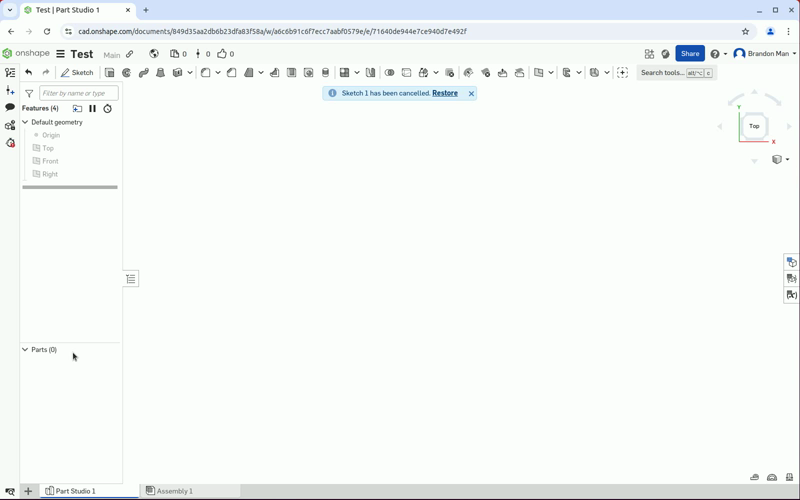
key(shift+p)
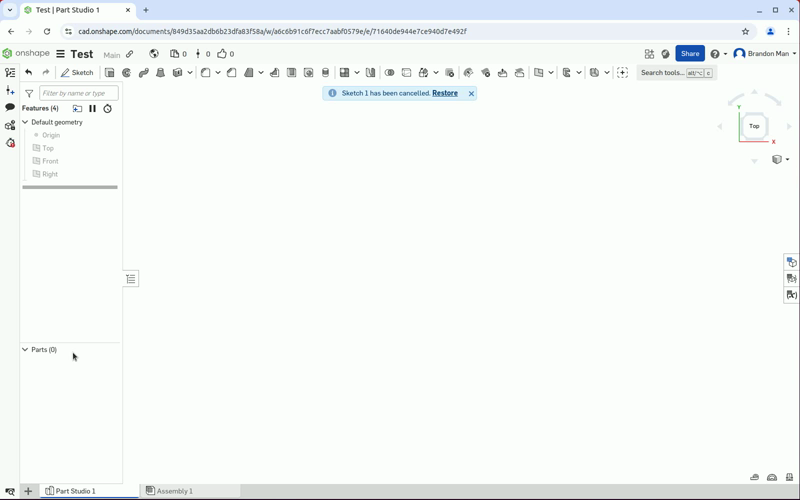
key(space)
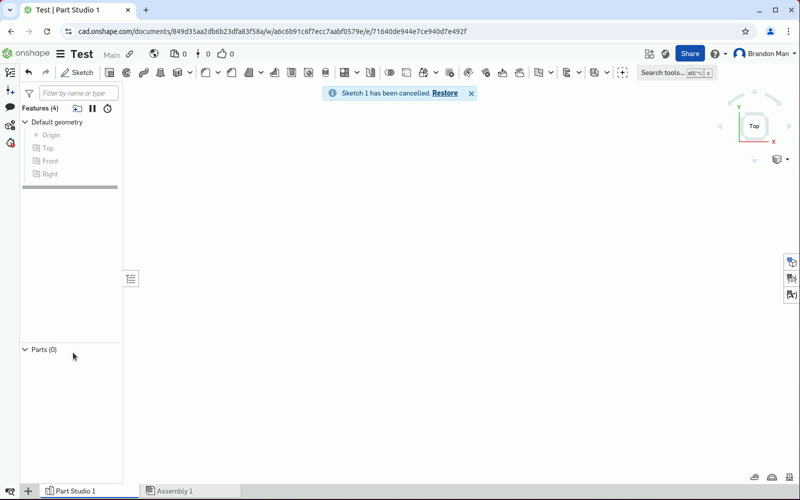
key_down(shift)
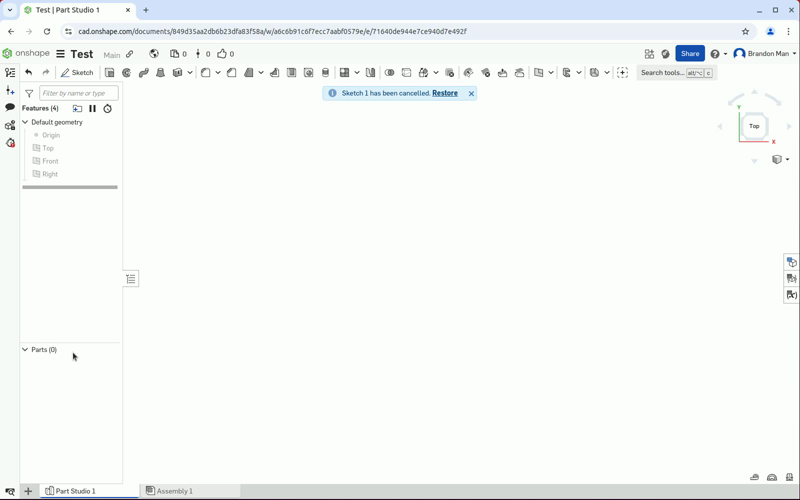
key(up)
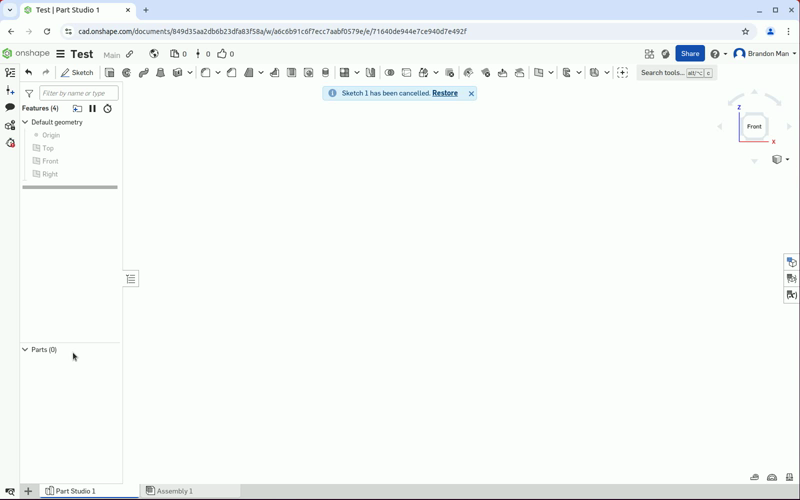
key_up(shift)
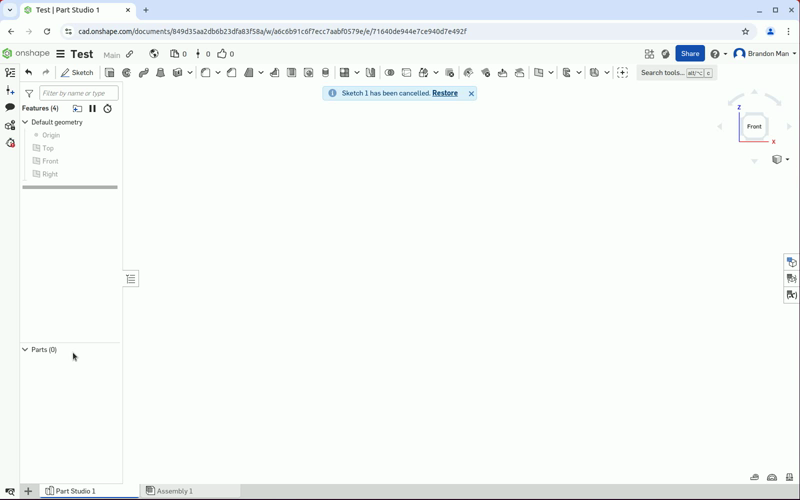
mouse_move(73, 352)
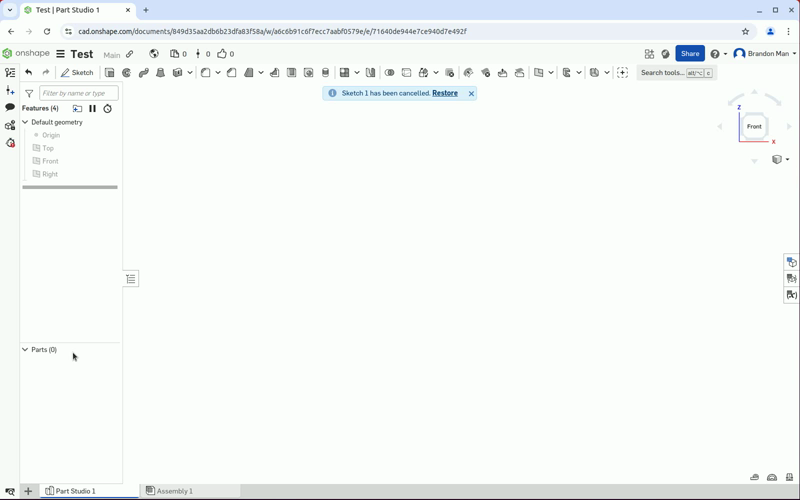
key(shift+y)
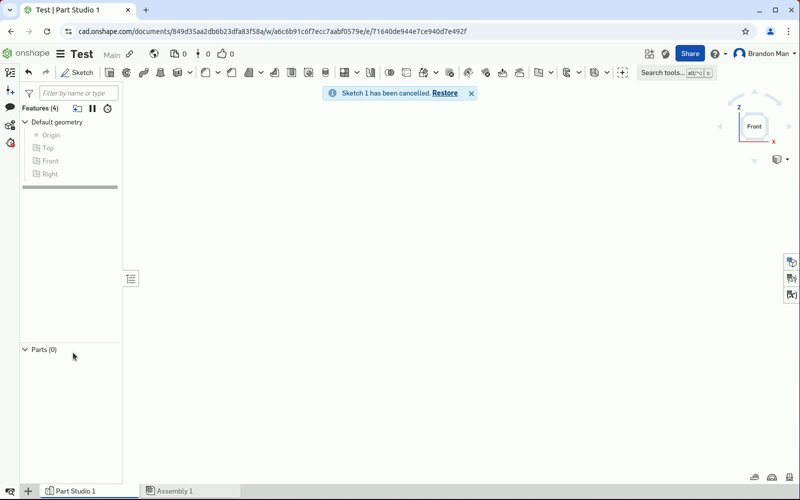
key(shift+s)
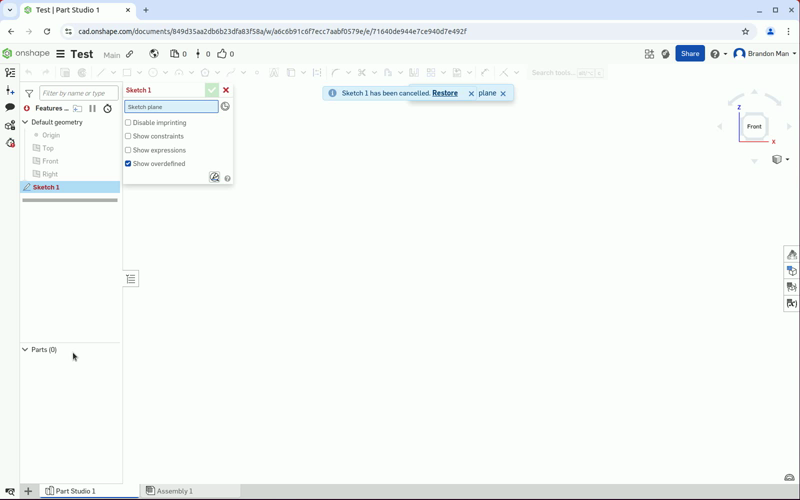
mouse_move(73, 163)
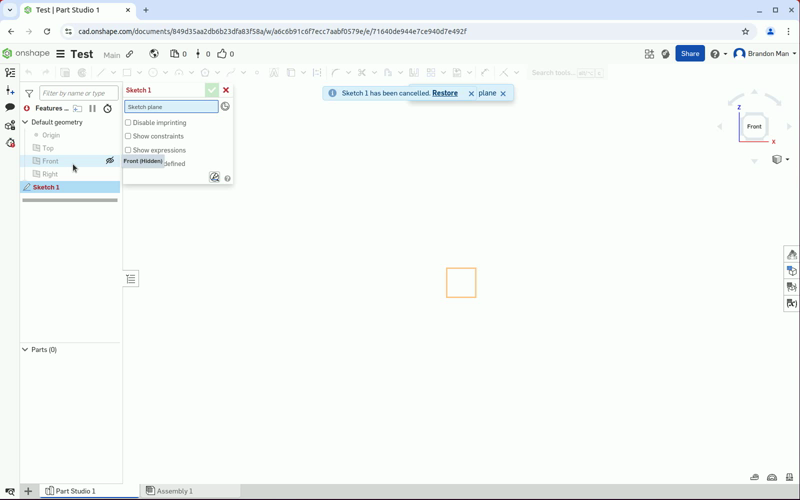
click(73, 163)
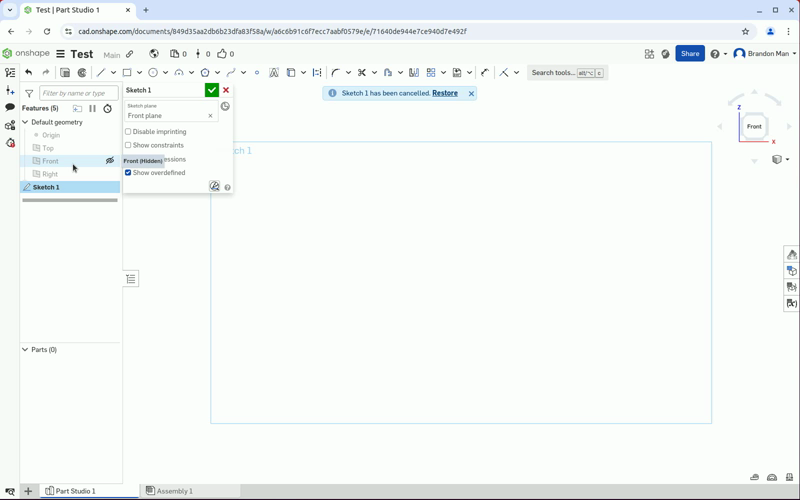
mouse_move(73, 352)
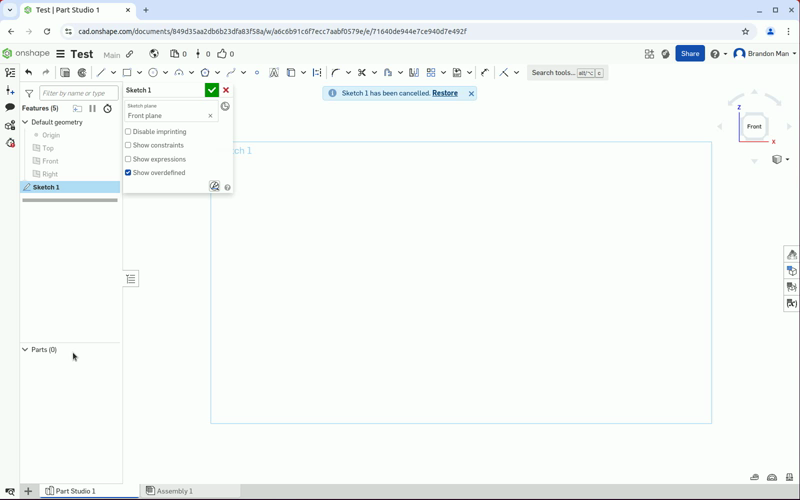
key(y)
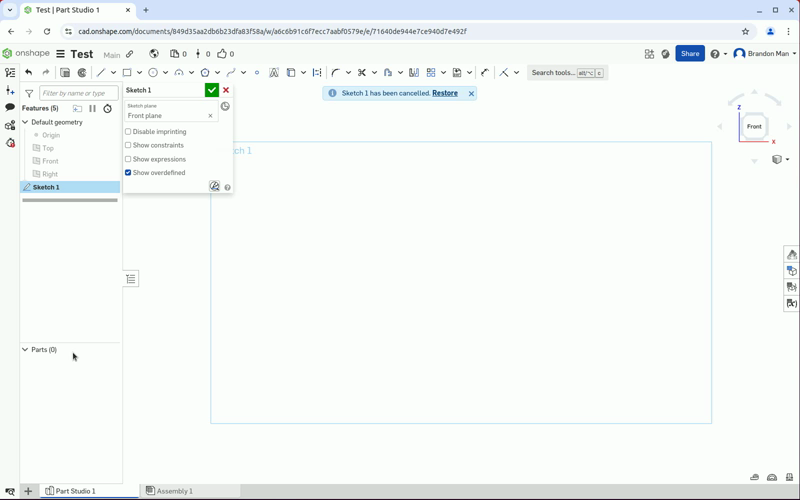
key(l)
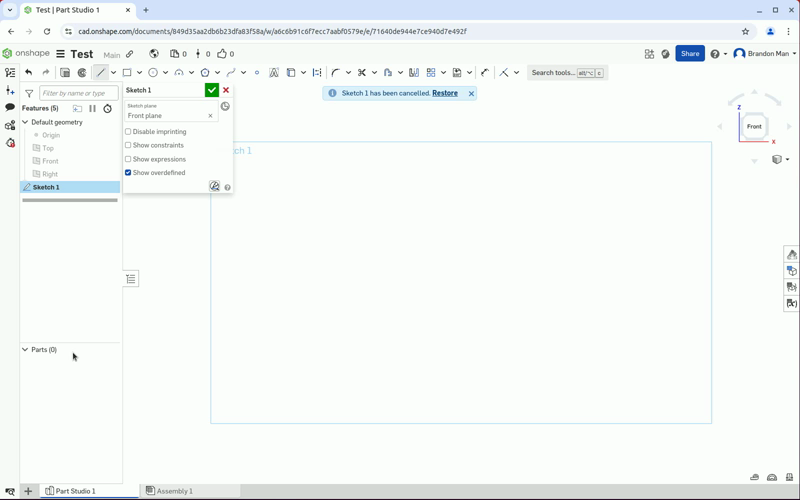
key_down(shift)
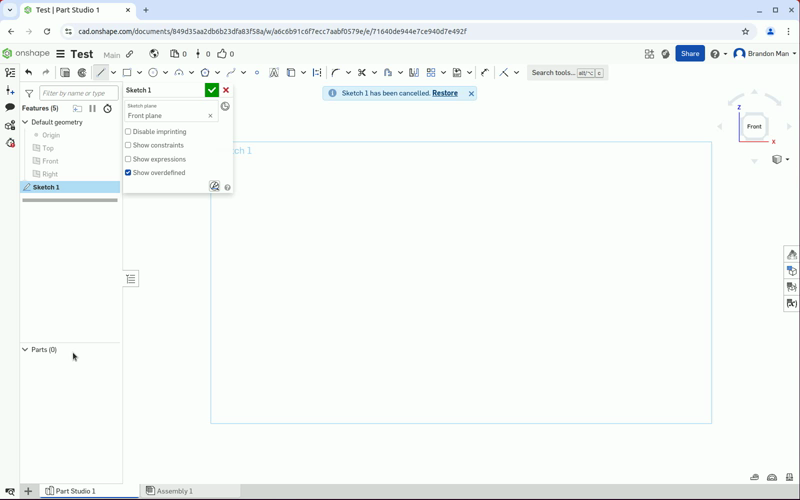
mouse_move(424, 294)
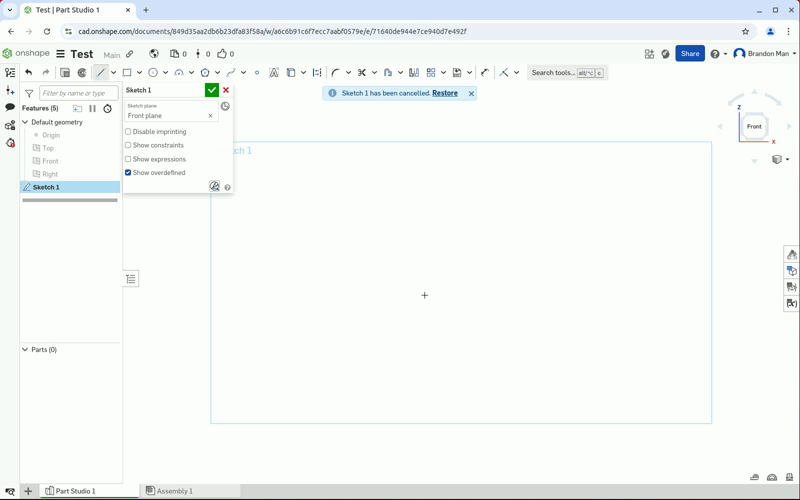
click(424, 294)
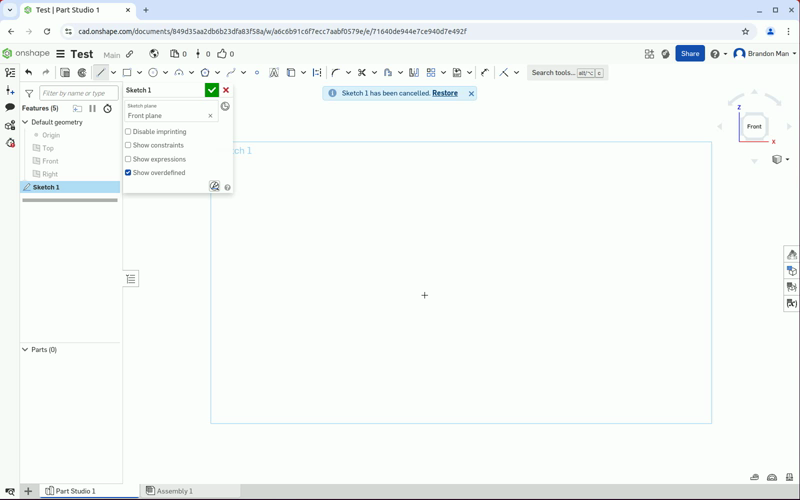
key_up(shift)
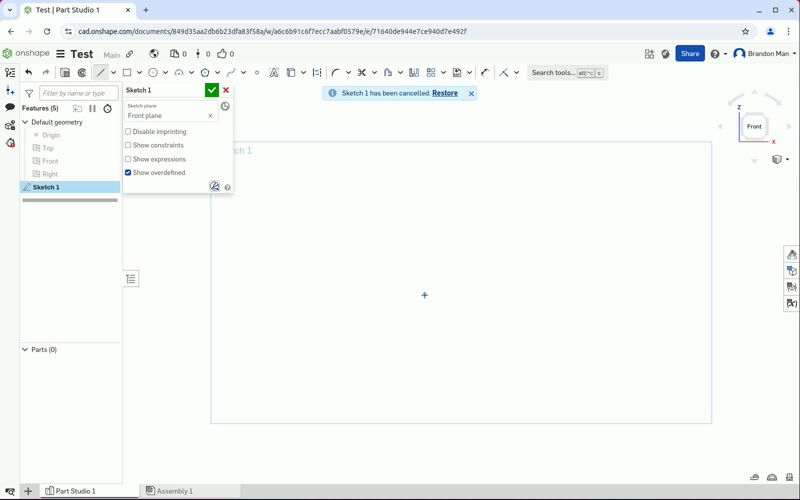
key_down(shift)
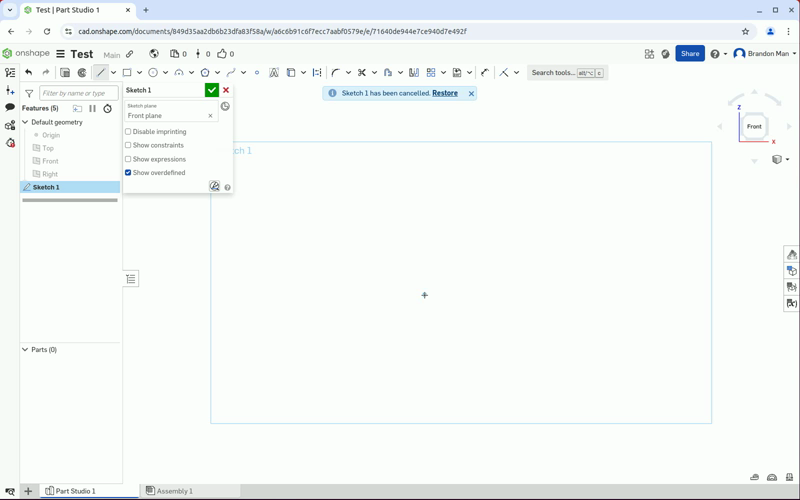
mouse_move(573, 294)
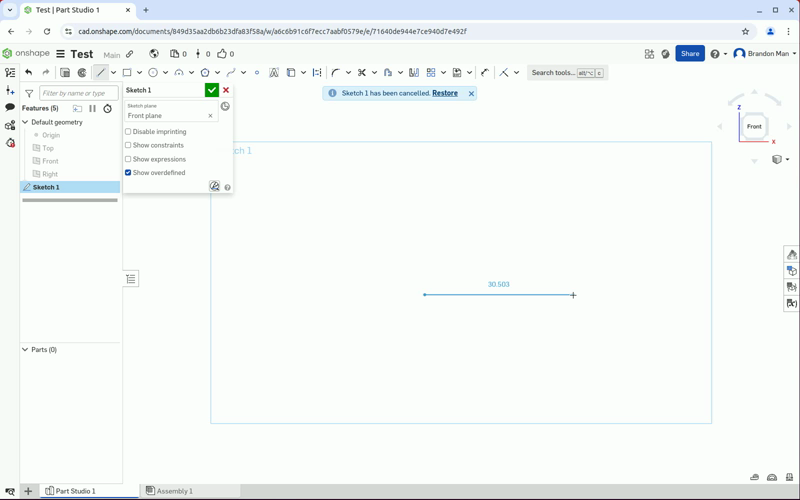
click(573, 294)
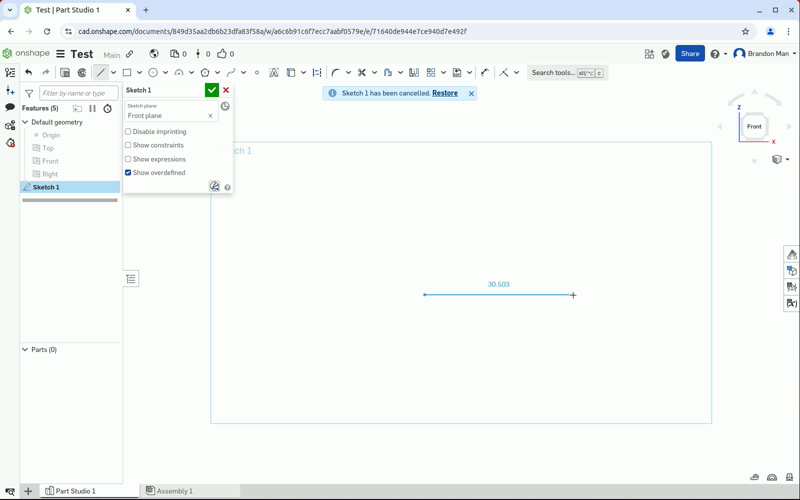
key_up(shift)
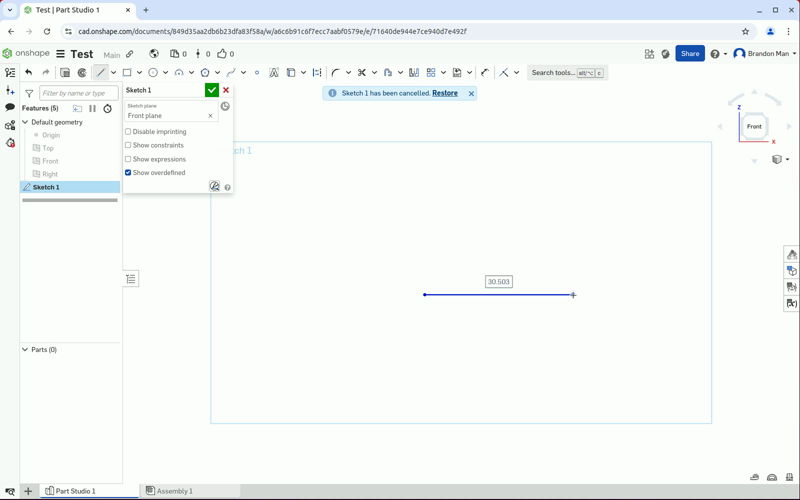
key_down(shift)
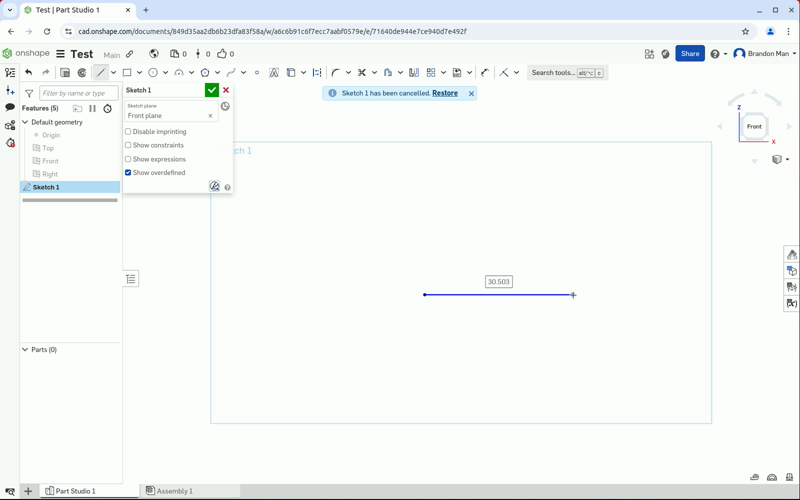
mouse_move(589, 294)
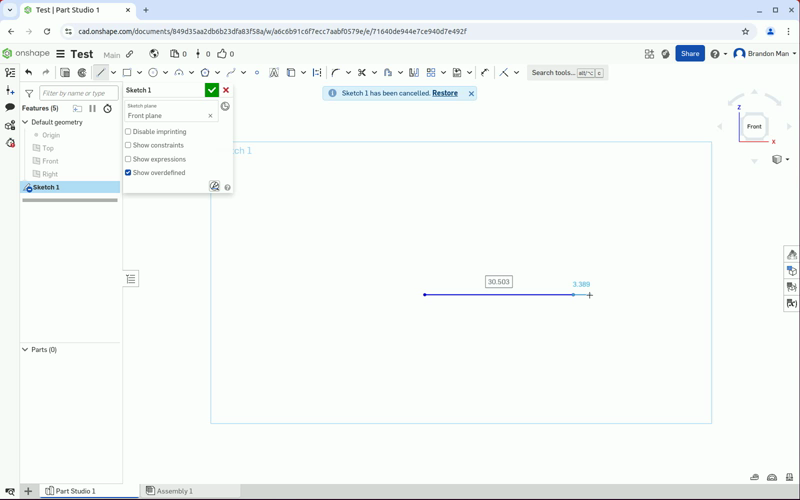
mouse_move(573, 271)
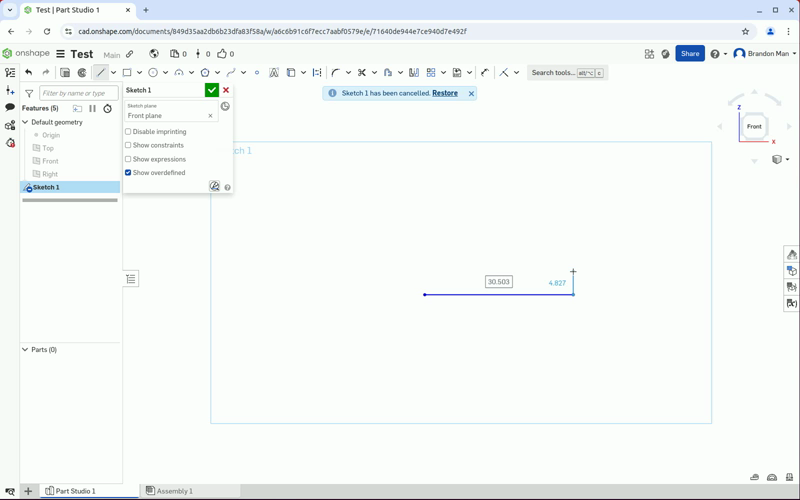
click(573, 271)
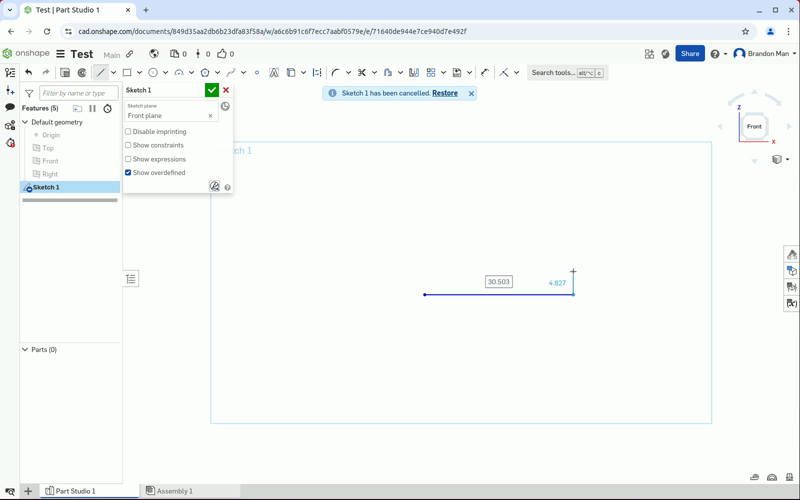
key_up(shift)
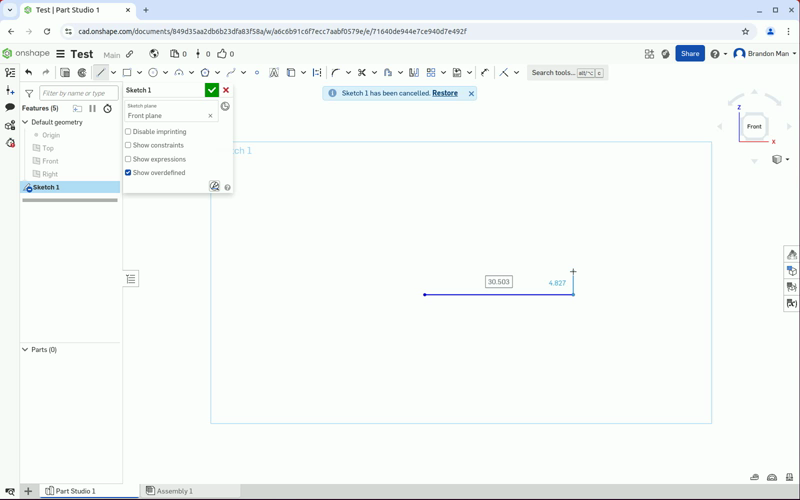
key_down(shift)
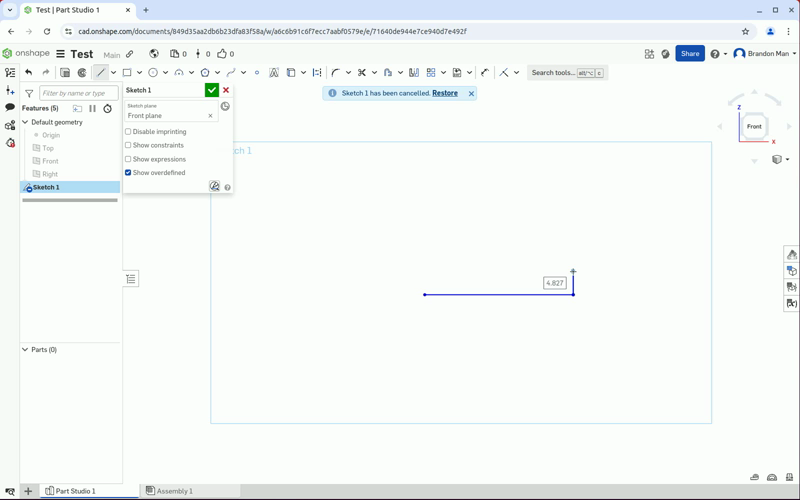
mouse_move(589, 271)
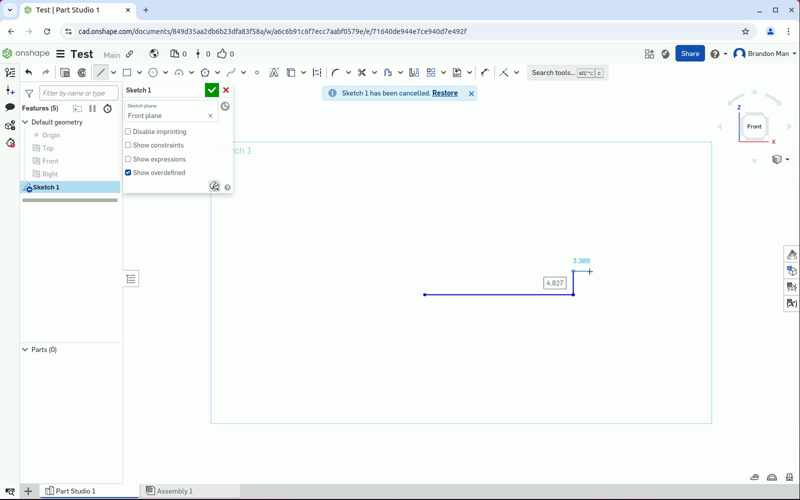
mouse_move(537, 271)
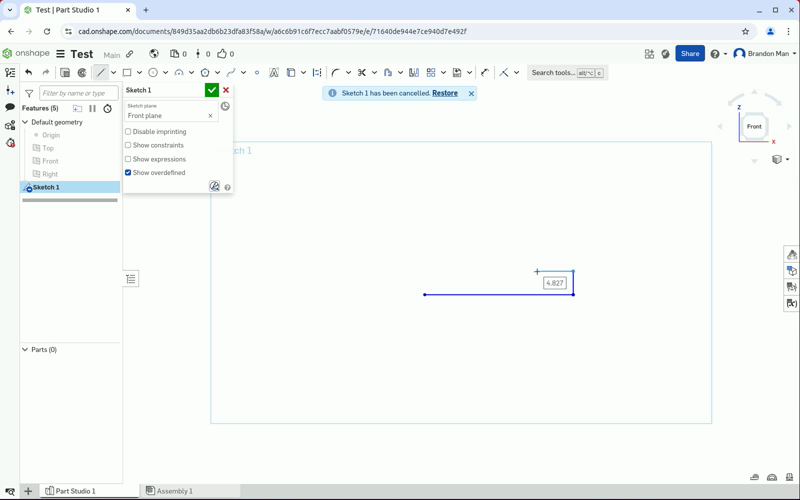
click(537, 271)
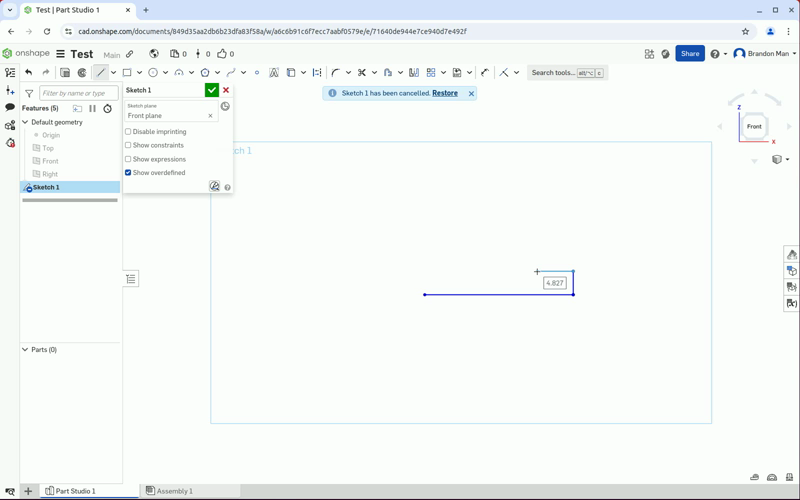
key_up(shift)
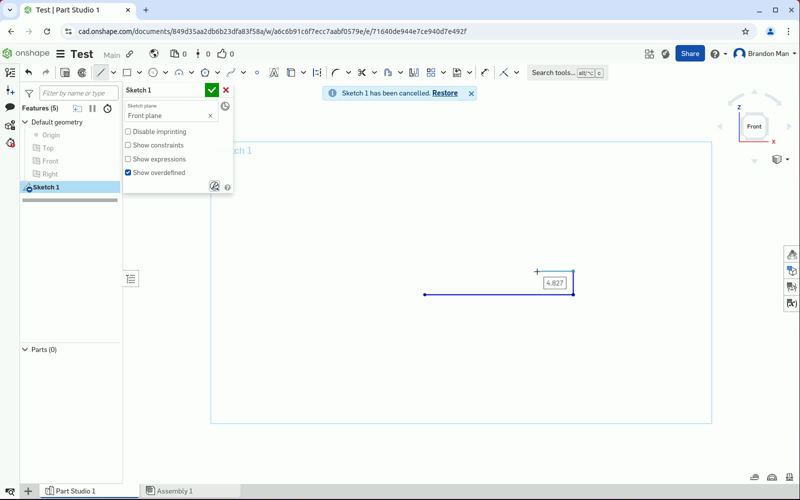
key_down(shift)
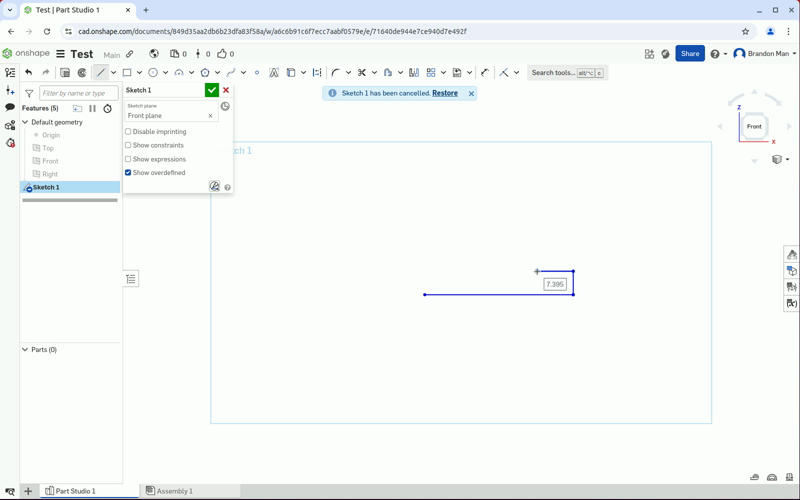
mouse_move(567, 271)
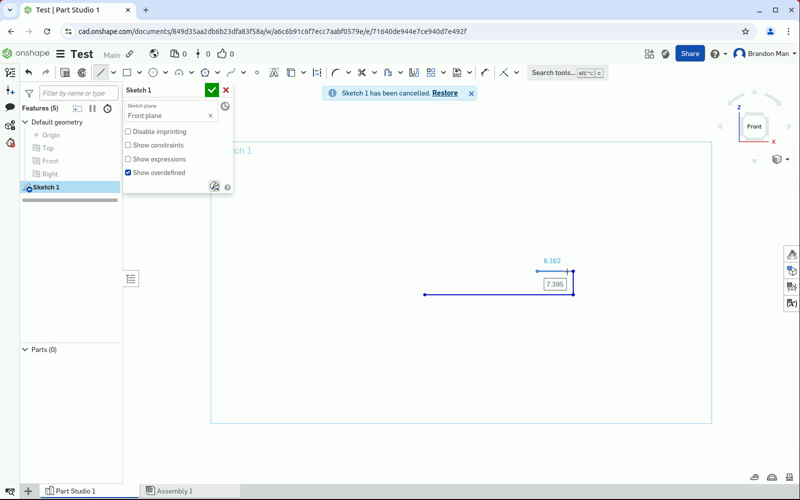
mouse_move(499, 271)
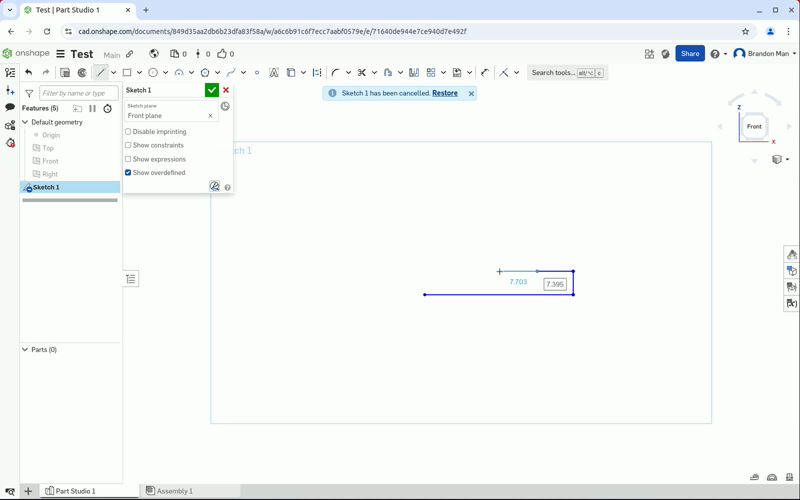
click(499, 271)
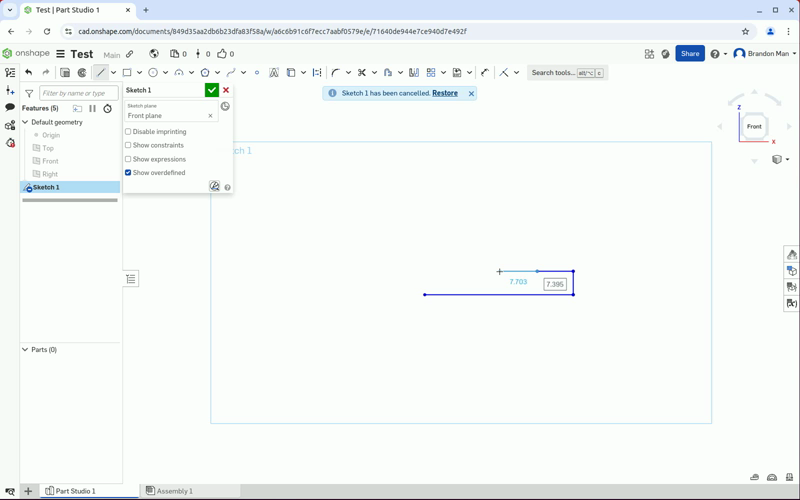
key_up(shift)
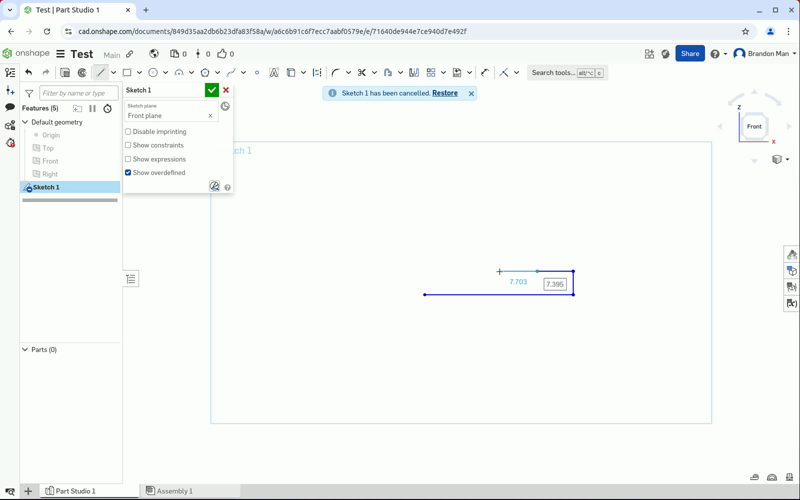
key(esc)
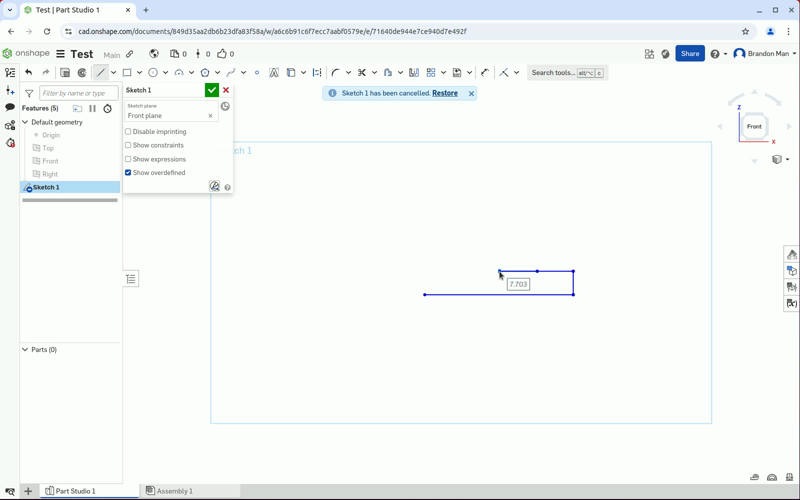
key(a)
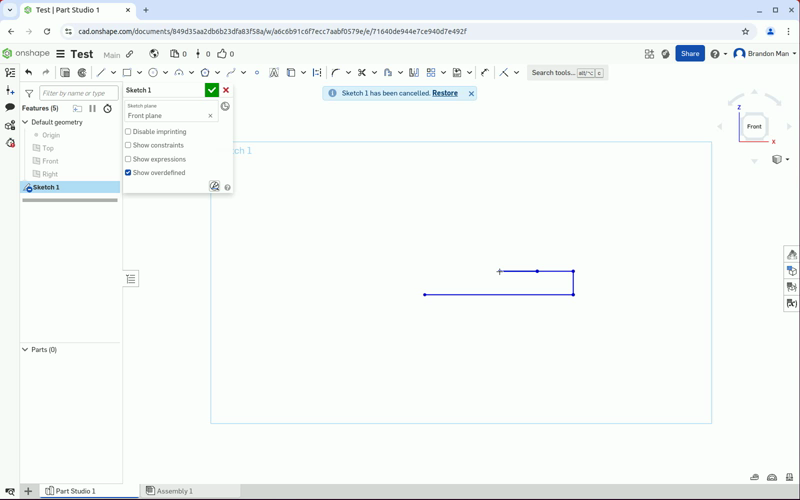
mouse_move(499, 271)
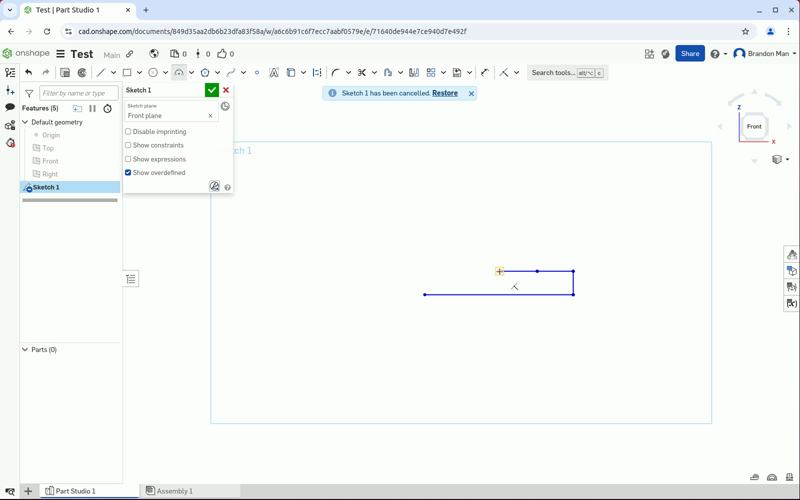
click(499, 271)
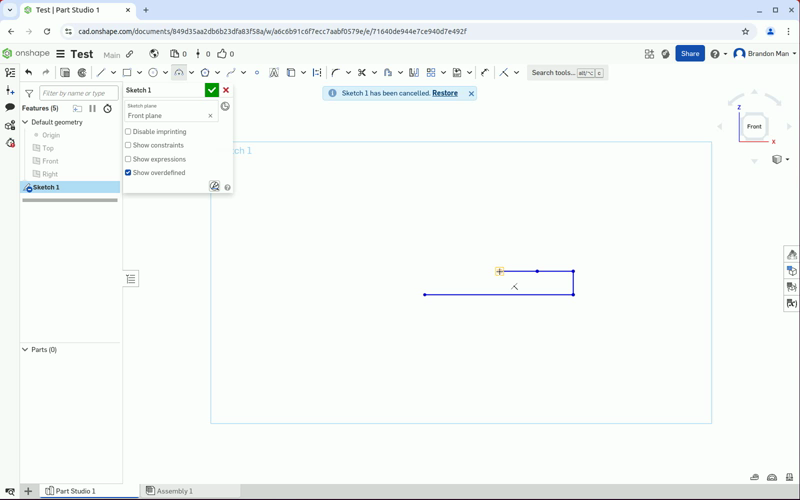
key_down(shift)
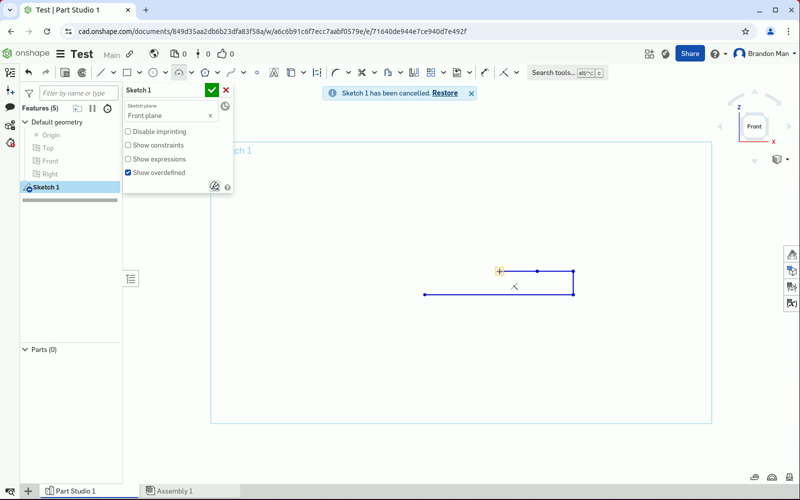
mouse_move(496, 271)
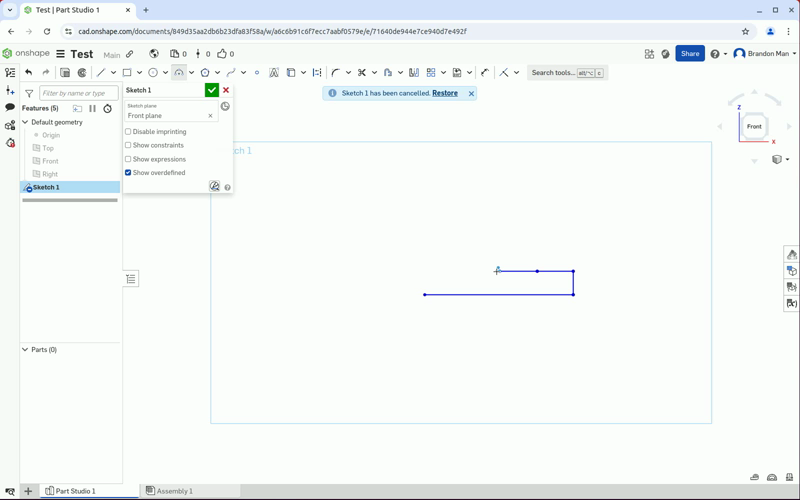
scroll(6)
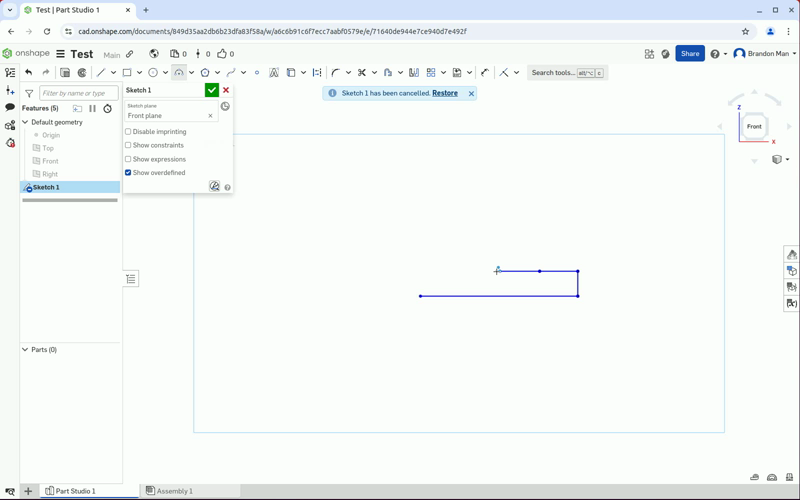
scroll(6)
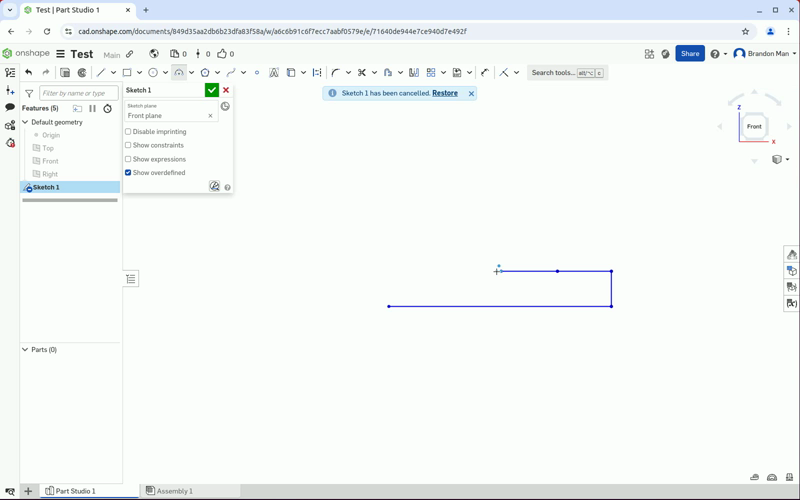
scroll(6)
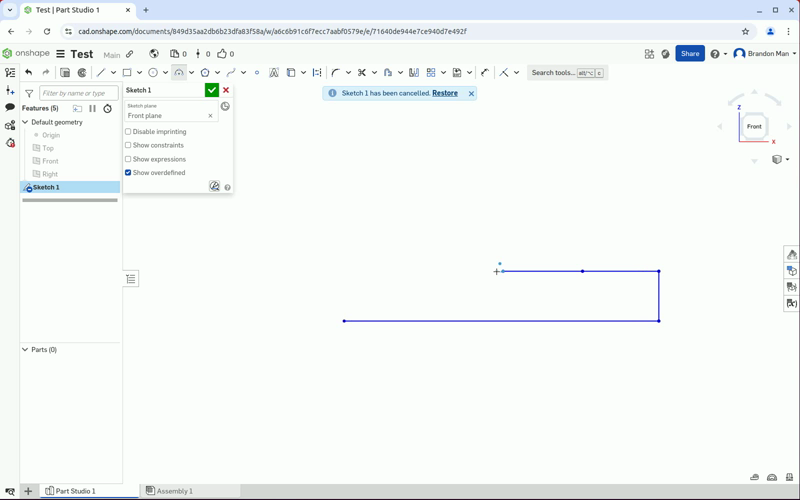
scroll(6)
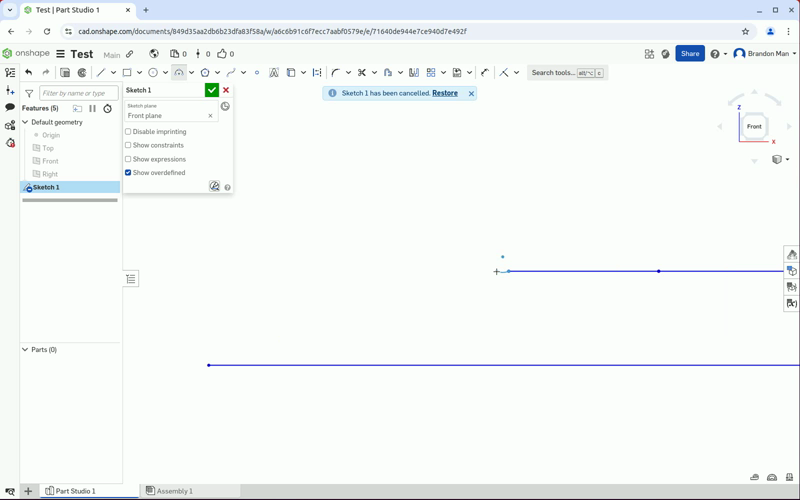
scroll(6)
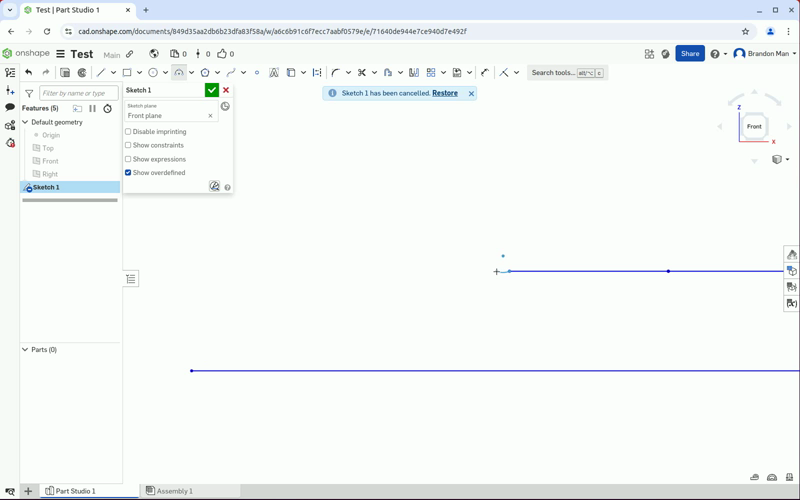
scroll(6)
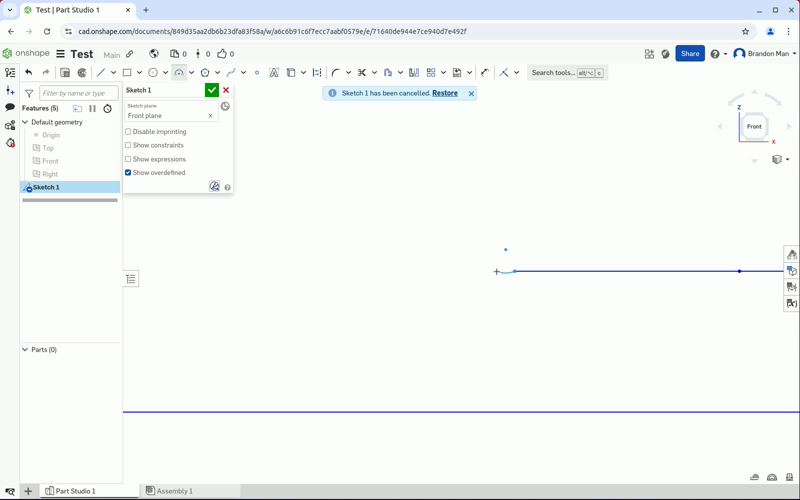
scroll(6)
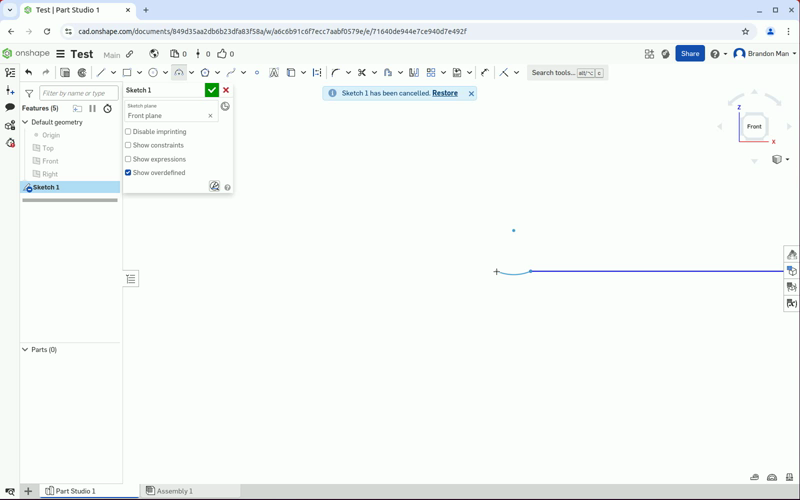
click(496, 271)
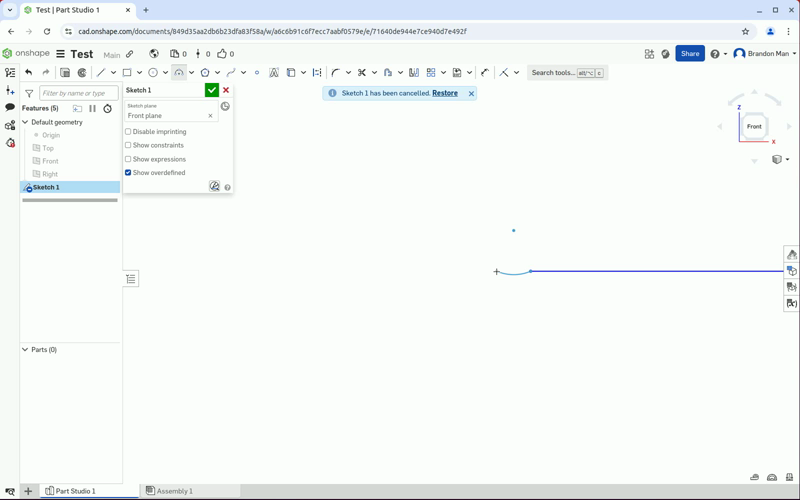
scroll(-6)
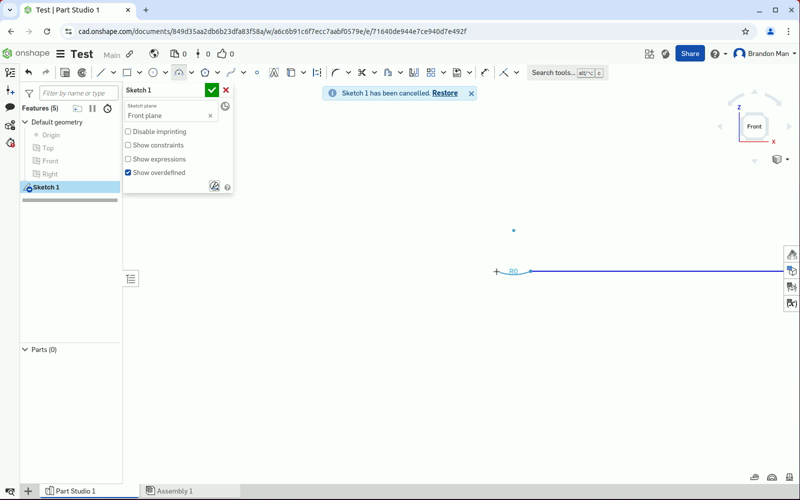
scroll(-6)
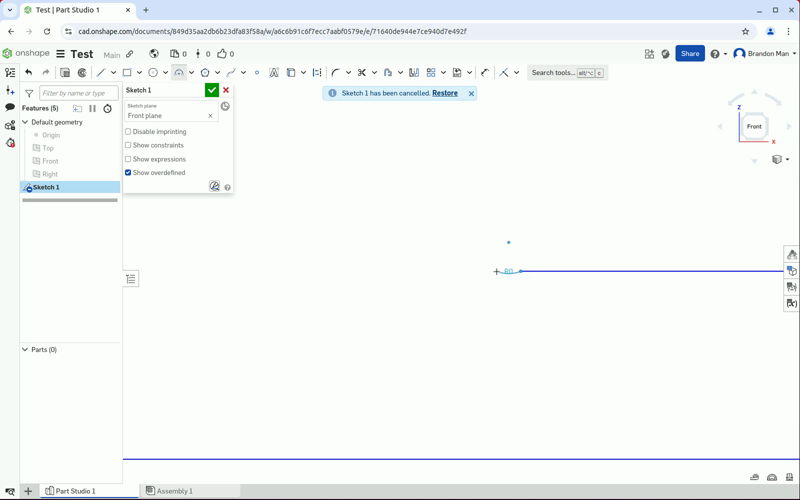
scroll(-6)
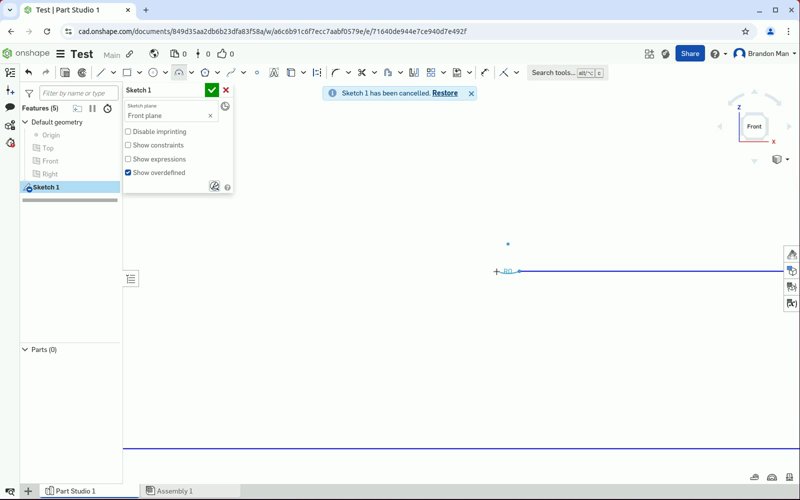
scroll(-6)
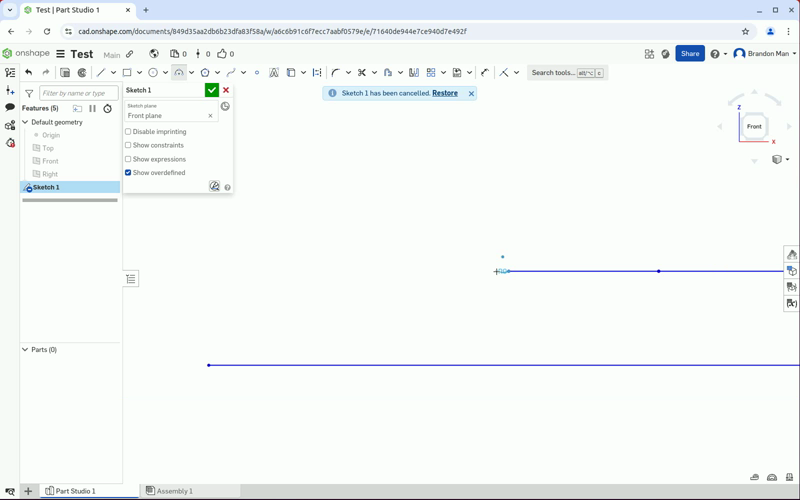
scroll(-6)
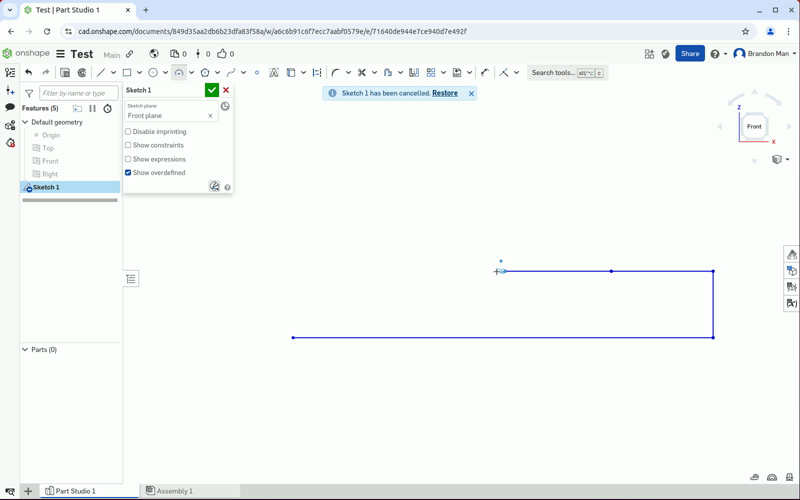
scroll(-6)
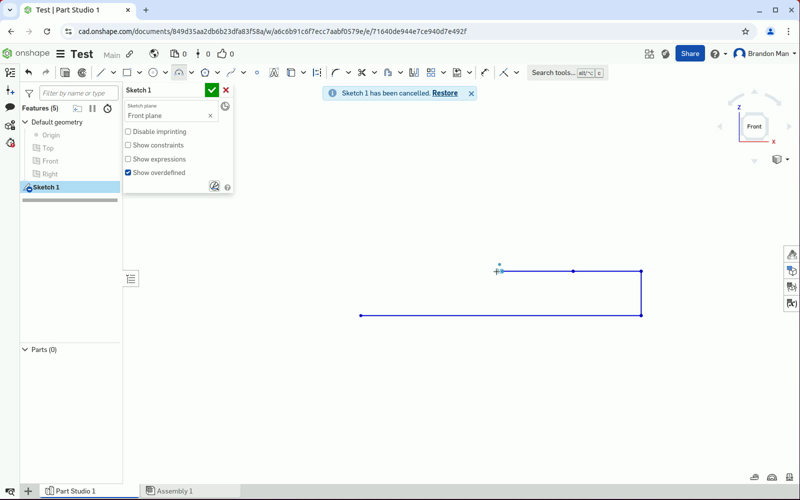
scroll(-6)
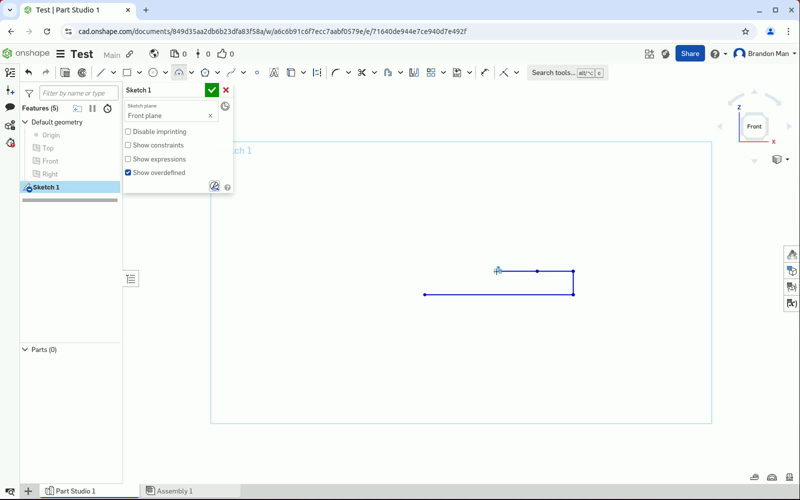
mouse_move(498, 270)
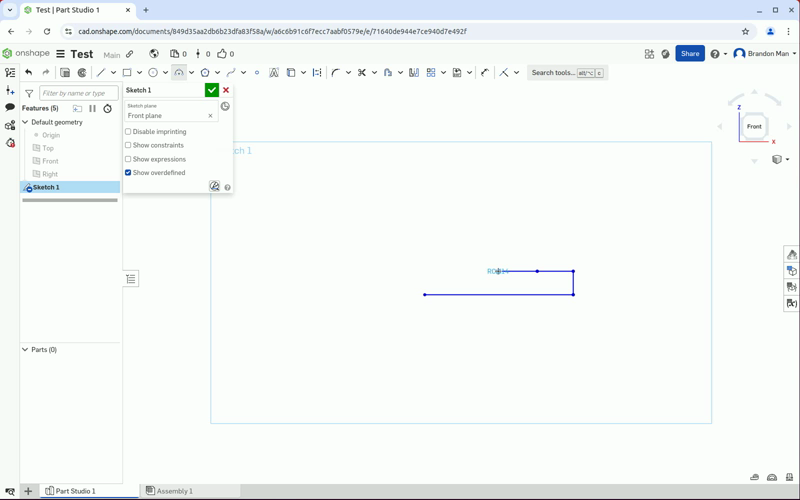
scroll(6)
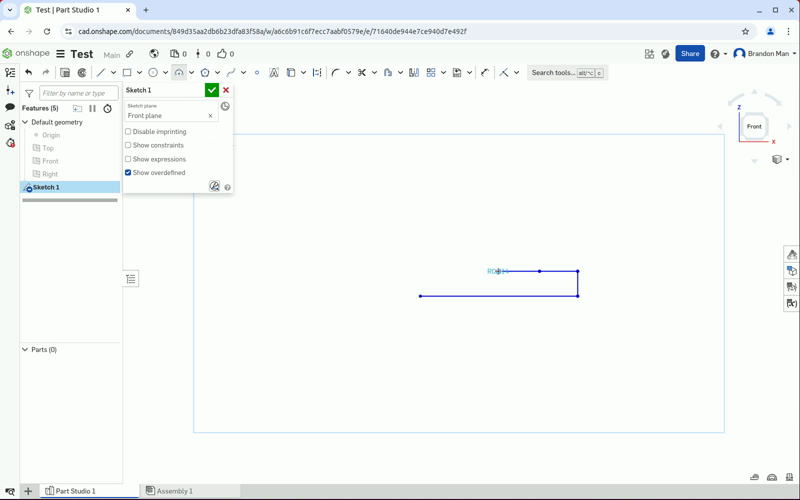
scroll(6)
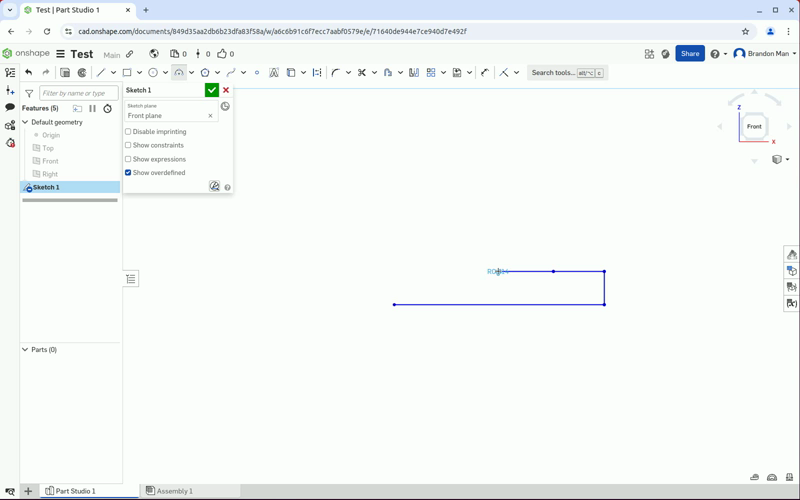
scroll(6)
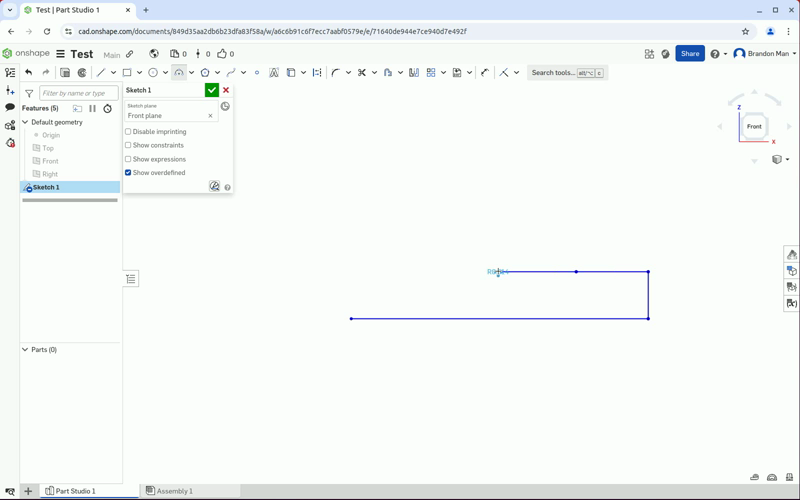
scroll(6)
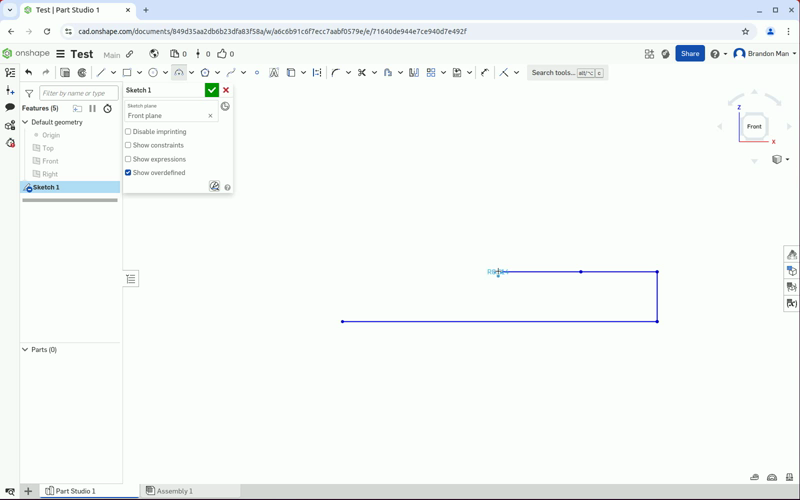
scroll(6)
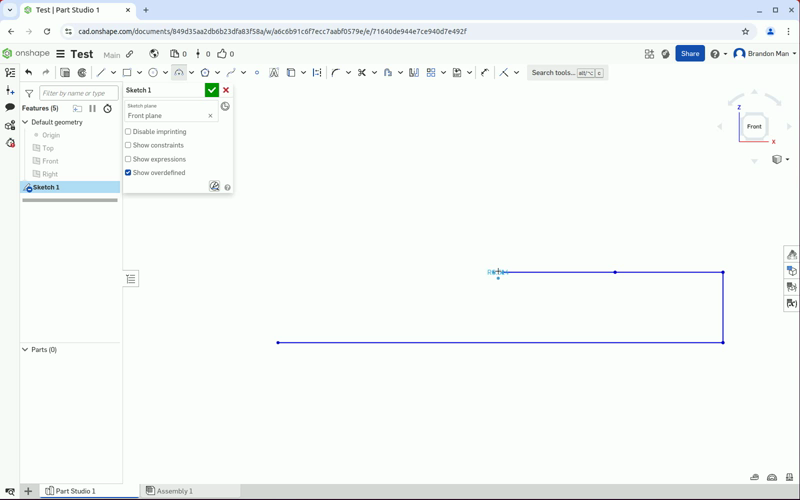
scroll(6)
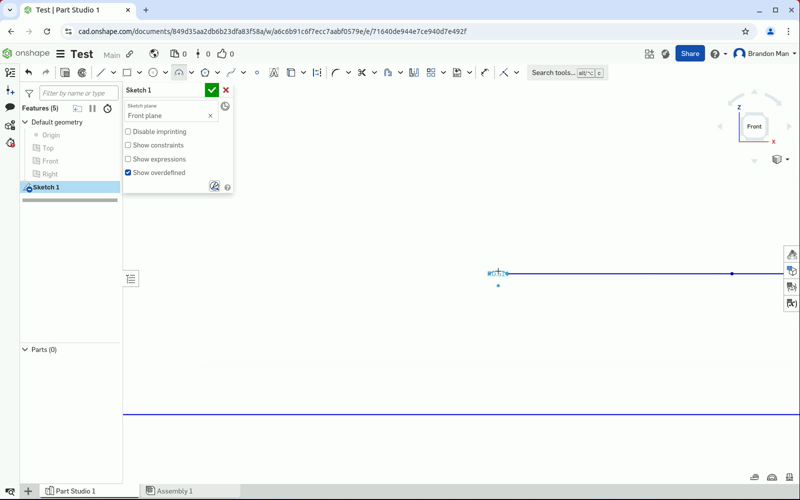
scroll(6)
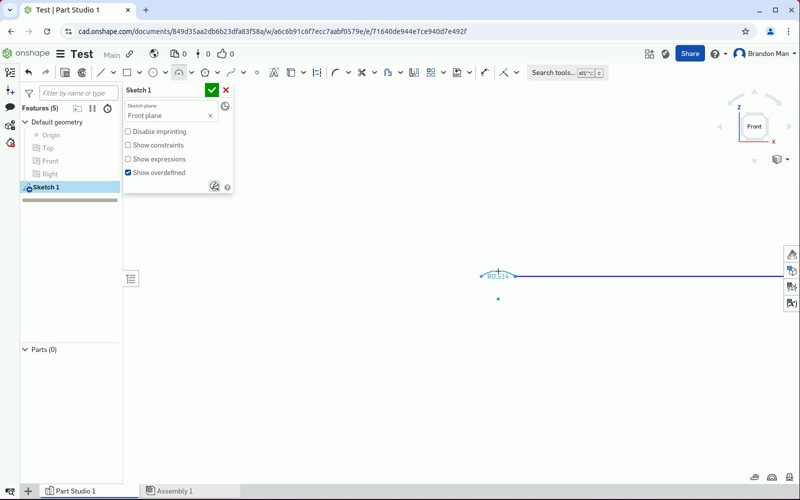
click(498, 270)
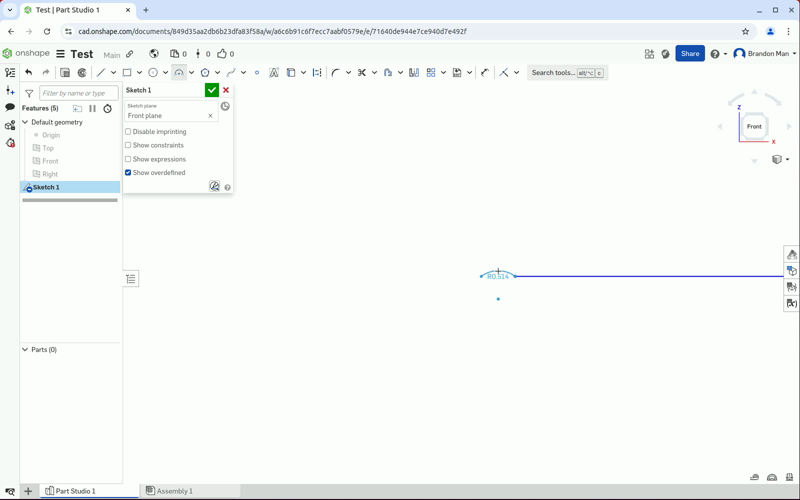
scroll(-6)
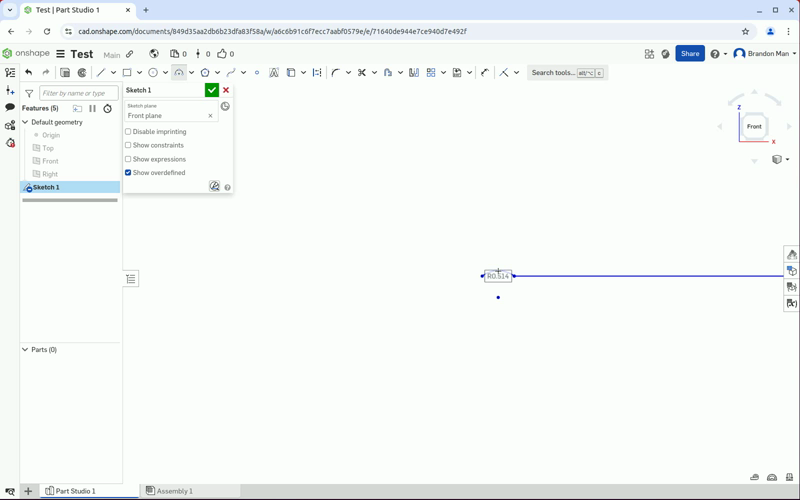
scroll(-6)
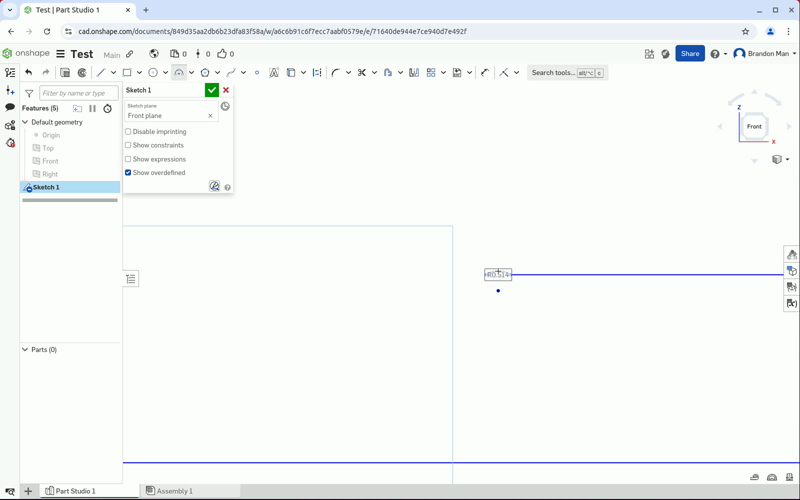
scroll(-6)
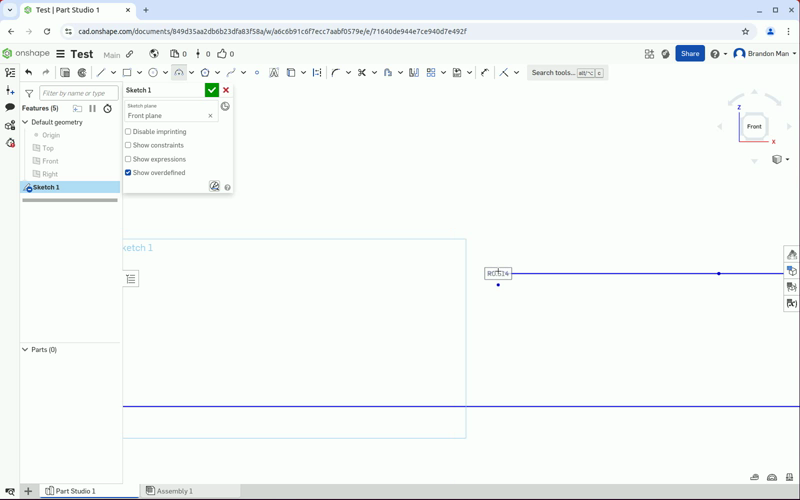
scroll(-6)
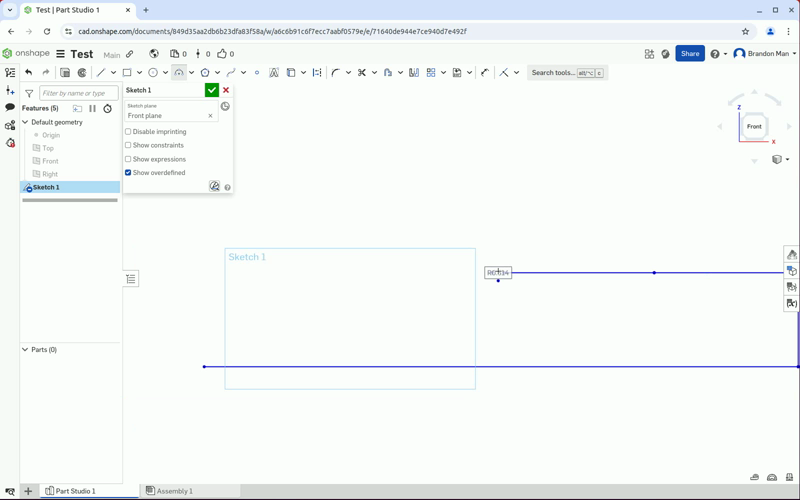
scroll(-6)
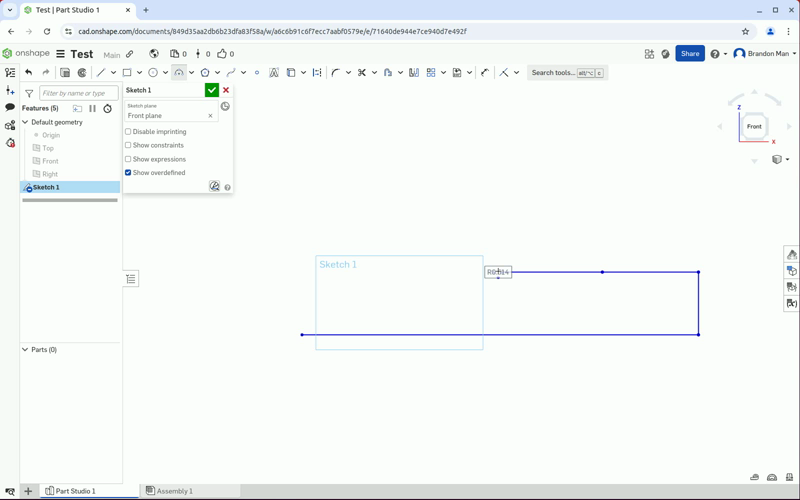
scroll(-6)
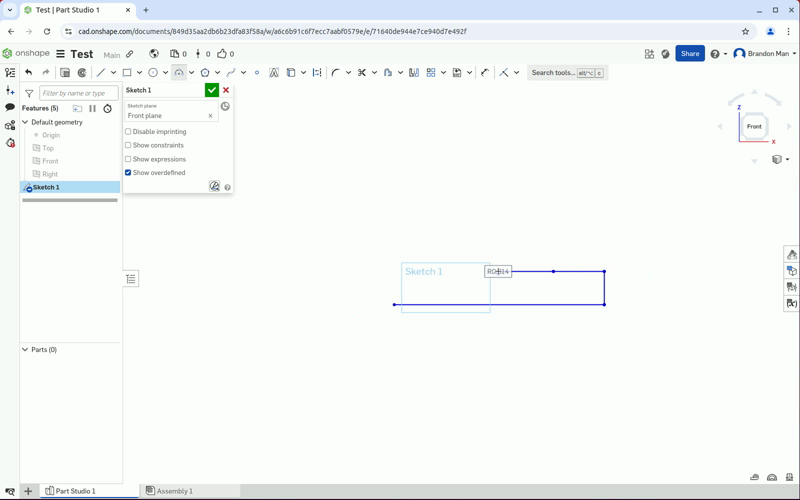
scroll(-6)
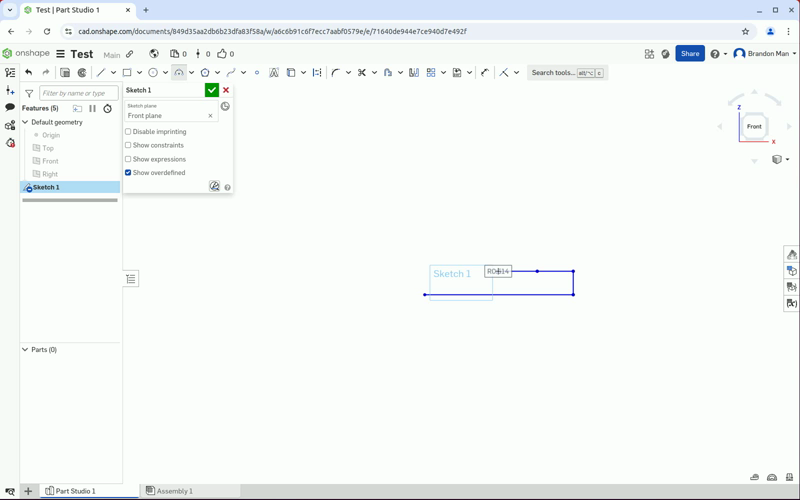
key_up(shift)
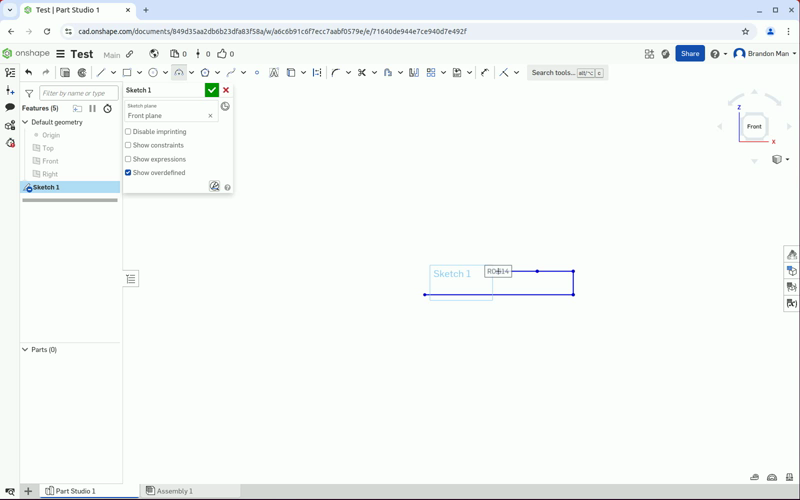
key(esc)
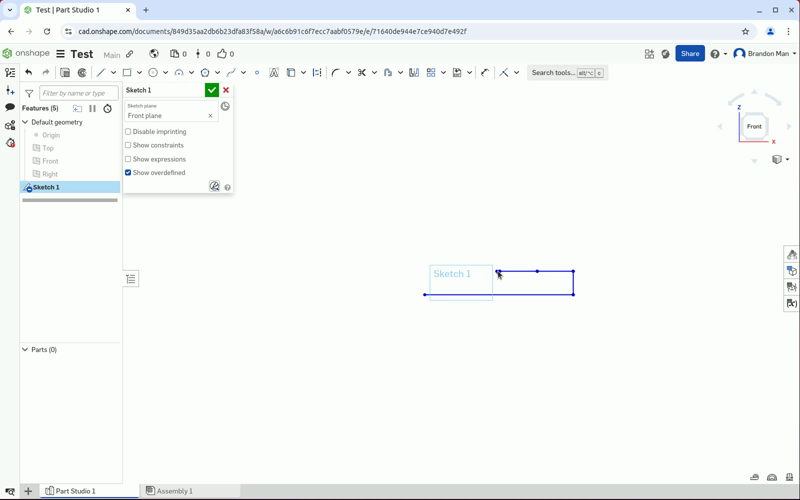
key(l)
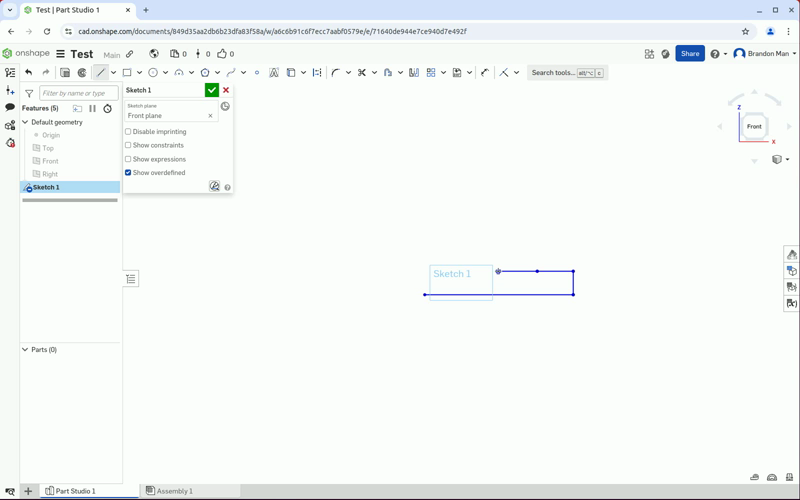
mouse_move(496, 271)
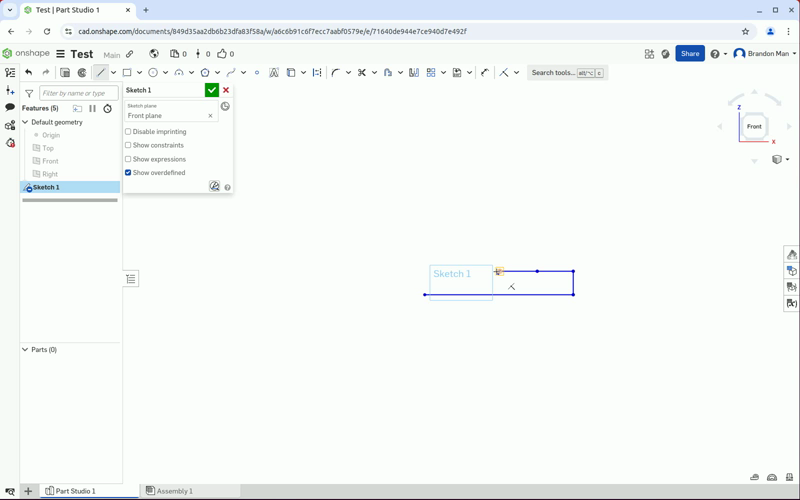
scroll(6)
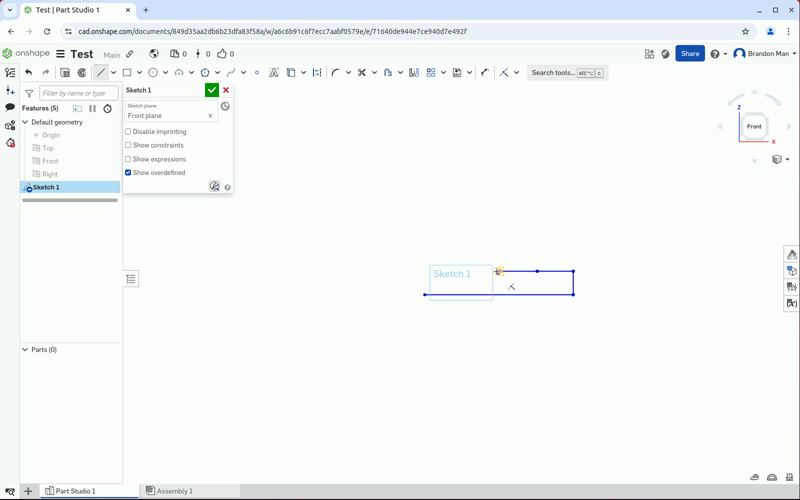
scroll(6)
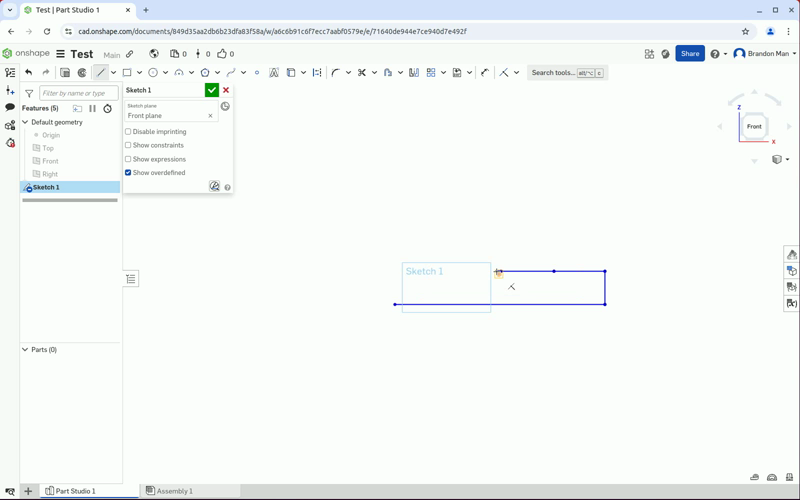
scroll(6)
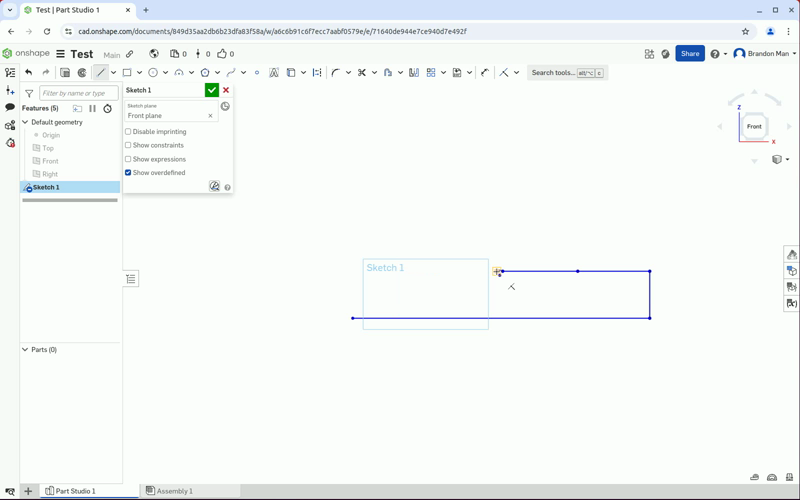
scroll(6)
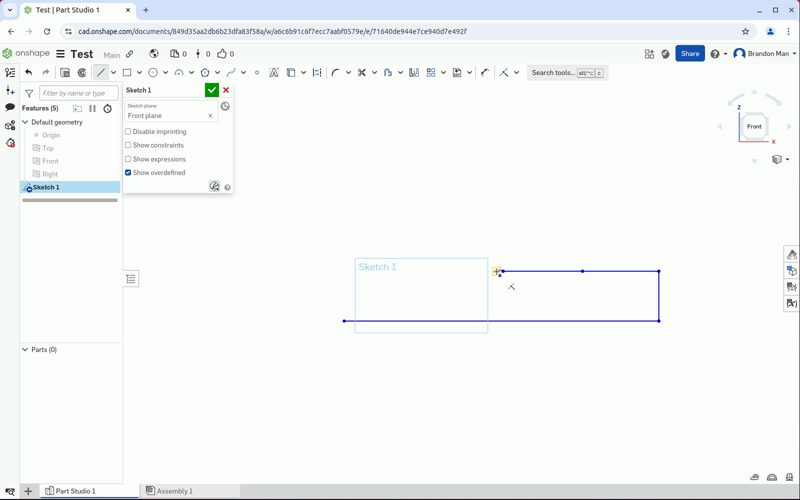
scroll(6)
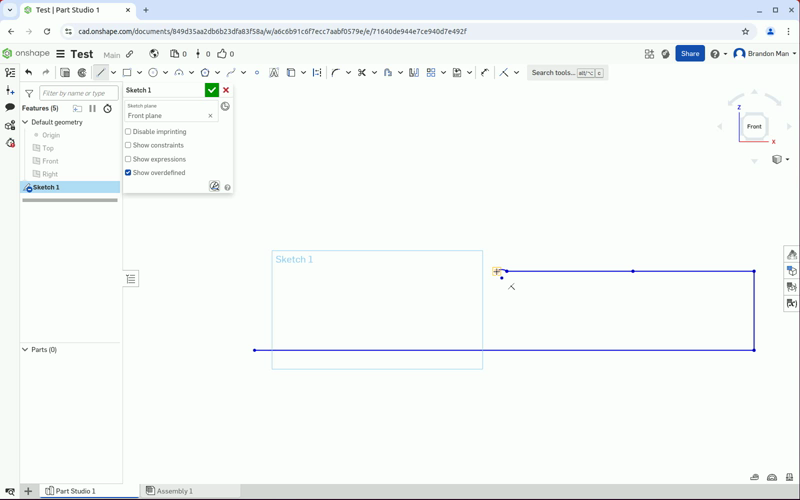
scroll(6)
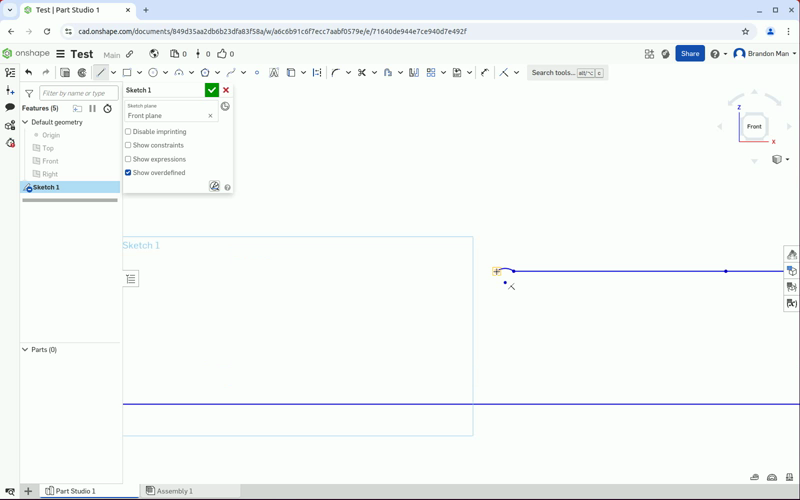
scroll(6)
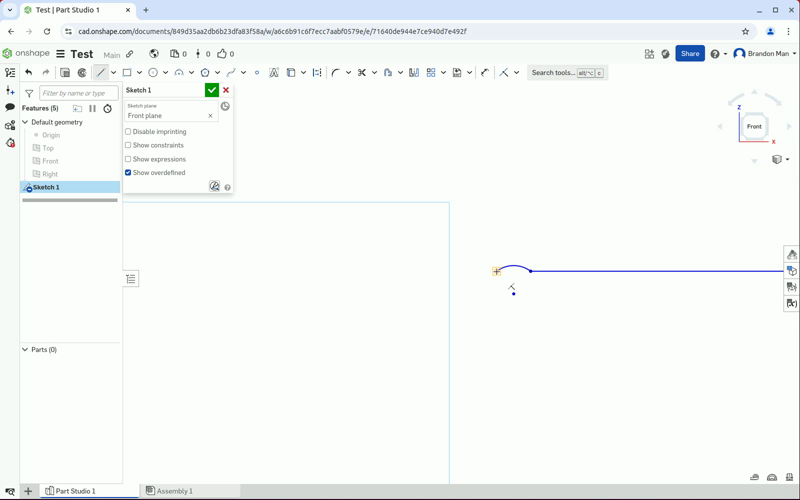
click(496, 271)
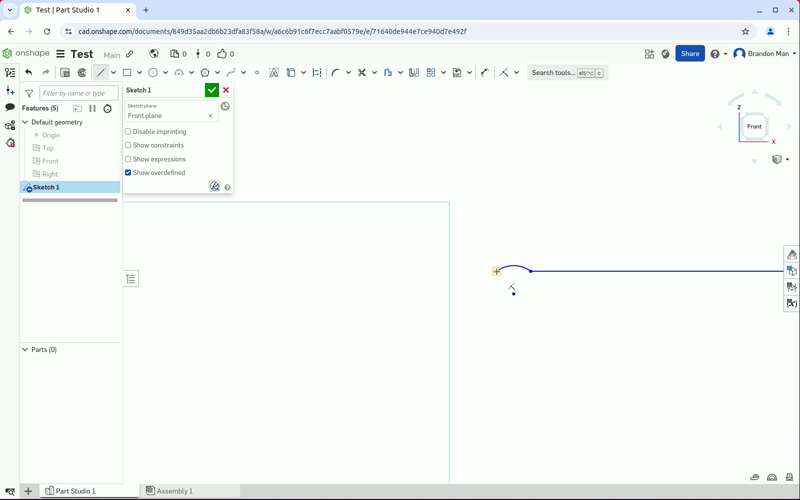
scroll(-6)
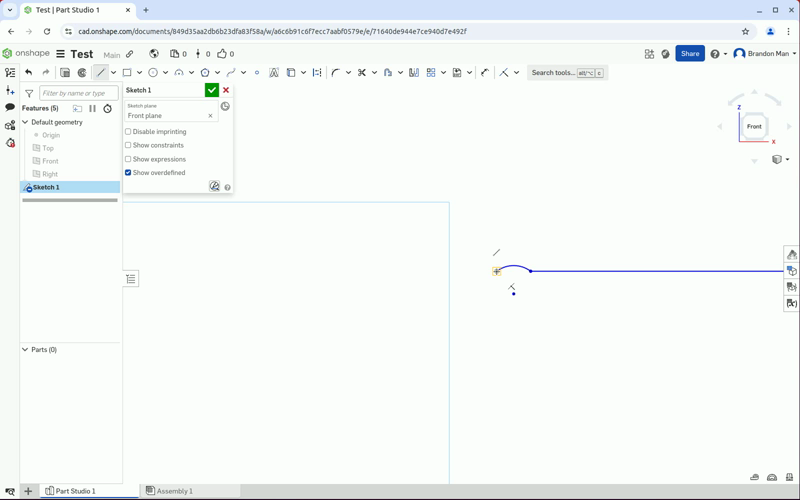
scroll(-6)
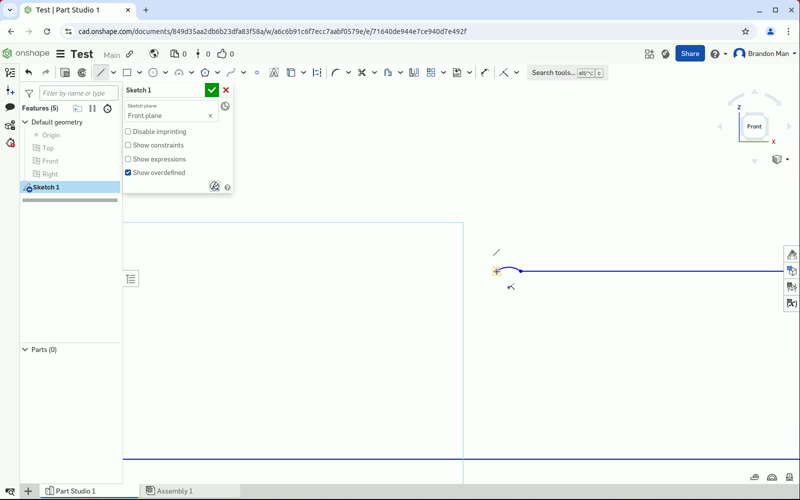
scroll(-6)
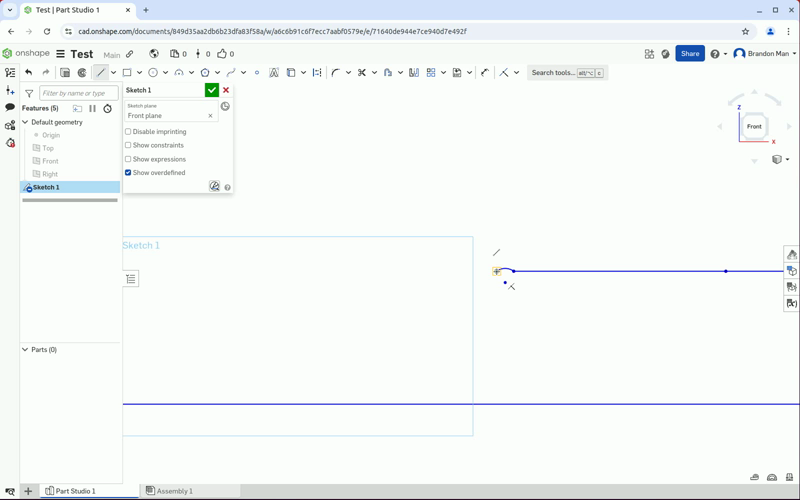
scroll(-6)
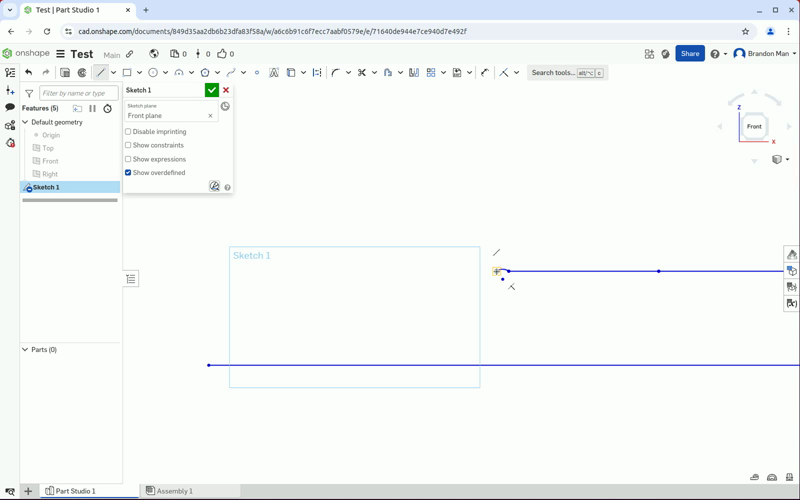
scroll(-6)
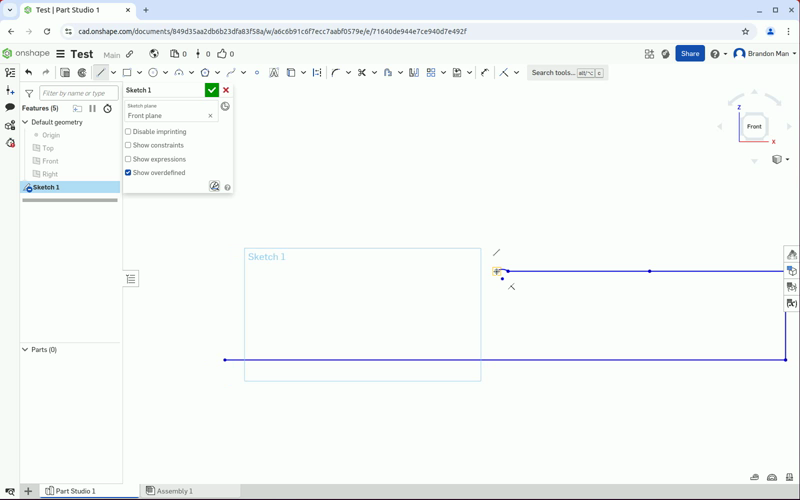
scroll(-6)
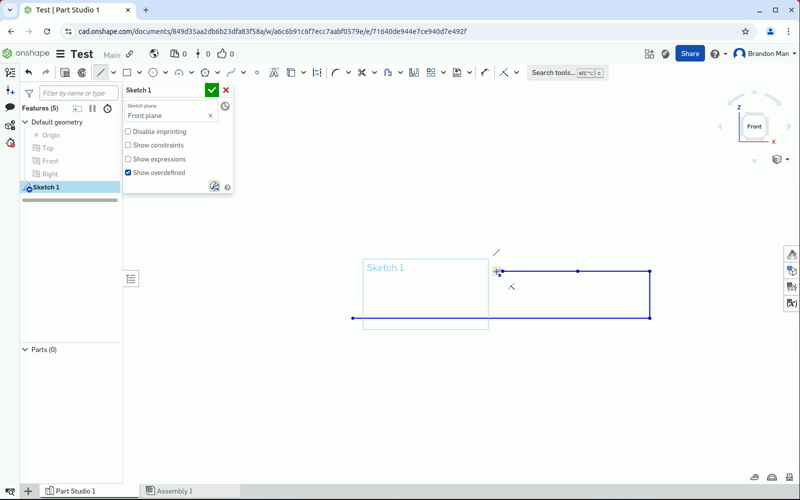
scroll(-6)
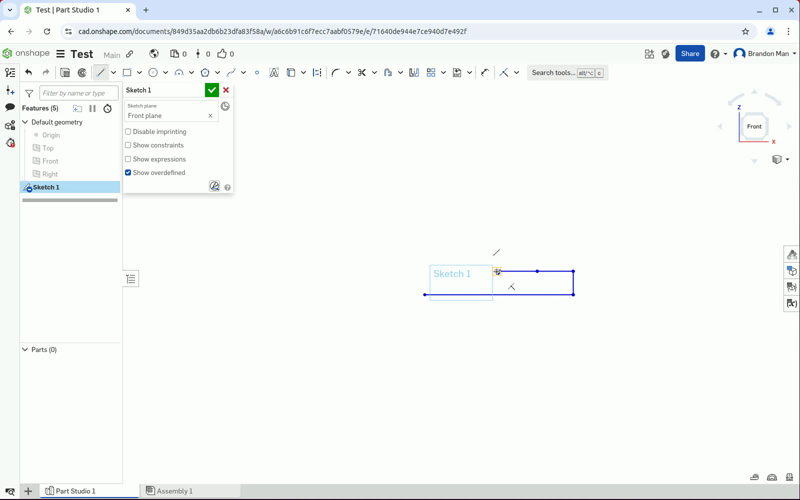
key_down(shift)
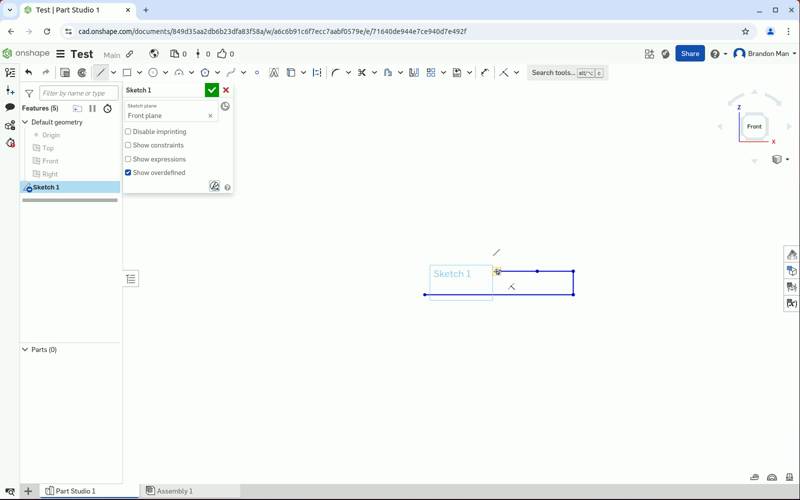
mouse_move(526, 271)
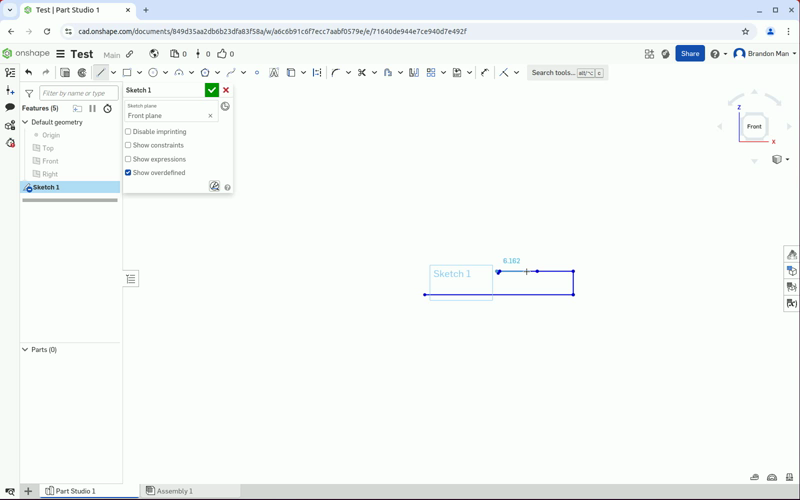
mouse_move(460, 271)
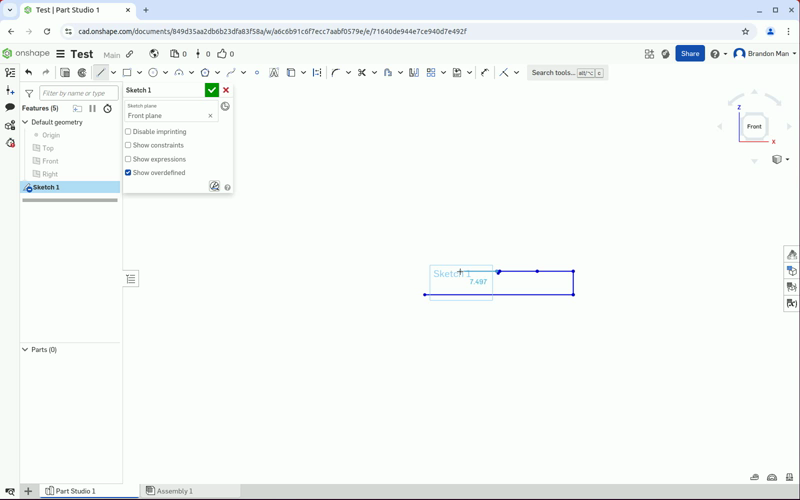
click(460, 271)
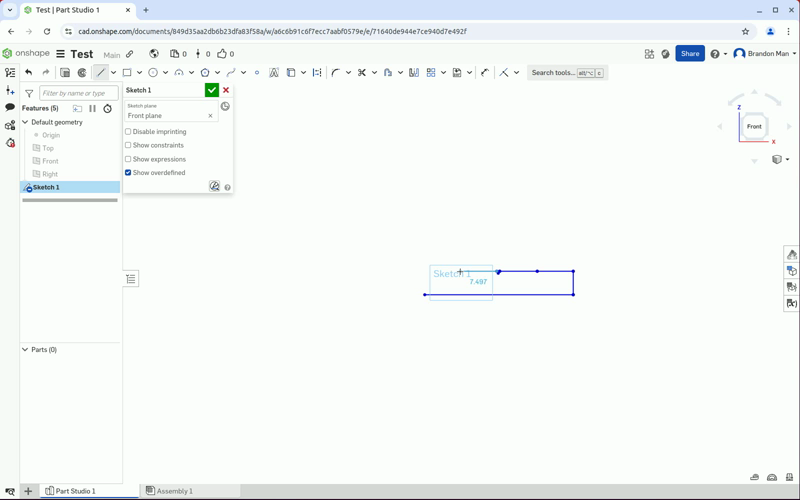
key_up(shift)
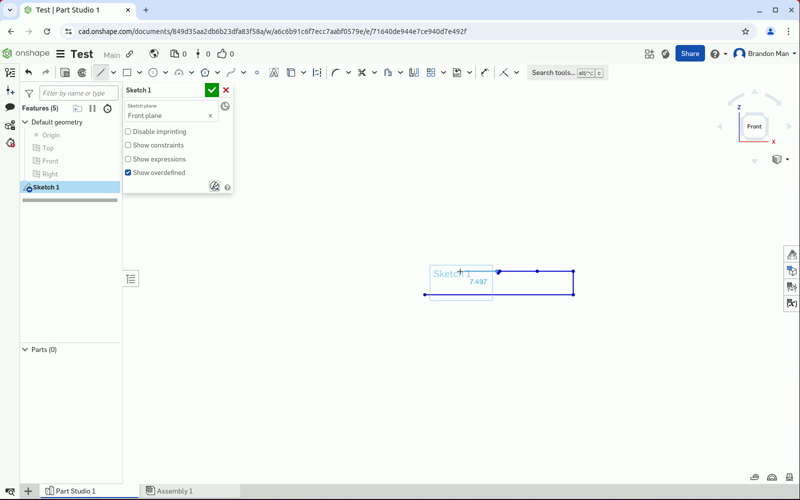
key_down(shift)
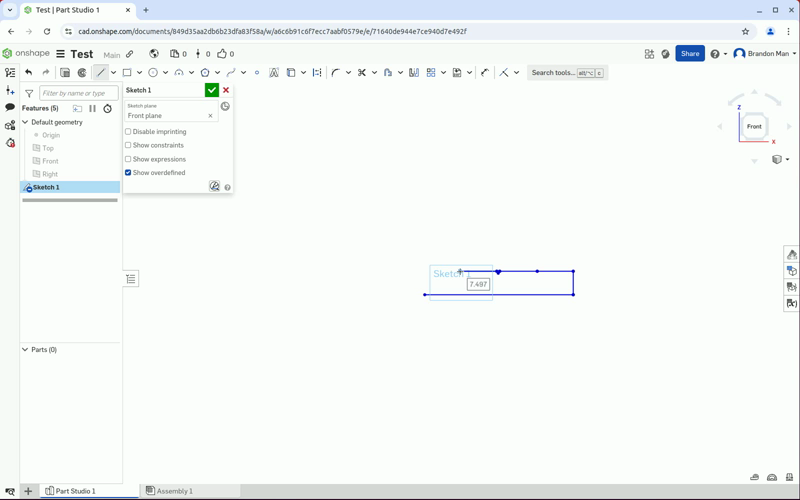
mouse_move(490, 271)
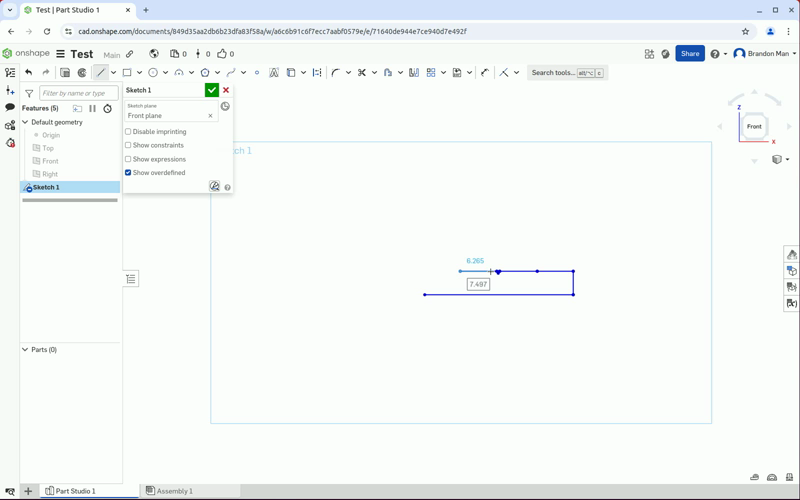
mouse_move(424, 271)
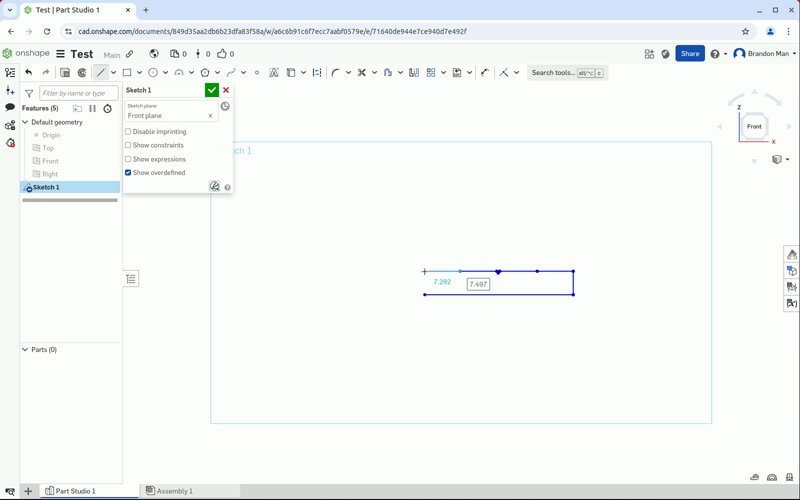
click(424, 271)
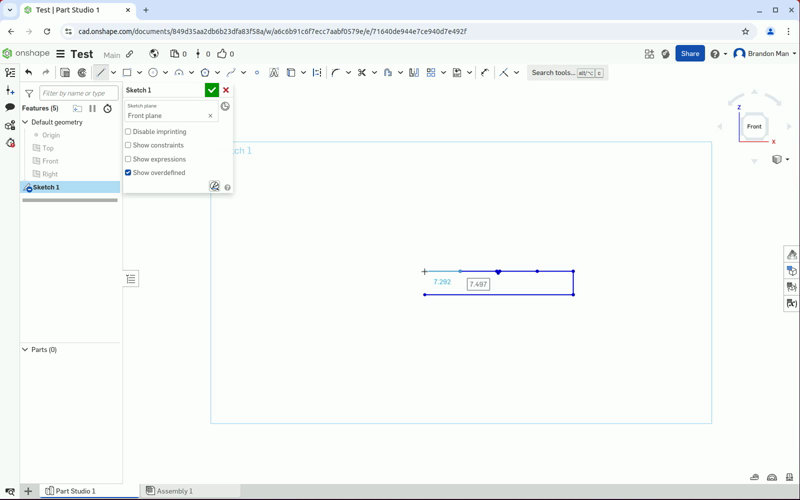
key_up(shift)
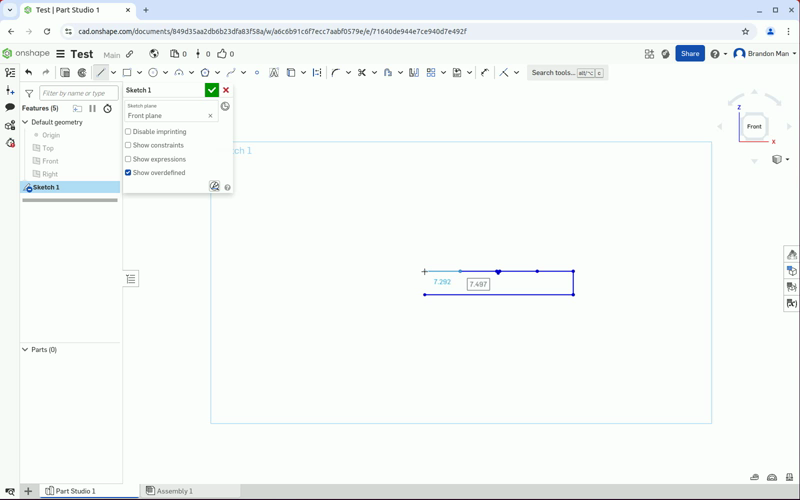
mouse_move(454, 271)
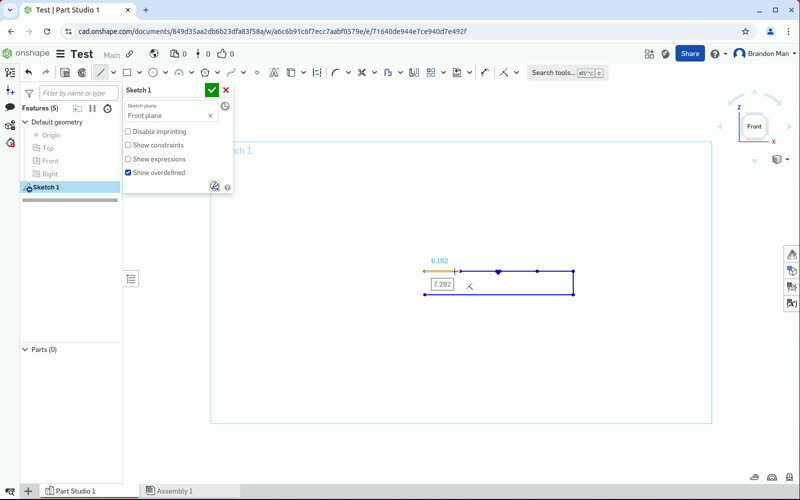
key_down(shift)
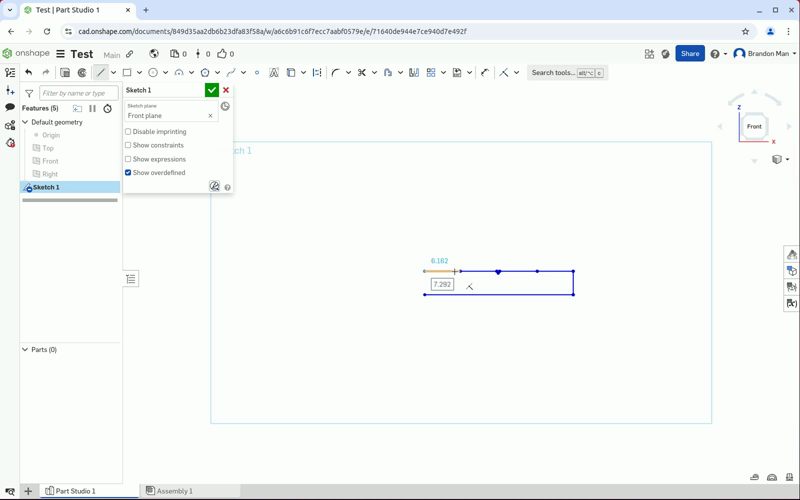
mouse_move(424, 294)
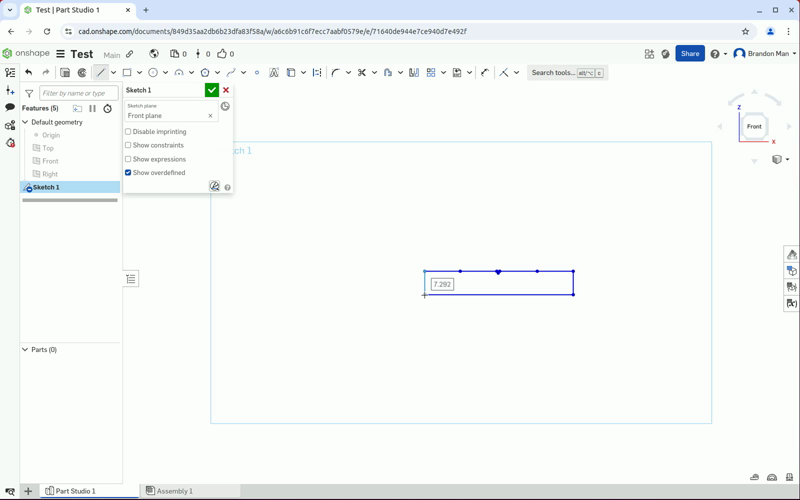
key_up(shift)
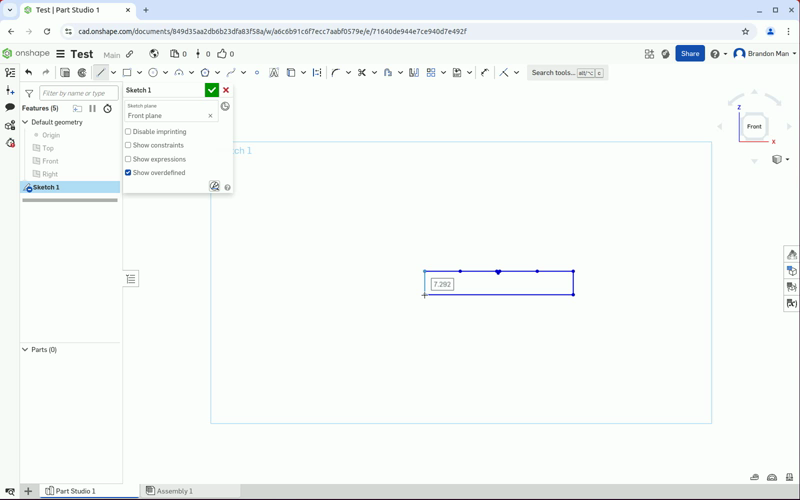
click(424, 294)
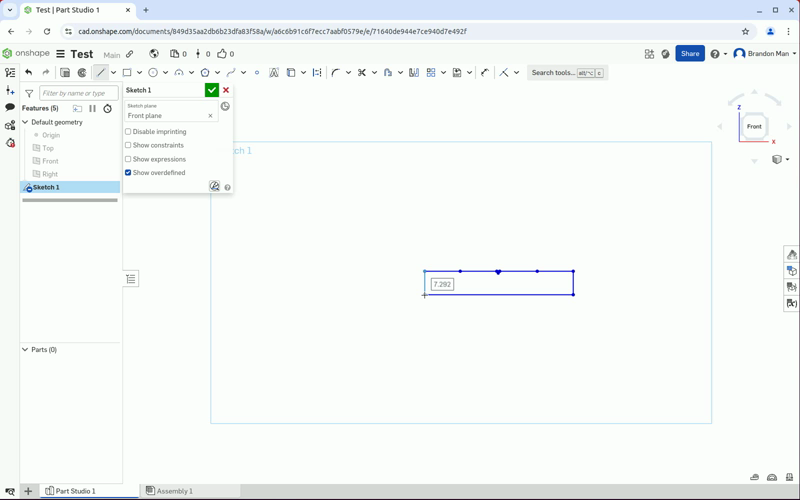
key(esc)
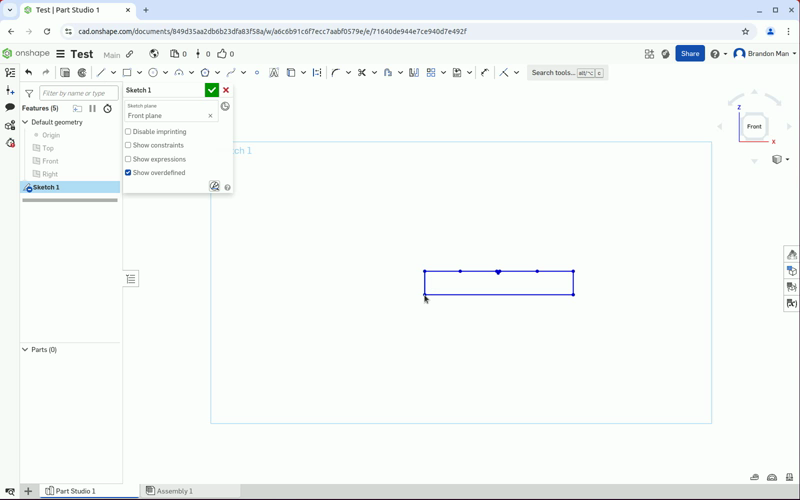
mouse_move(466, 278)
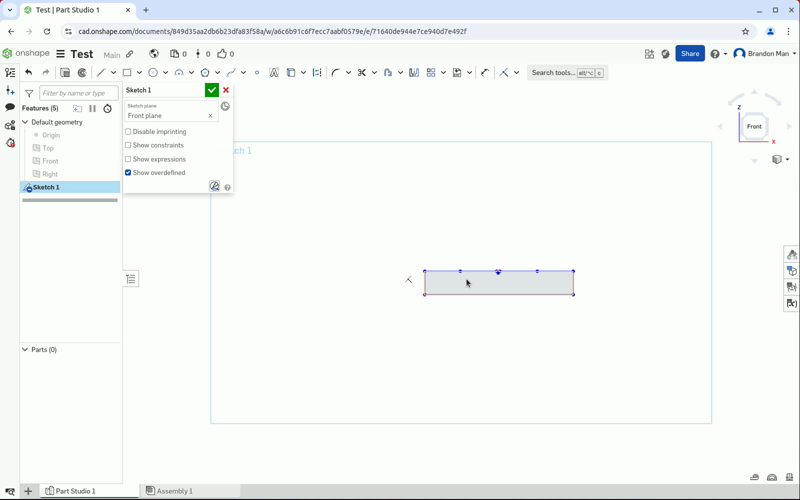
click(466, 278)
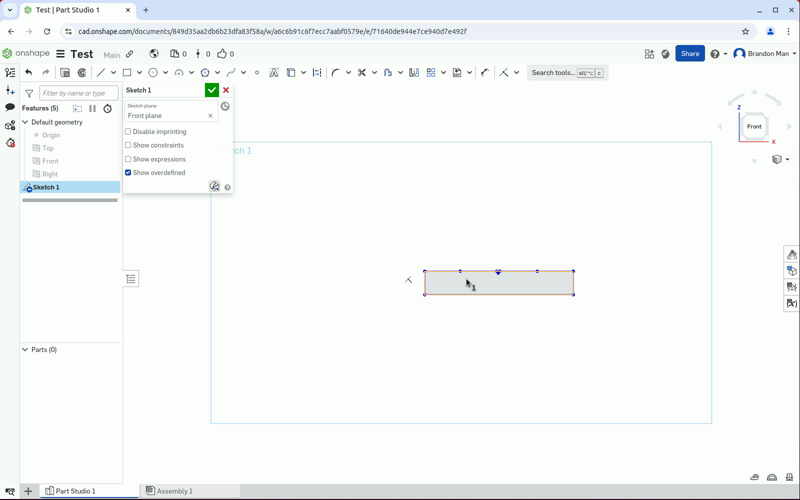
mouse_move(73, 352)
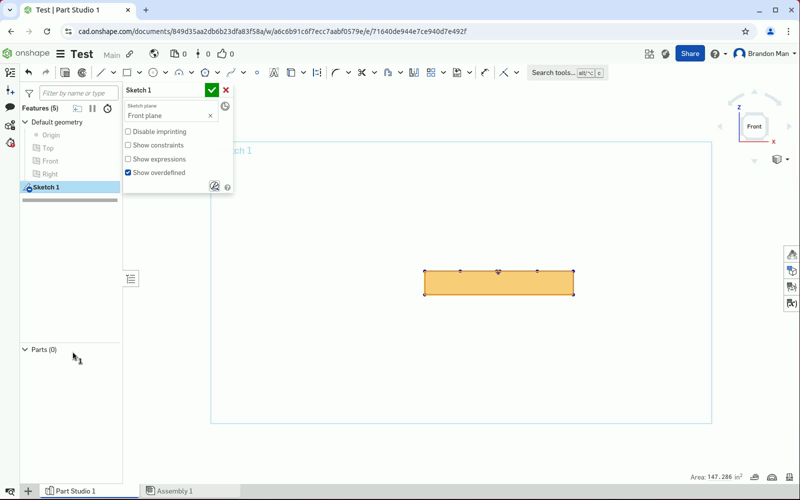
key(shift+y)
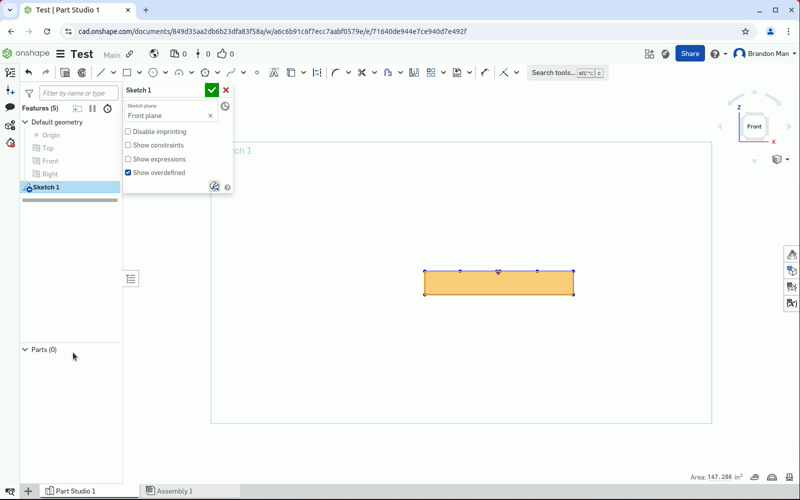
key(shift+e)
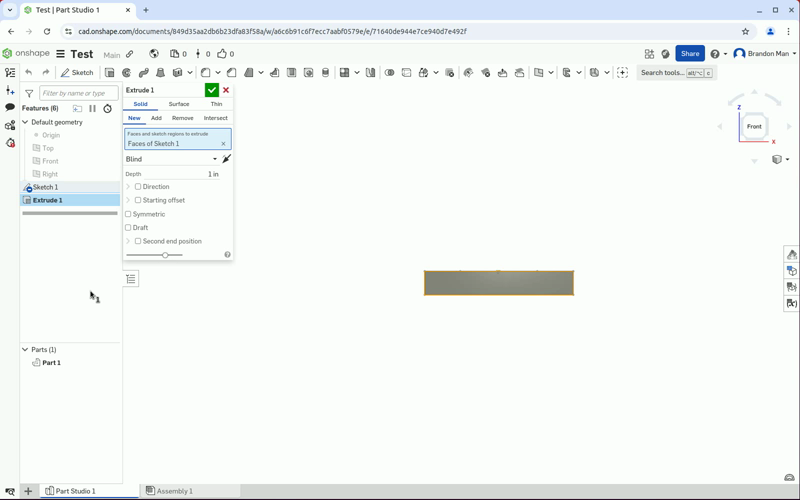
mouse_move(143, 106)
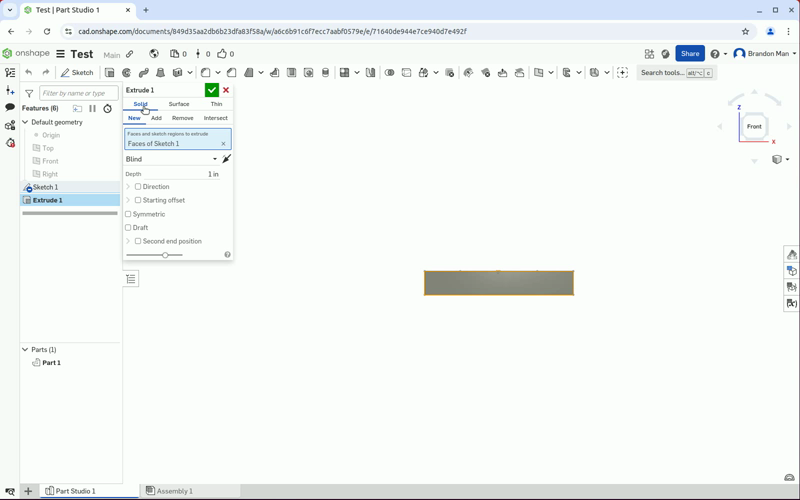
click(143, 106)
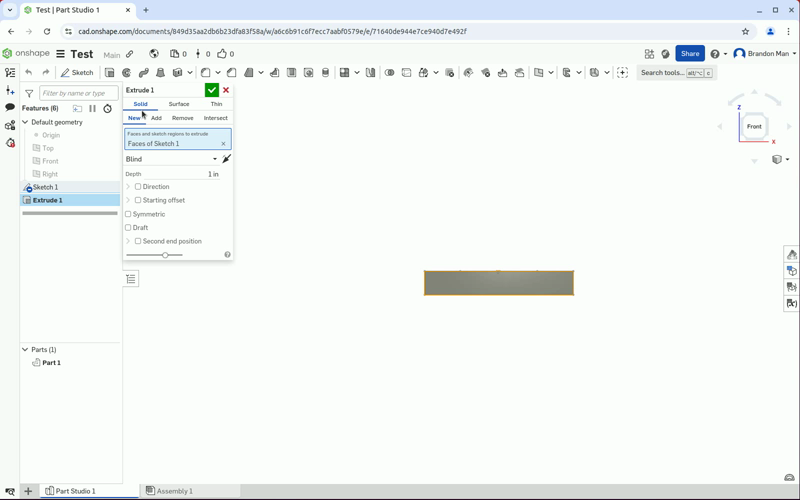
mouse_move(137, 120)
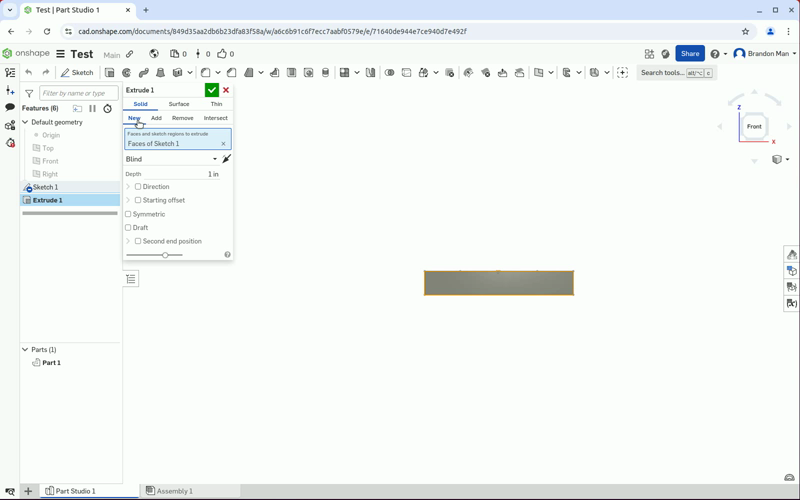
click(137, 120)
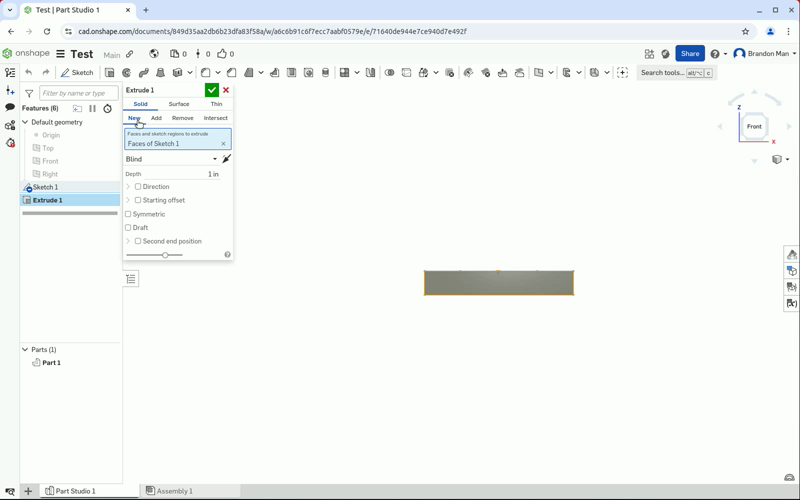
key(tab, 4)
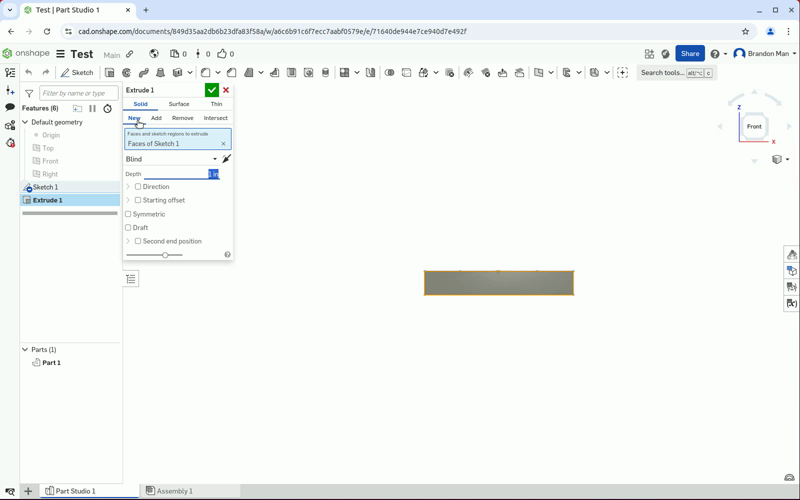
text(11.795)
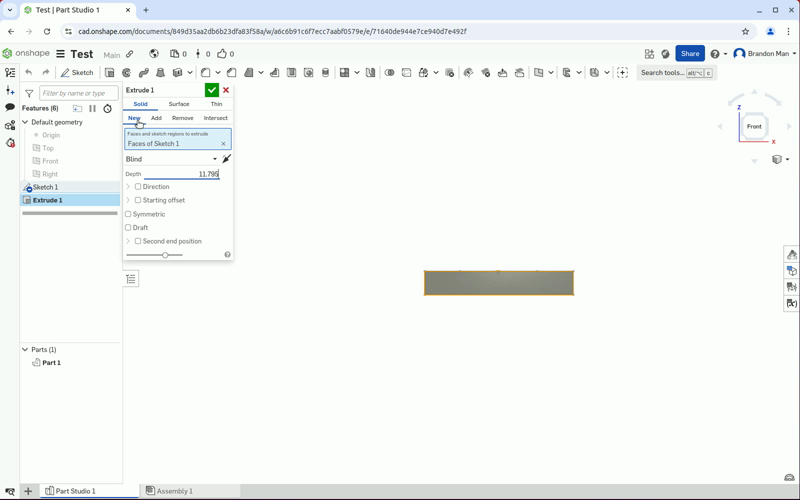
key(enter)
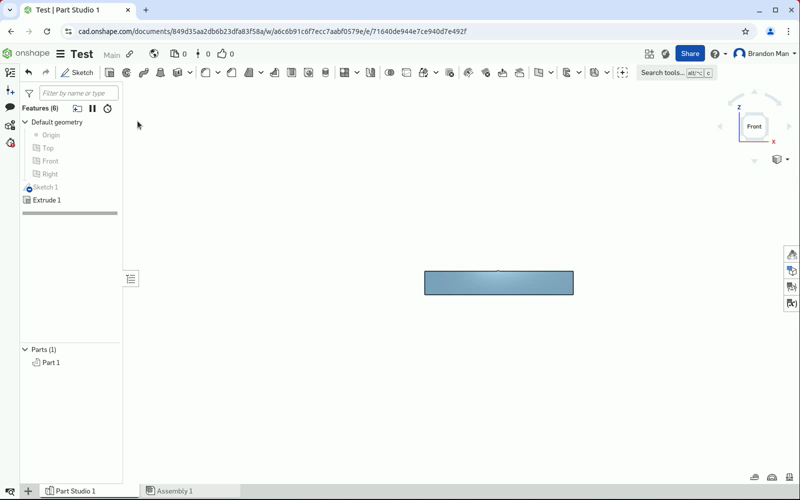
key(shift+h)
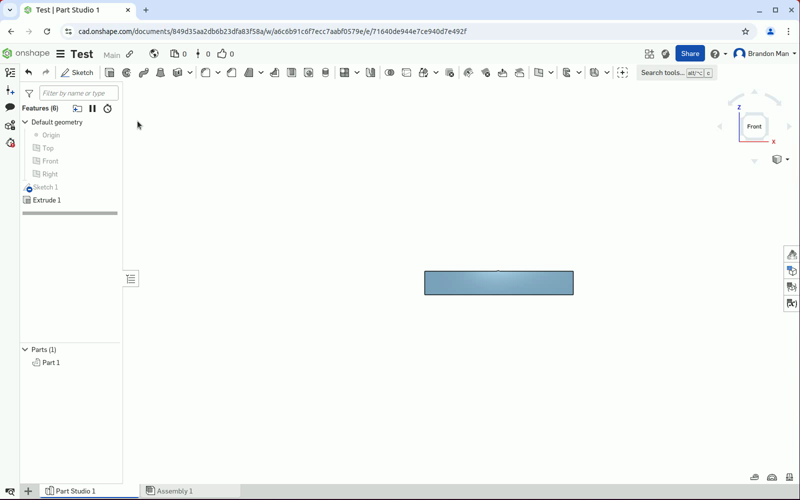
key(shift+h)
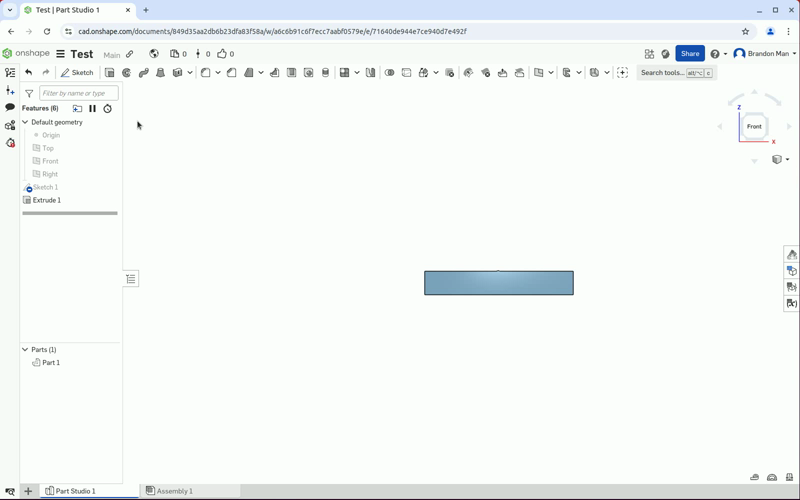
mouse_move(73, 189)
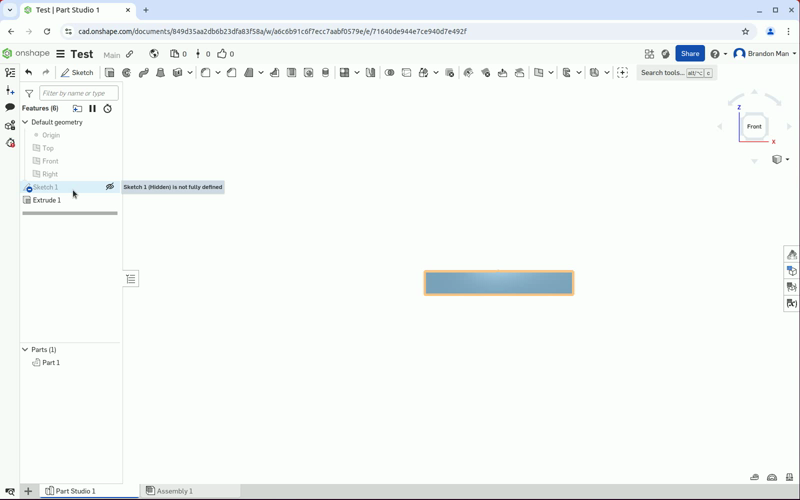
click(73, 189)
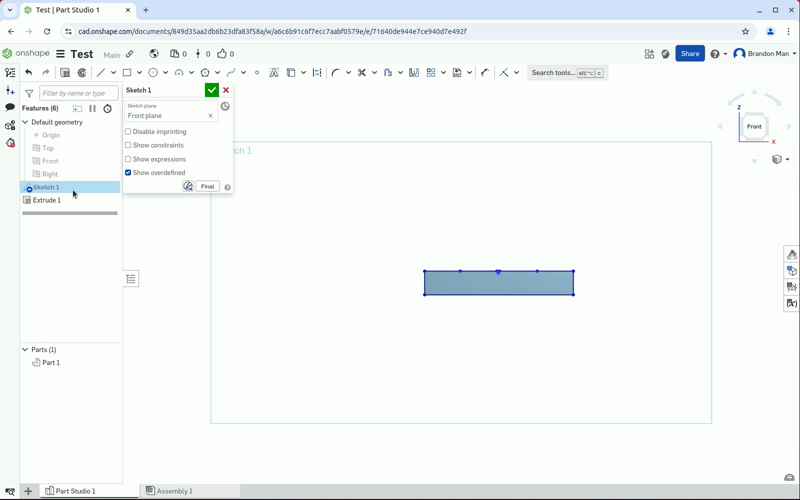
mouse_move(229, 92)
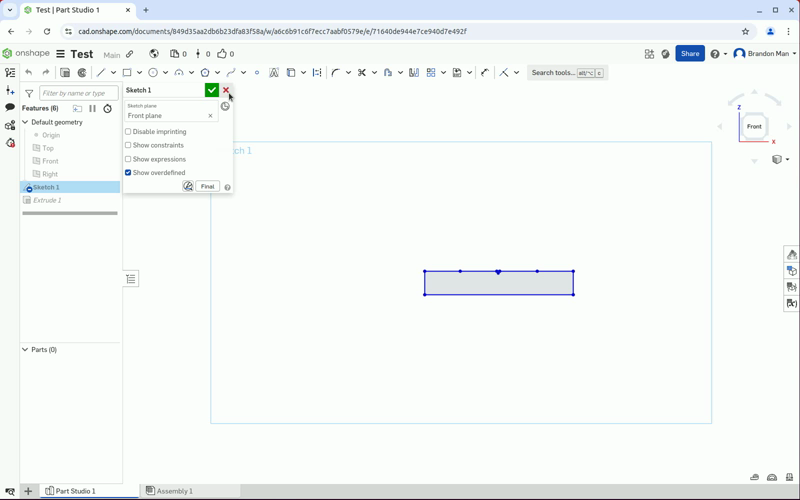
click(229, 92)
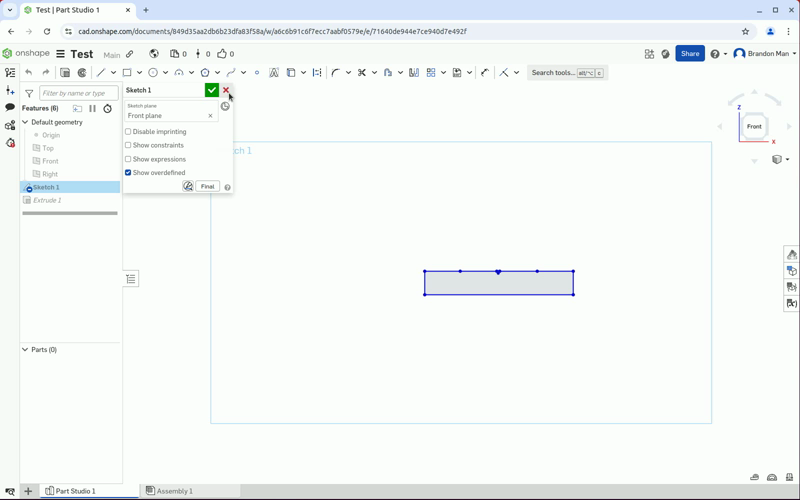
key(shift+s)
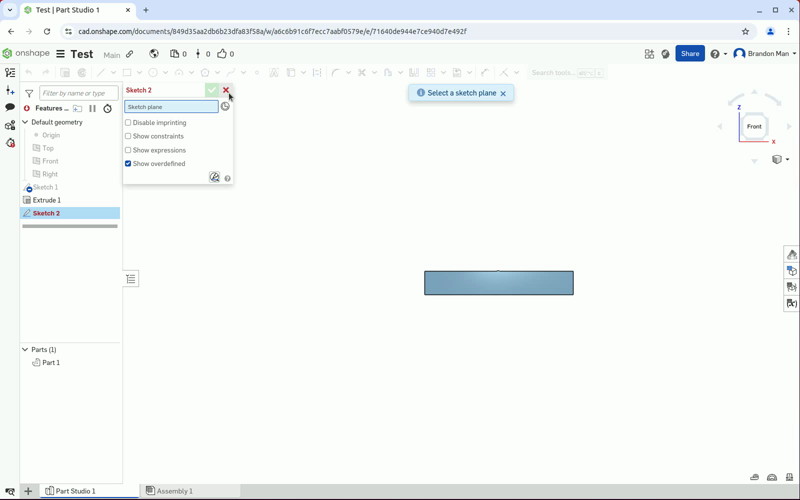
mouse_move(73, 163)
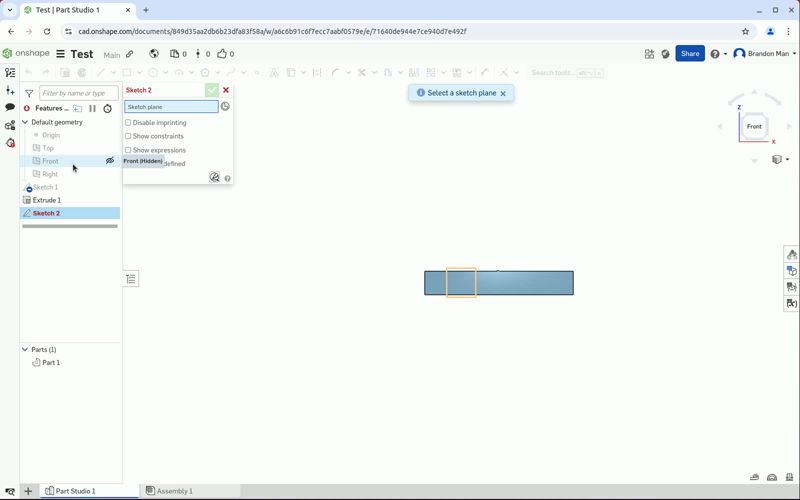
click(73, 163)
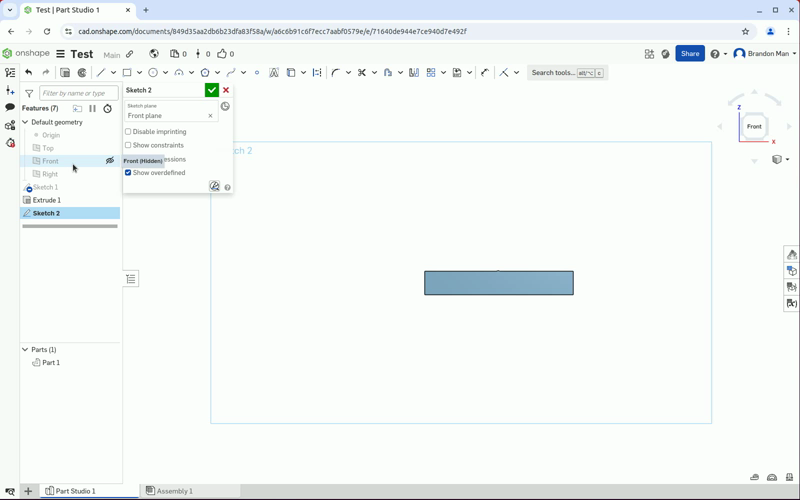
mouse_move(73, 352)
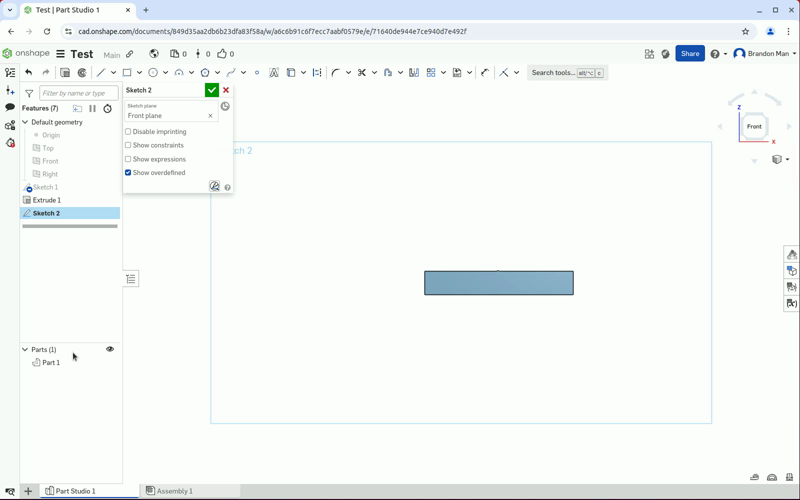
key(y)
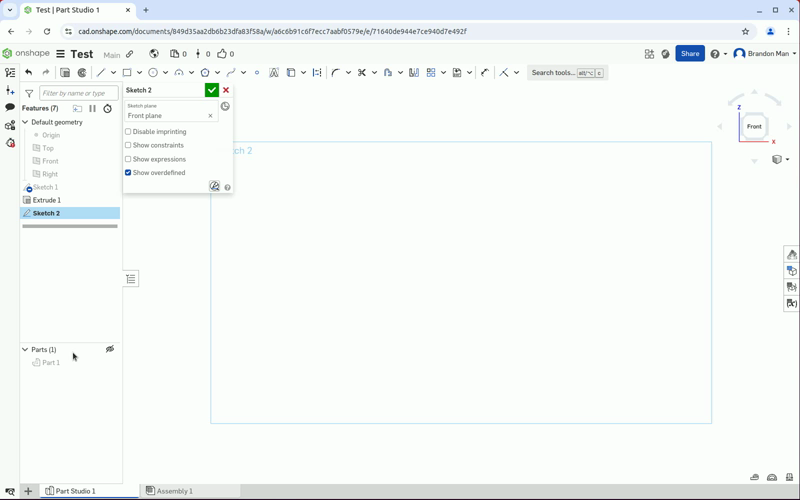
key(l)
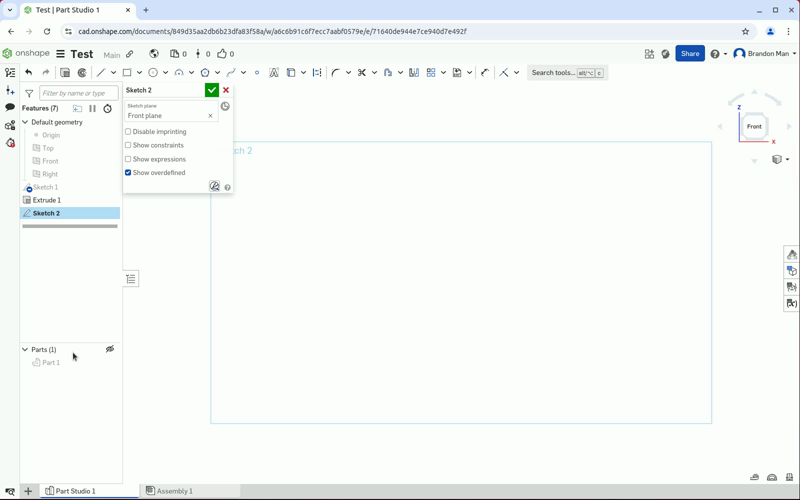
key_down(shift)
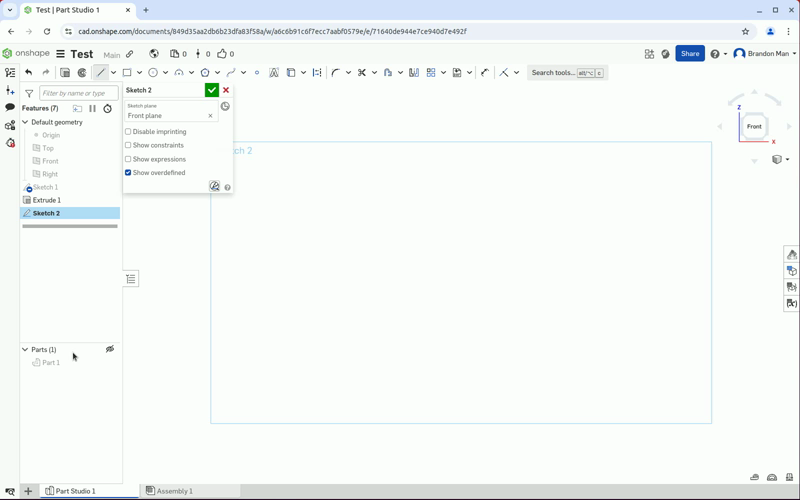
mouse_move(460, 271)
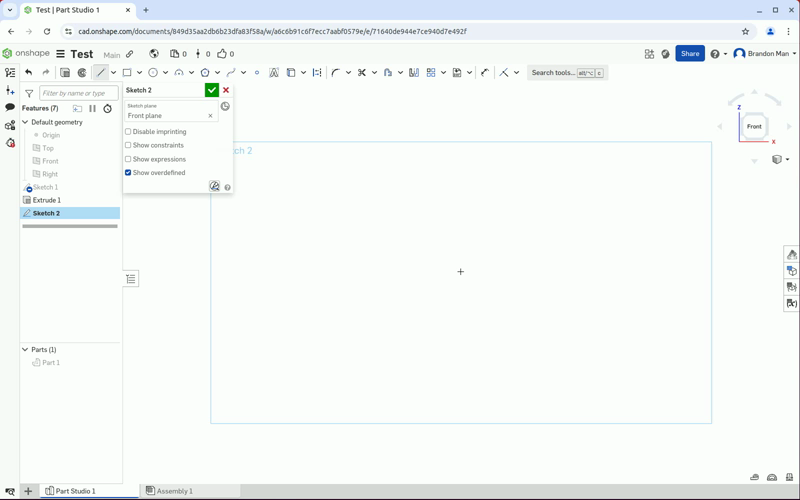
click(460, 271)
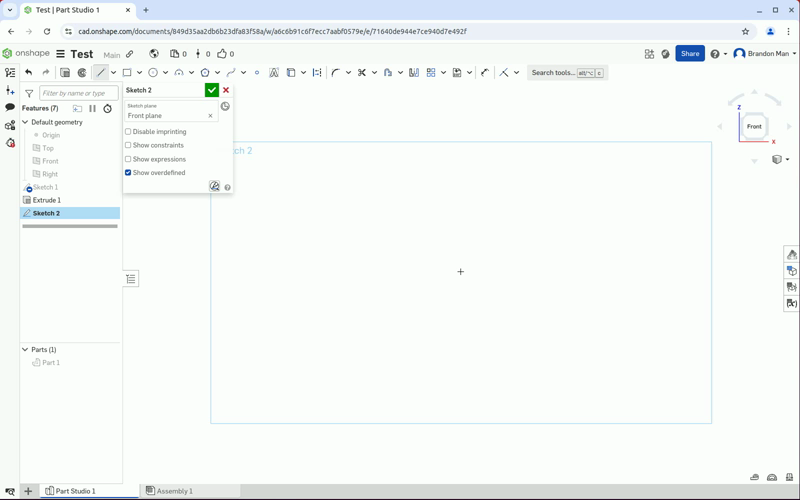
key_up(shift)
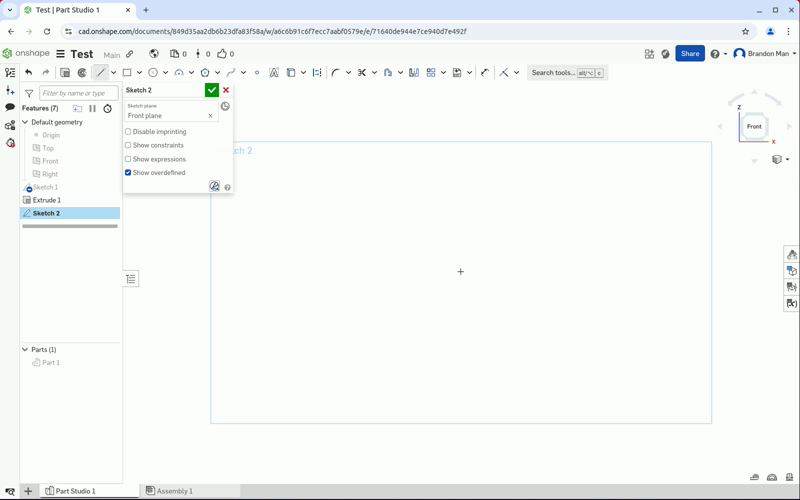
key_down(shift)
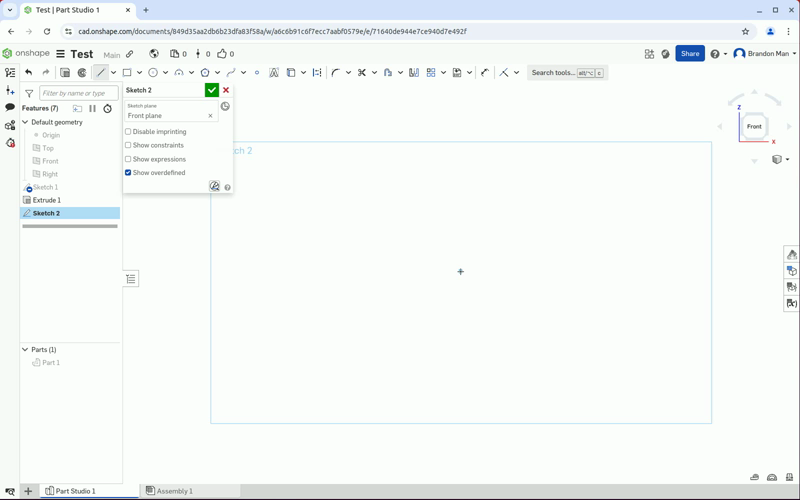
mouse_move(490, 271)
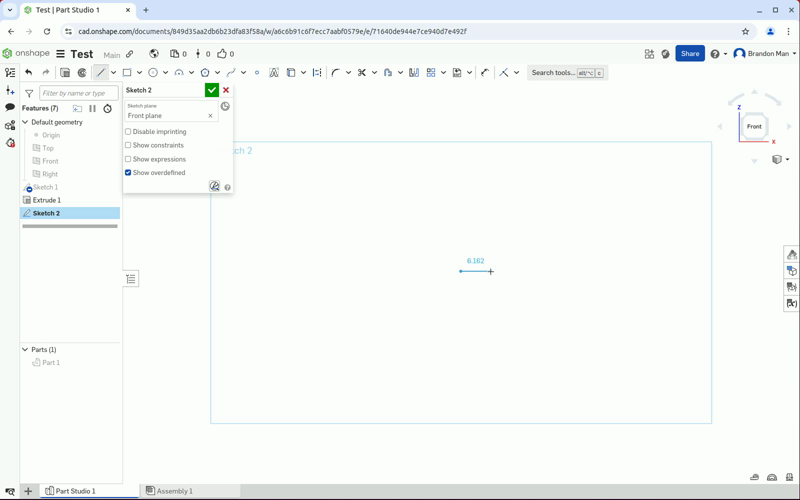
mouse_move(496, 271)
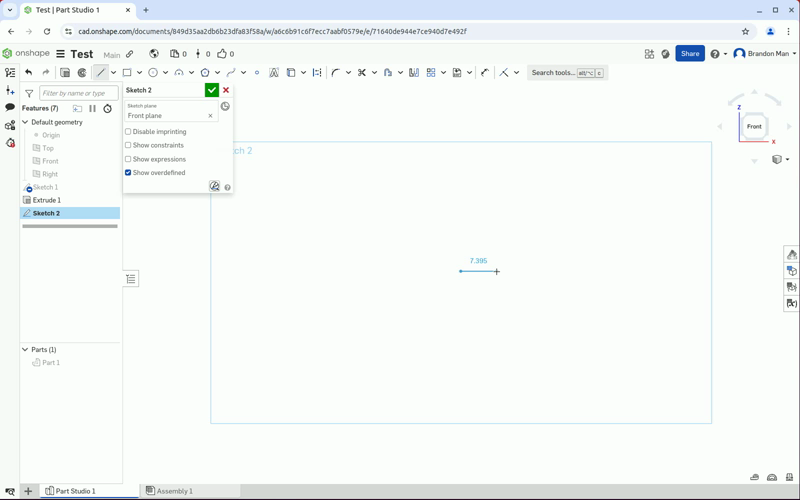
click(496, 271)
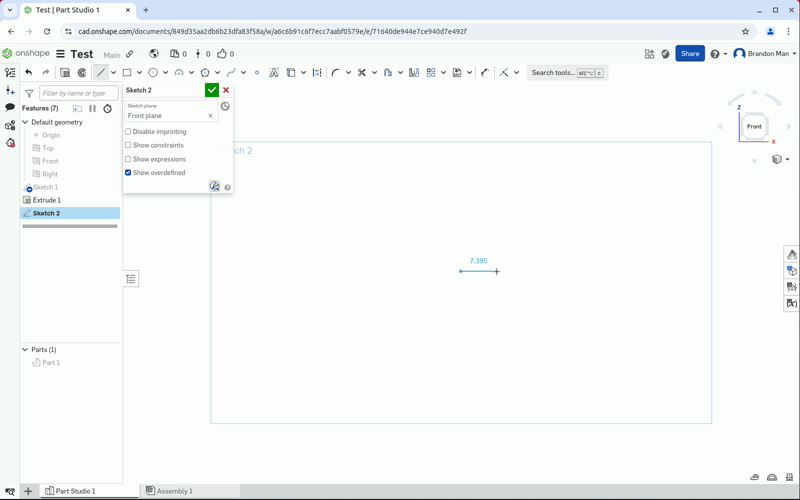
key_up(shift)
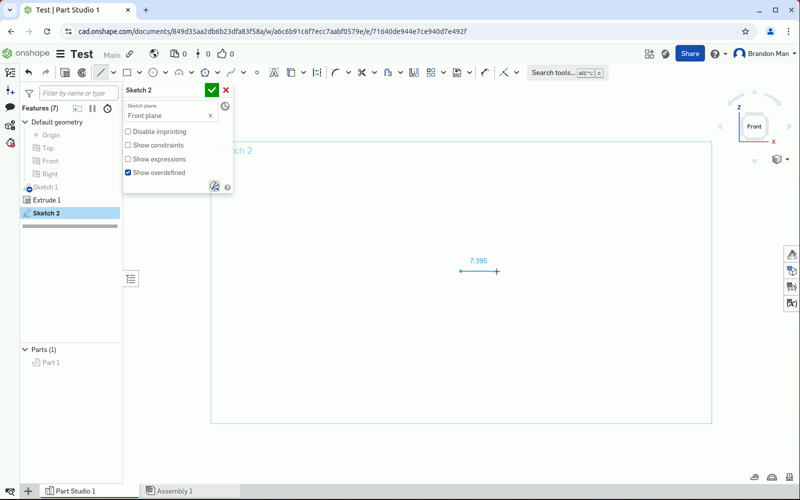
key(esc)
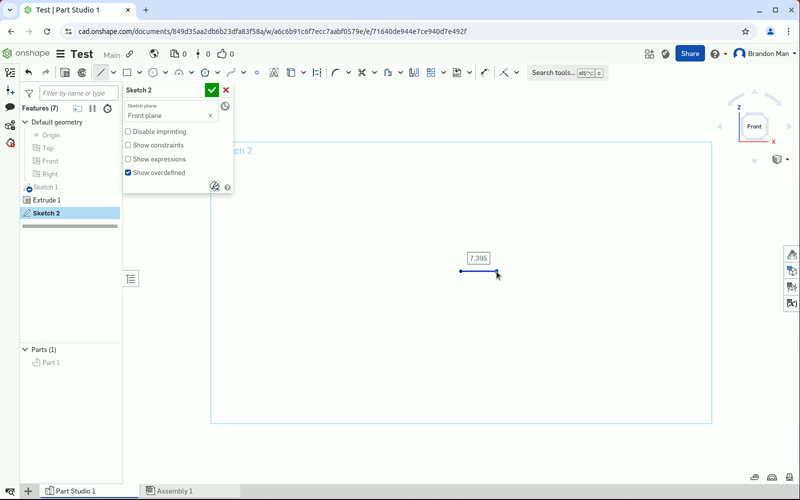
key(a)
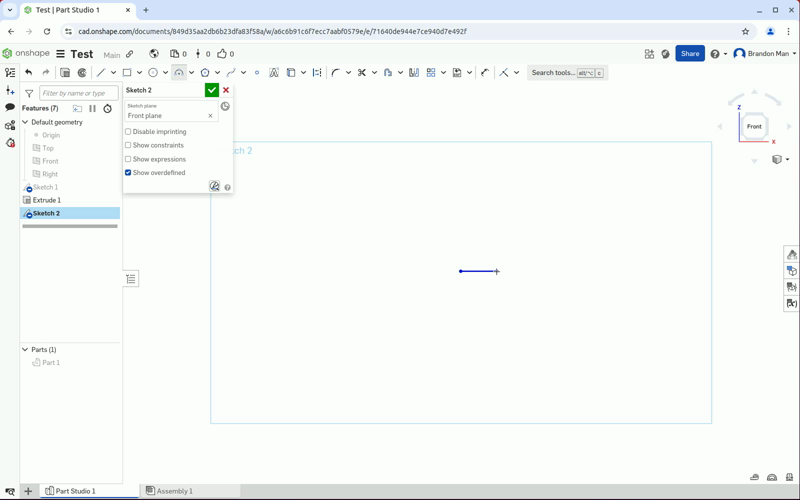
mouse_move(496, 271)
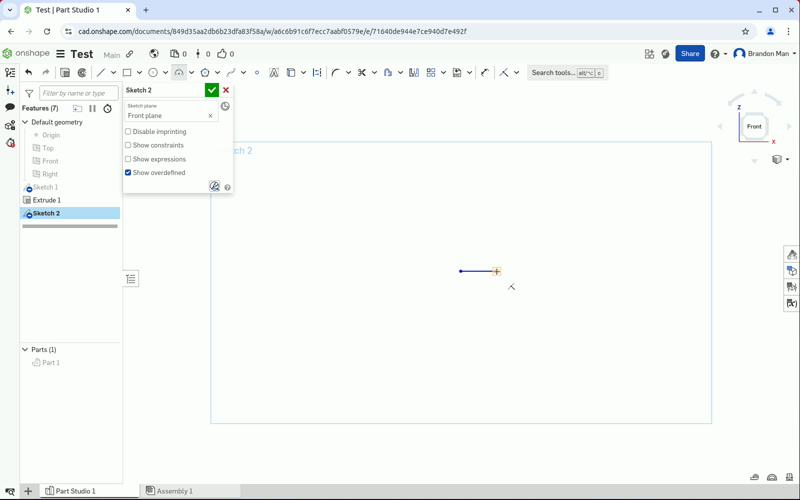
click(496, 271)
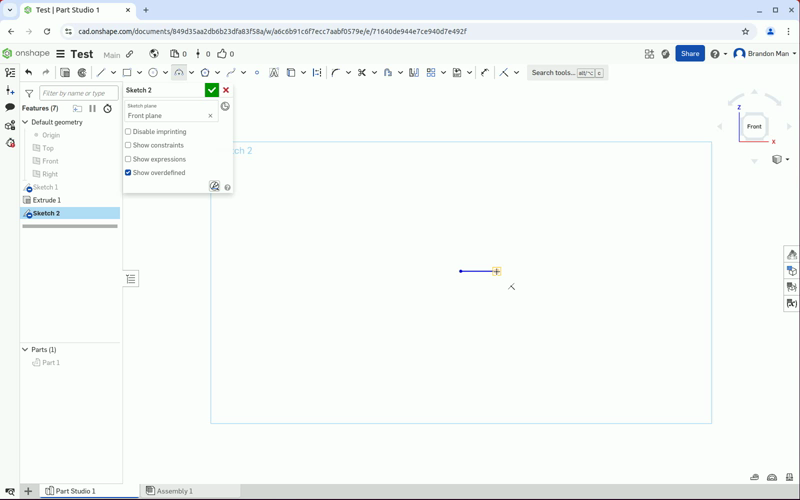
key_down(shift)
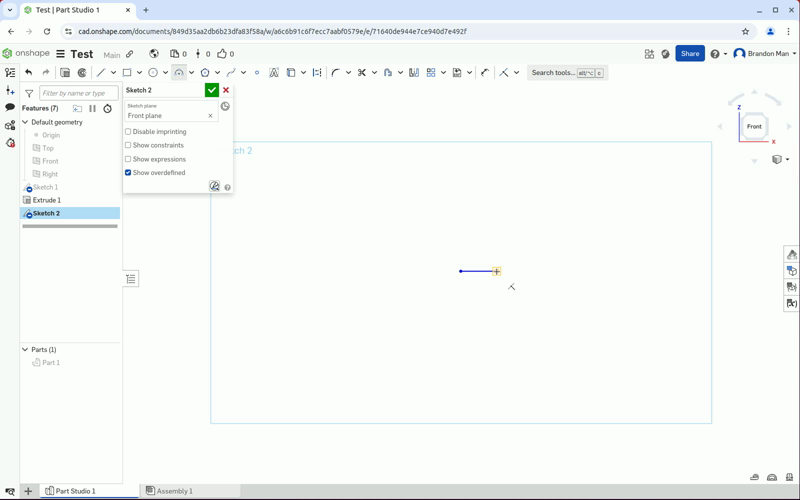
mouse_move(472, 245)
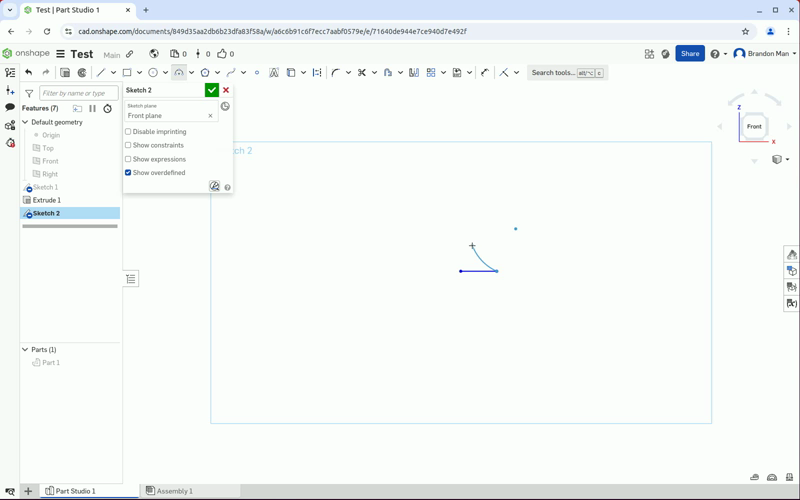
click(472, 245)
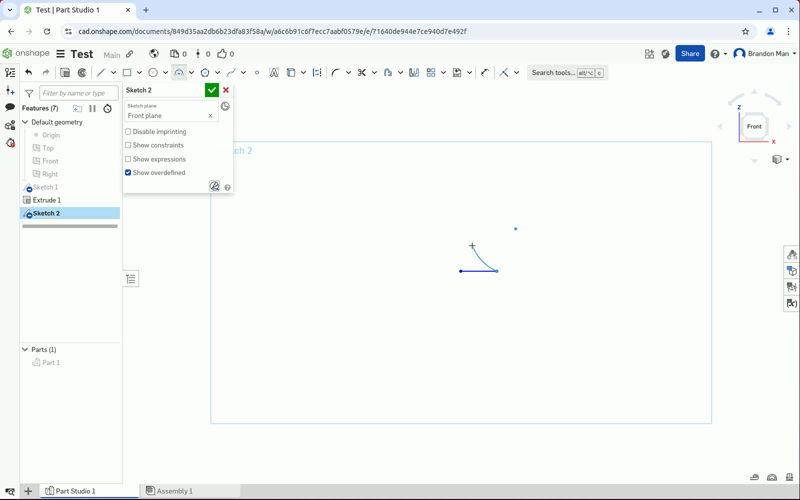
mouse_move(479, 262)
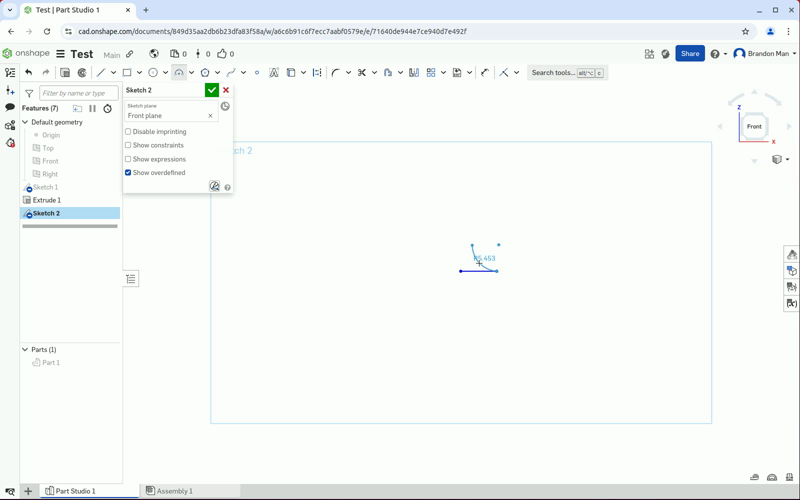
click(479, 262)
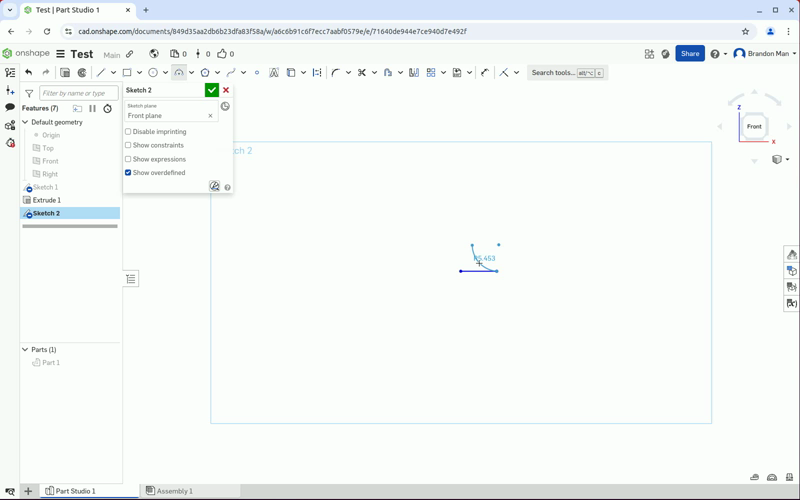
key_up(shift)
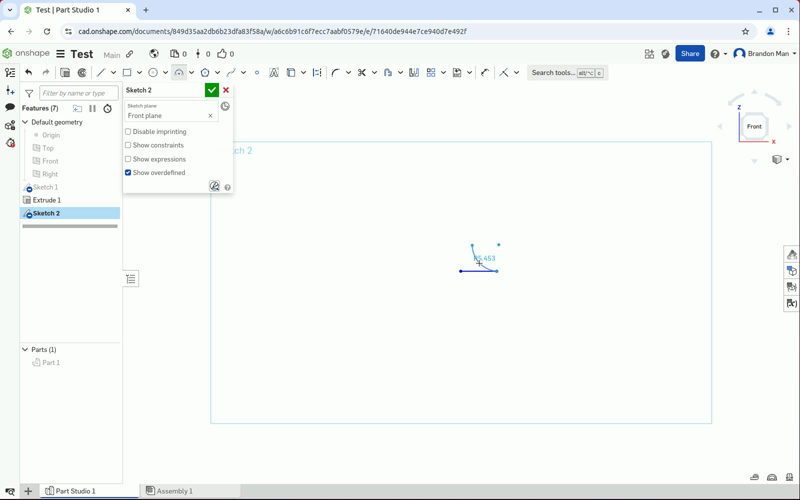
key(esc)
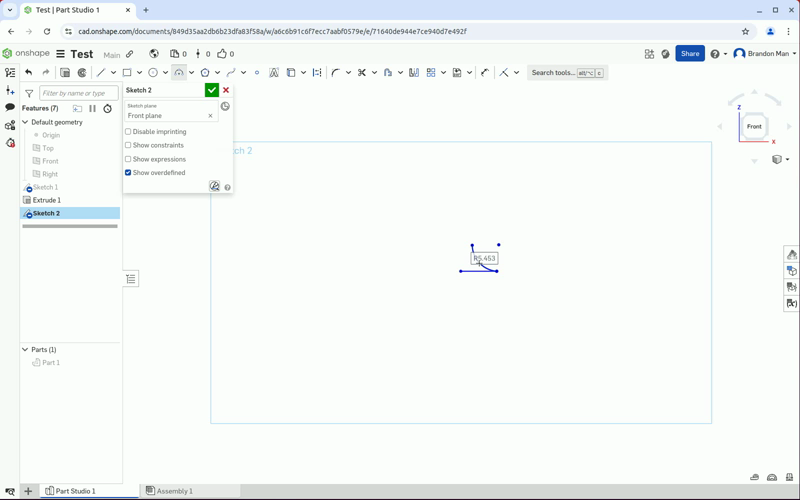
key(l)
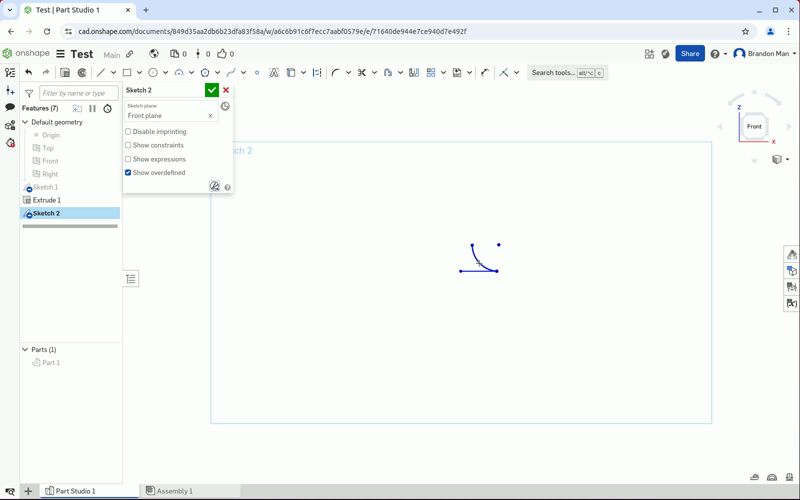
mouse_move(472, 245)
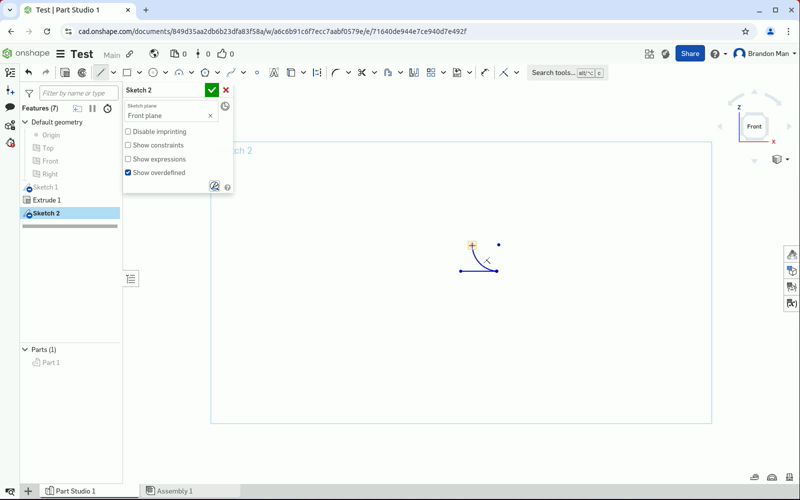
click(472, 245)
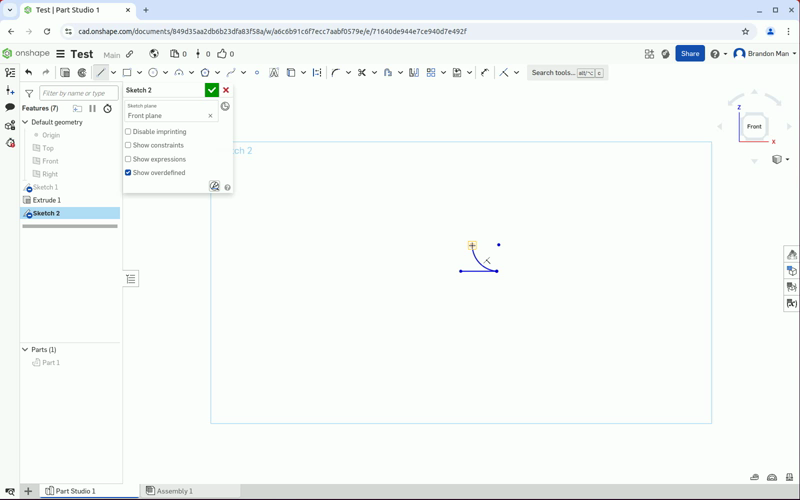
key_down(shift)
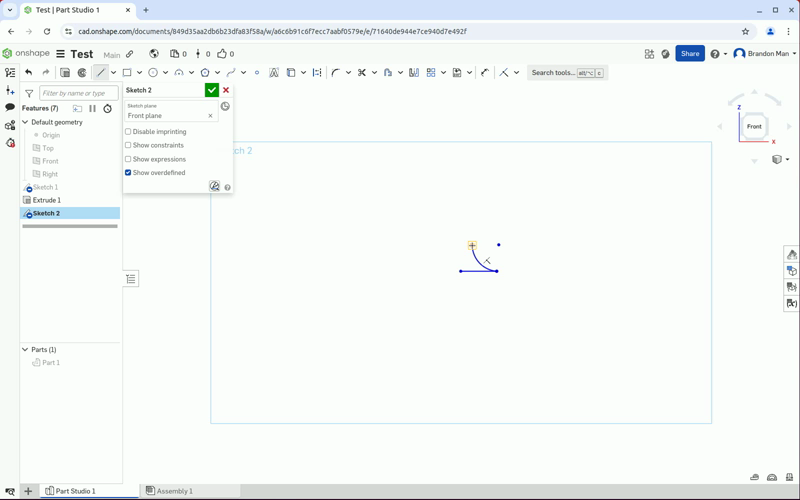
mouse_move(502, 245)
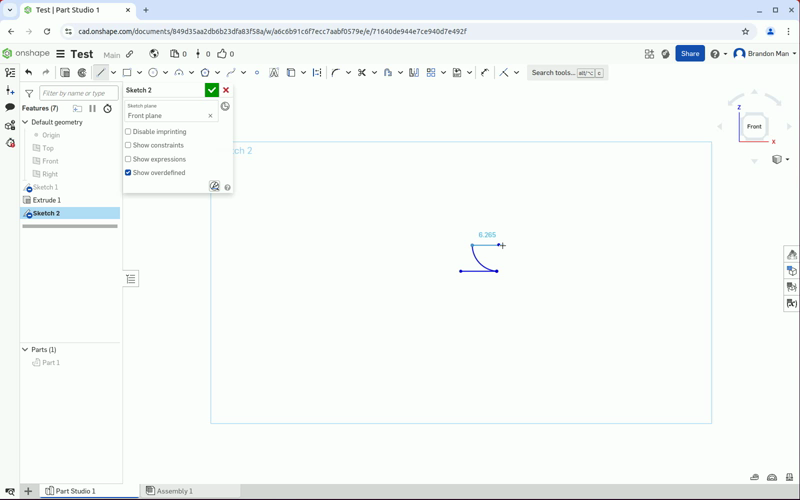
mouse_move(460, 245)
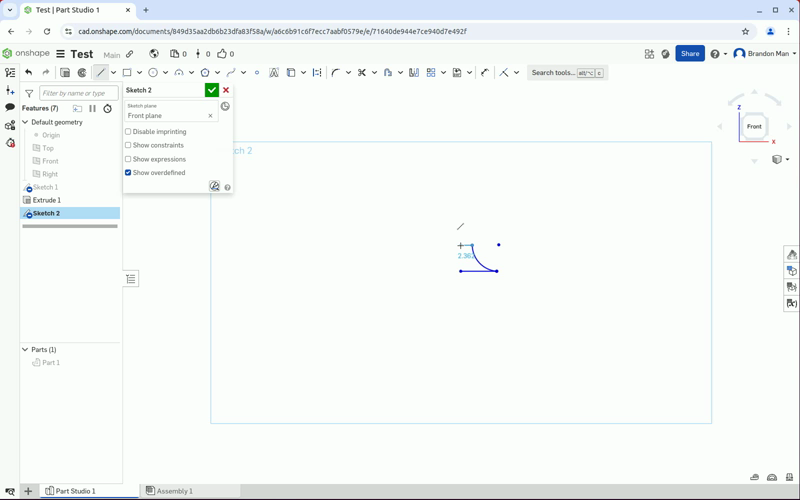
click(460, 245)
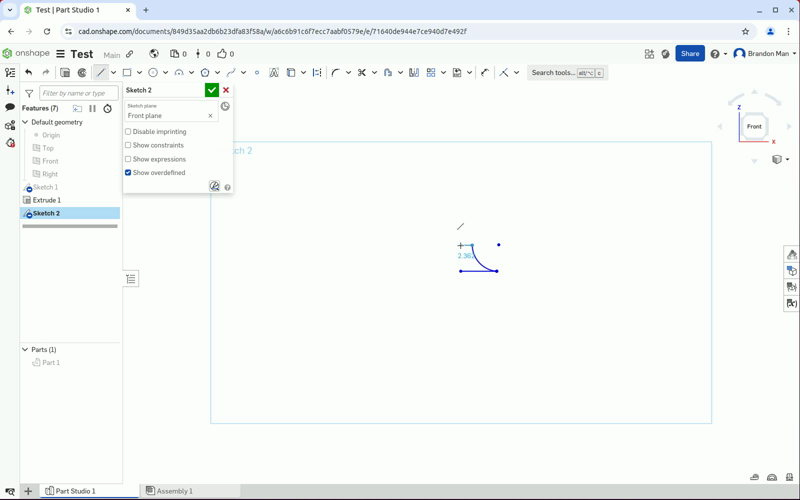
key_up(shift)
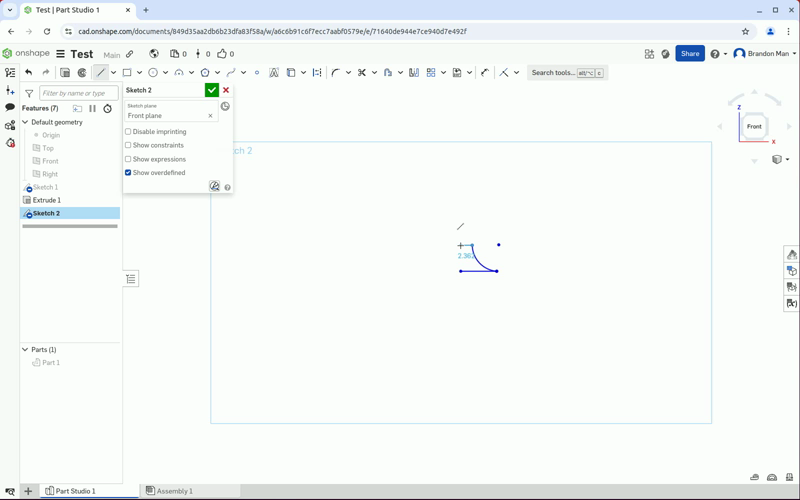
mouse_move(490, 245)
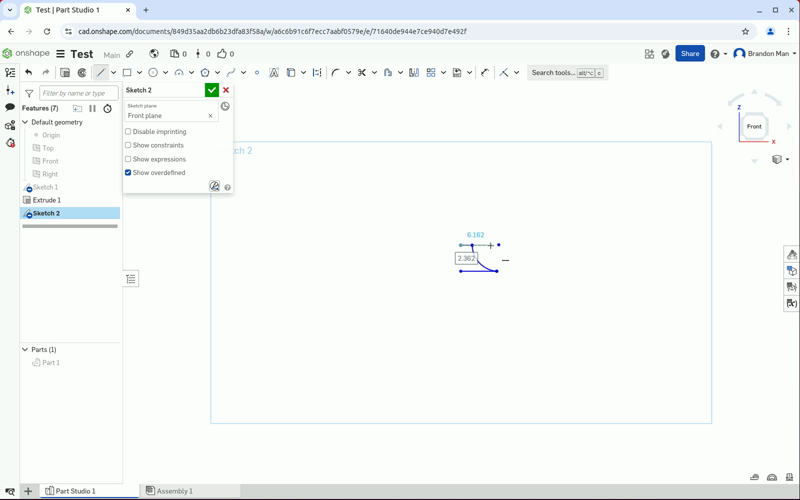
key_down(shift)
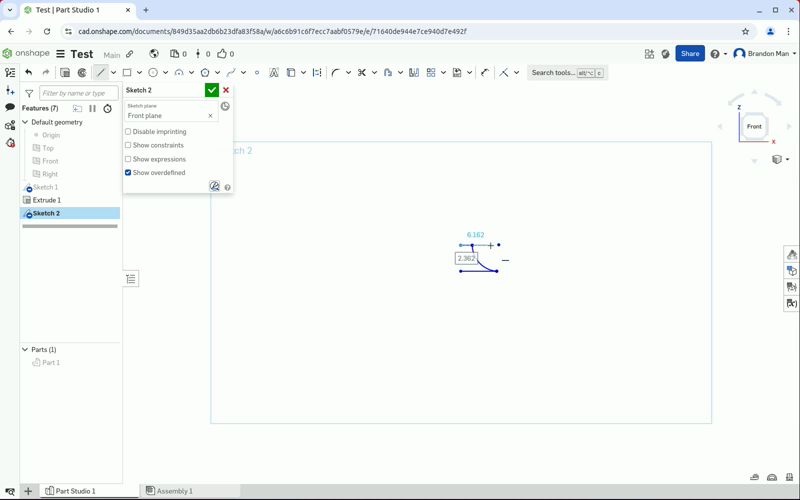
mouse_move(460, 271)
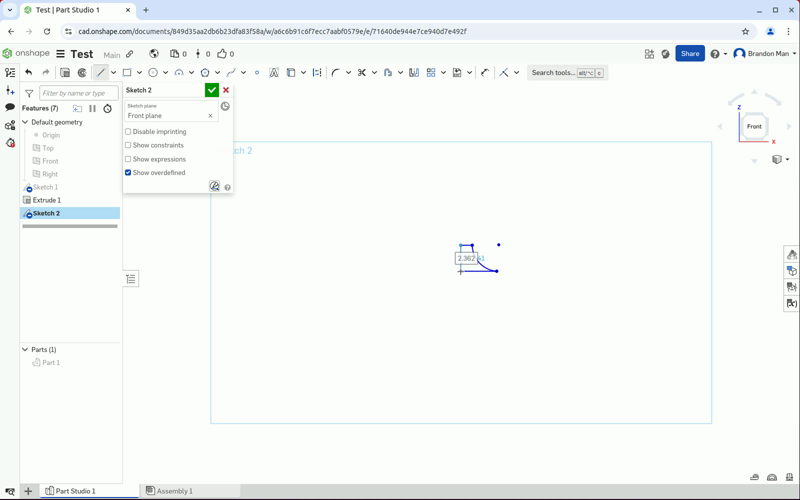
key_up(shift)
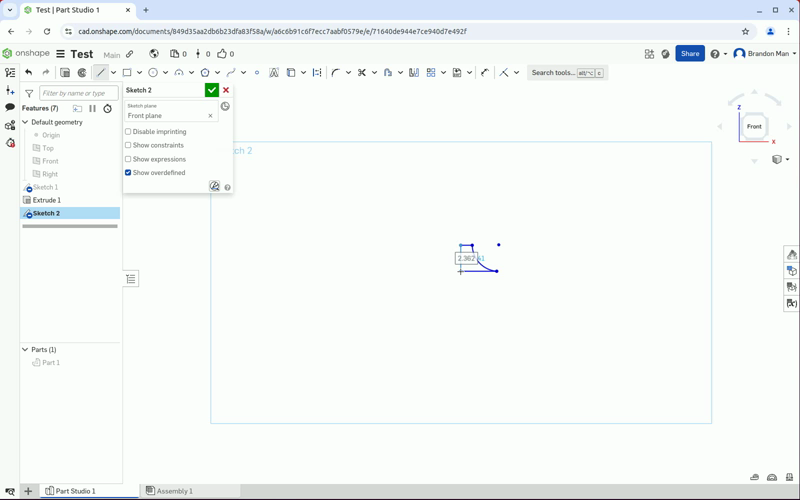
click(460, 271)
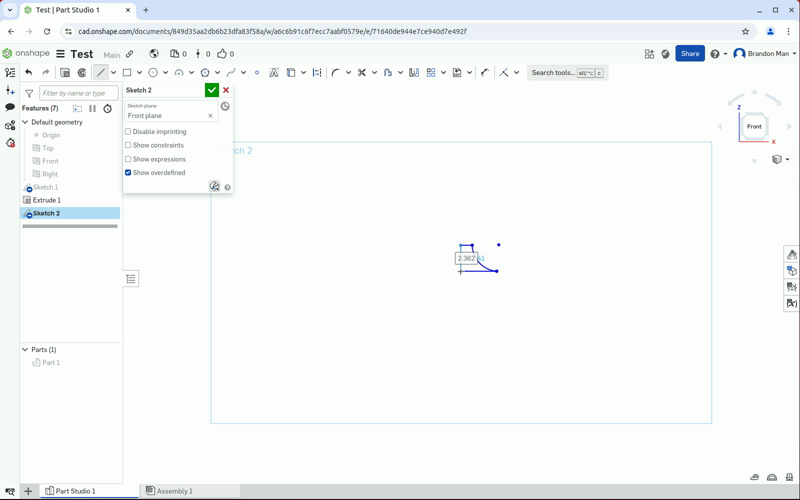
key(esc)
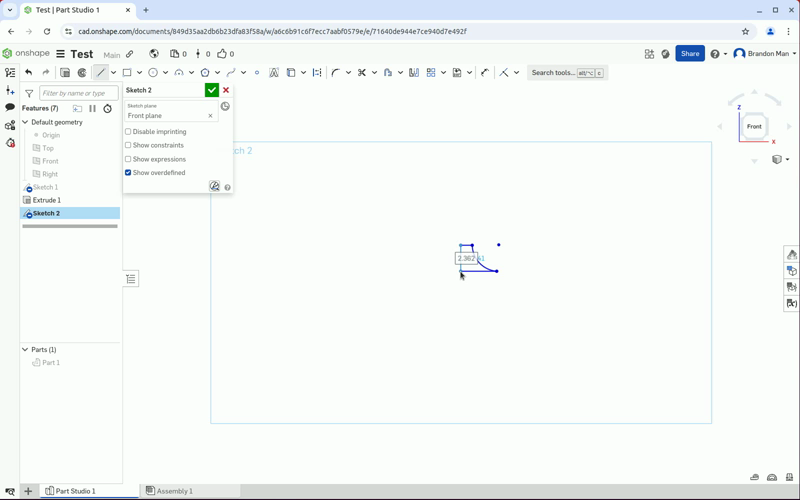
mouse_move(466, 257)
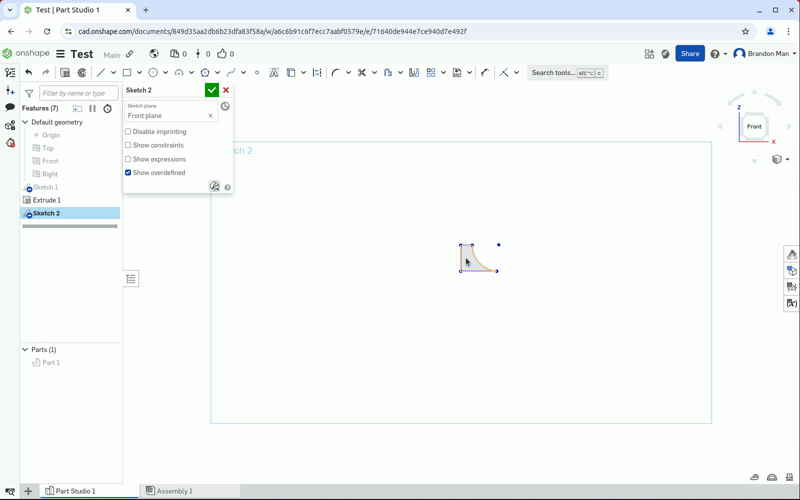
scroll(6)
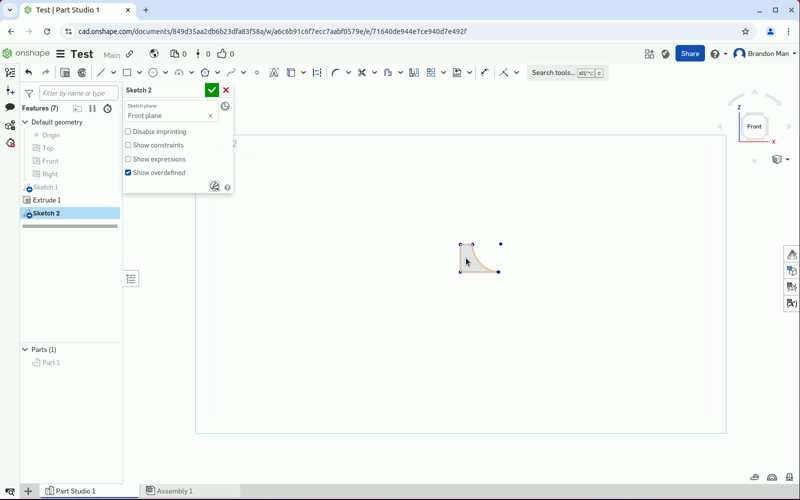
scroll(6)
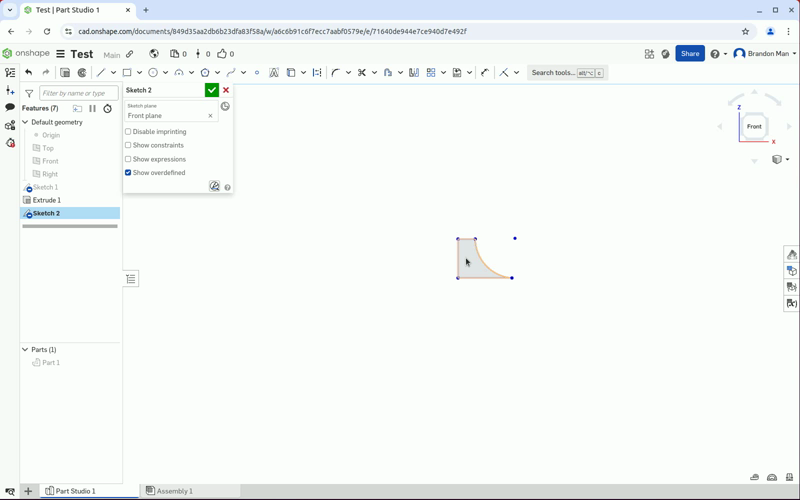
scroll(6)
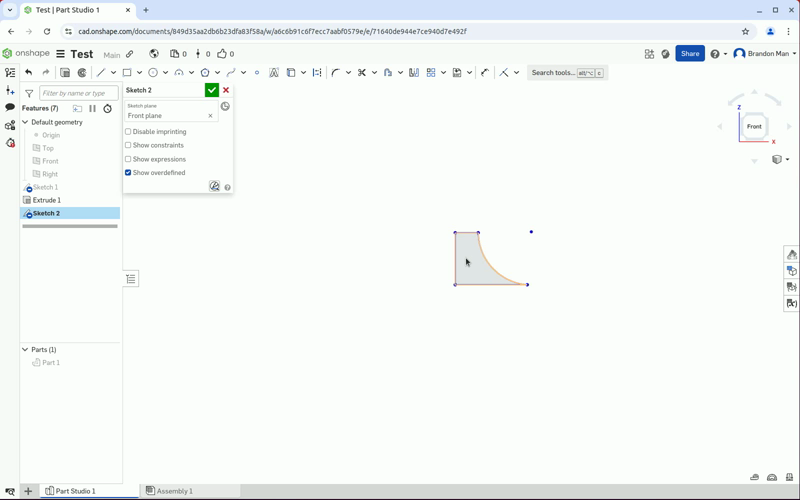
scroll(6)
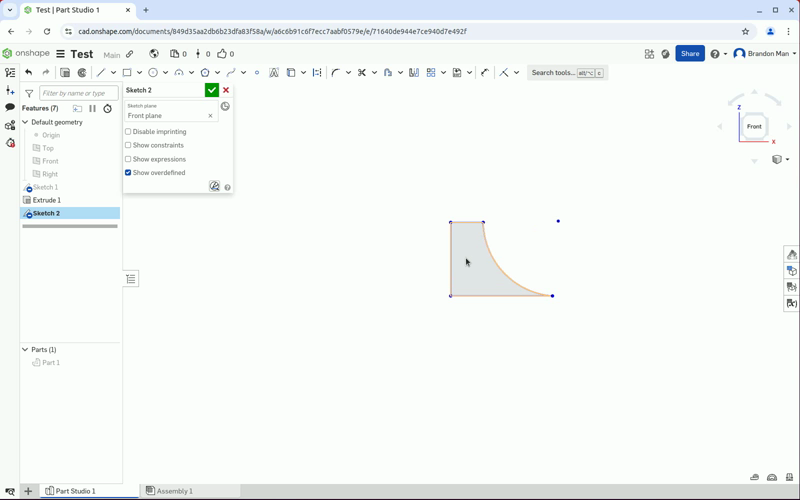
scroll(6)
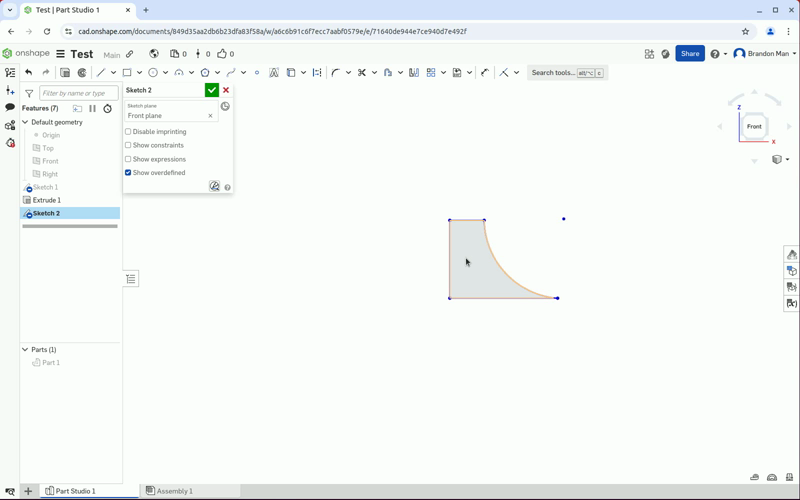
scroll(6)
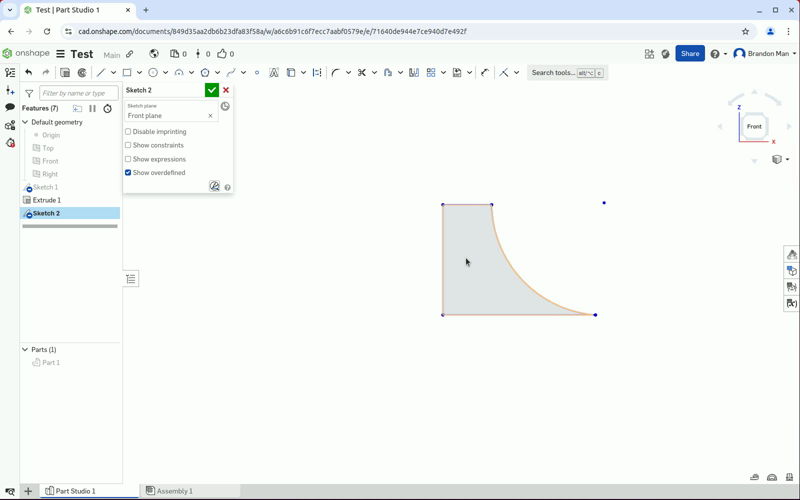
scroll(6)
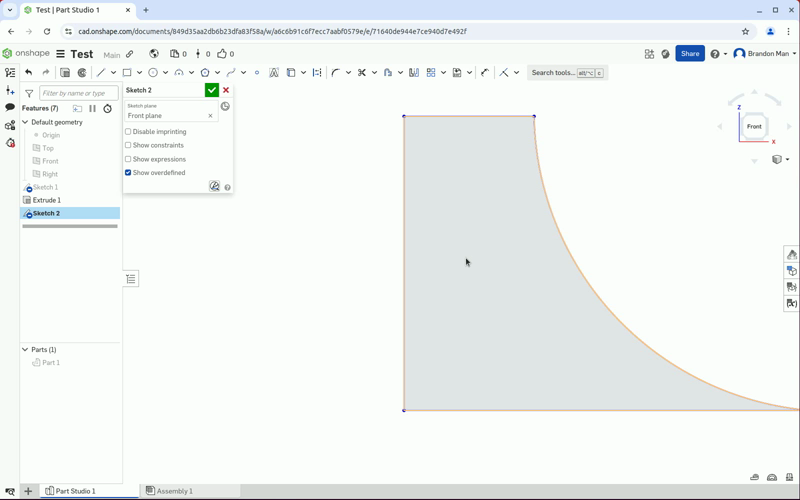
click(466, 257)
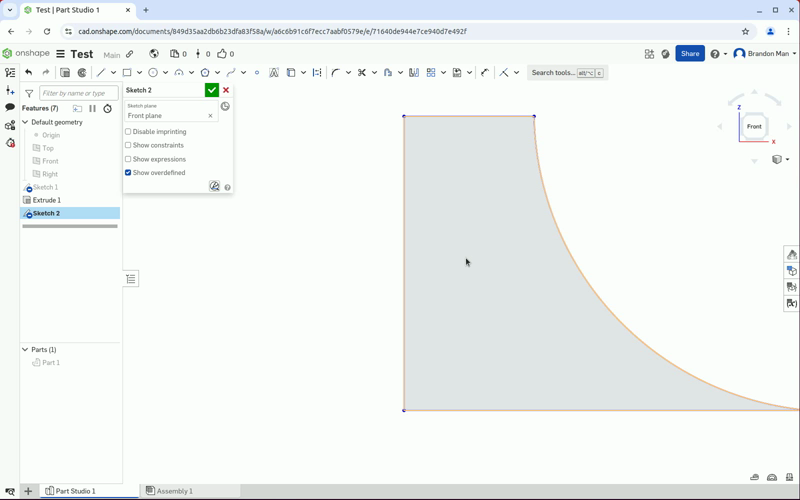
scroll(-6)
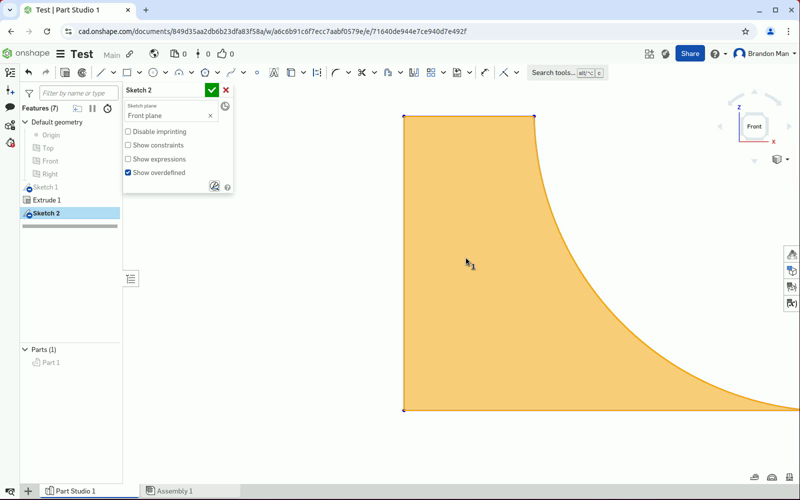
scroll(-6)
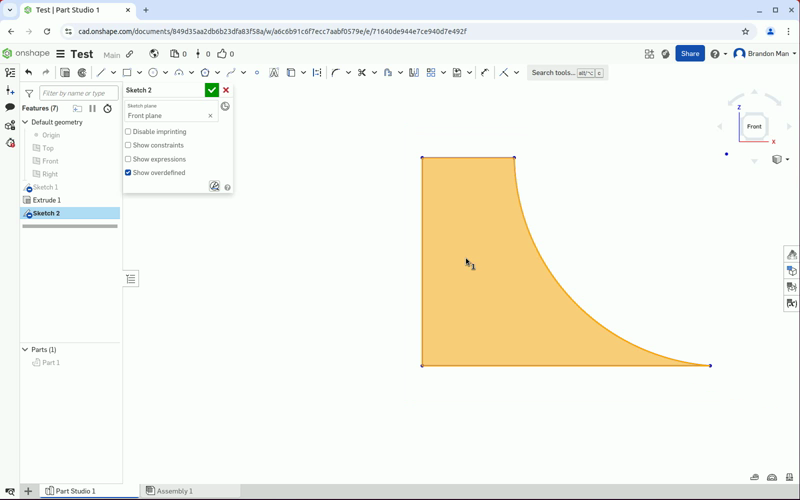
scroll(-6)
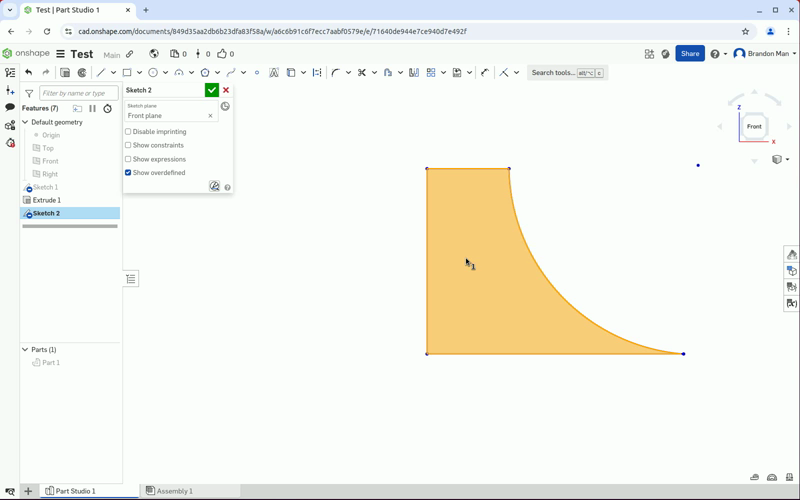
scroll(-6)
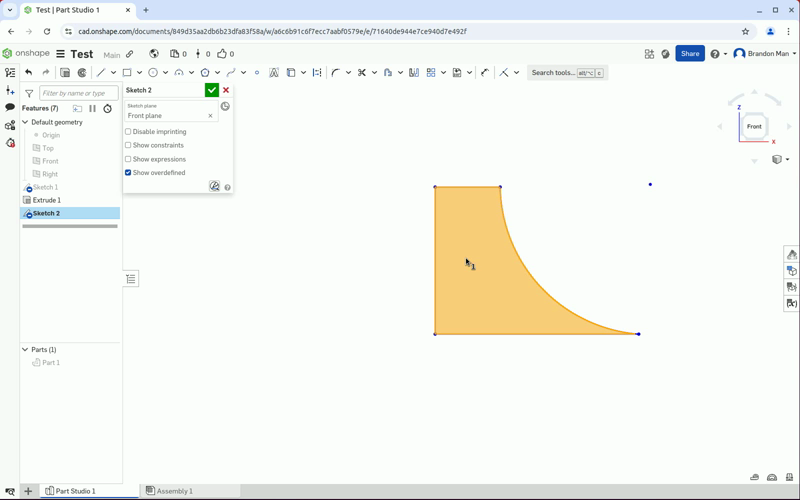
scroll(-6)
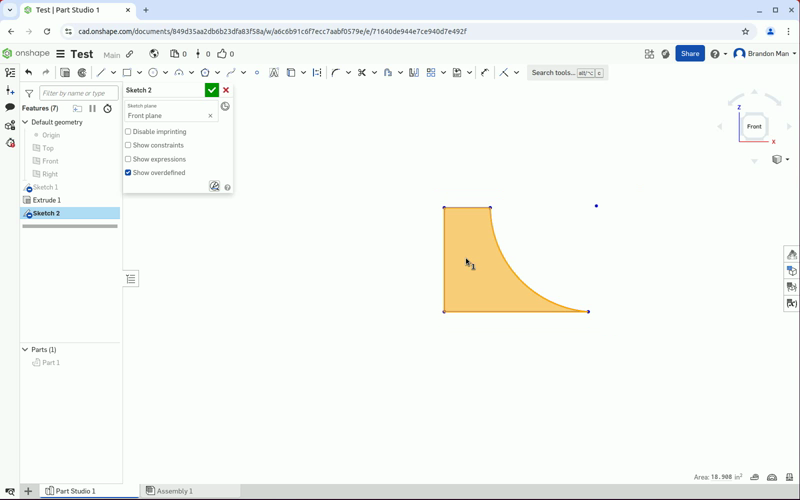
scroll(-6)
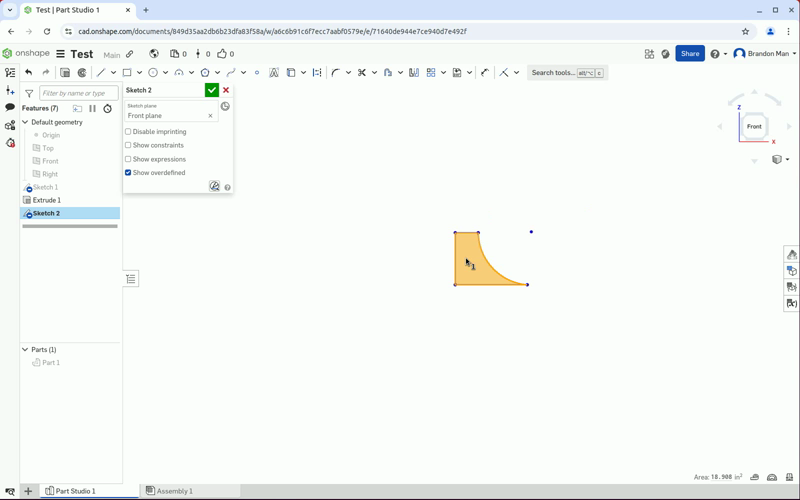
scroll(-6)
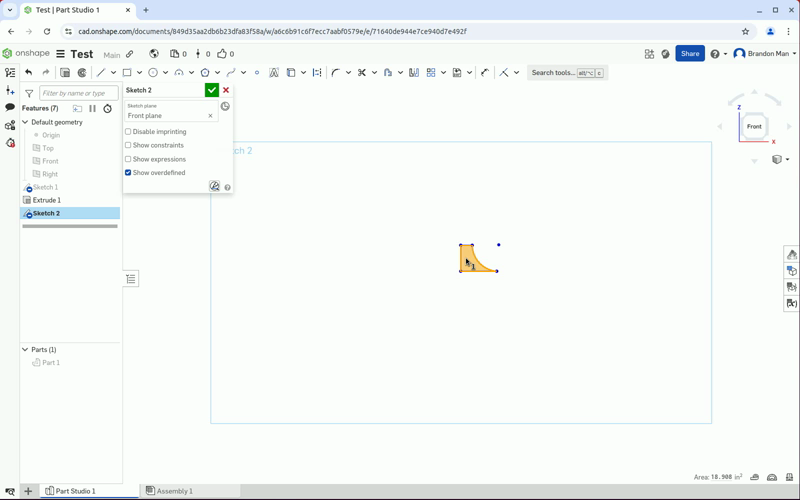
mouse_move(73, 352)
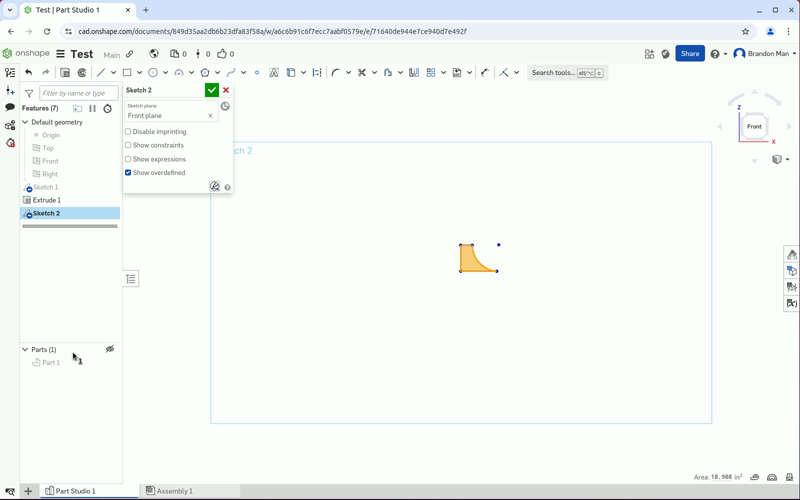
key(shift+y)
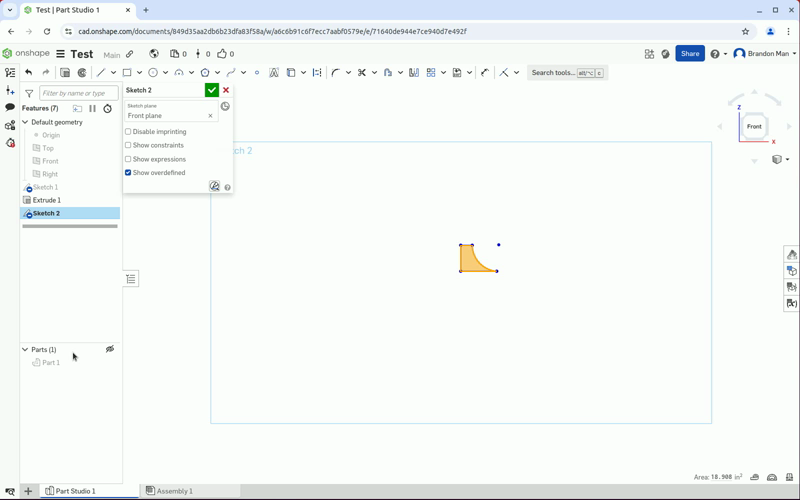
key(shift+e)
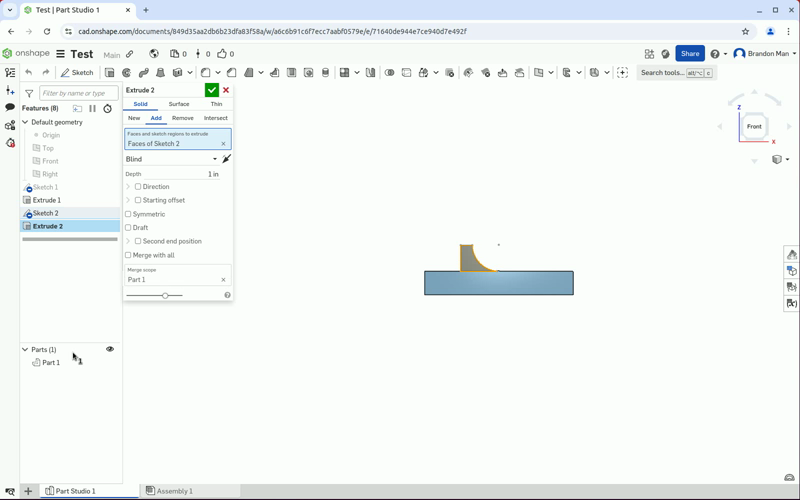
mouse_move(143, 106)
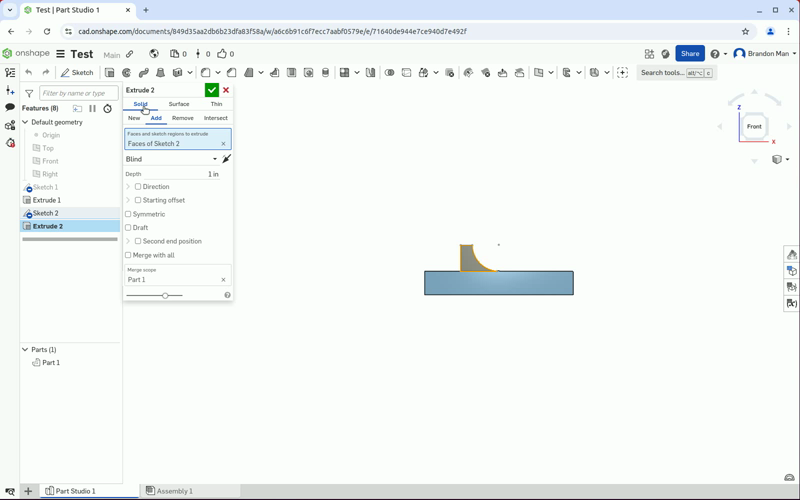
click(143, 106)
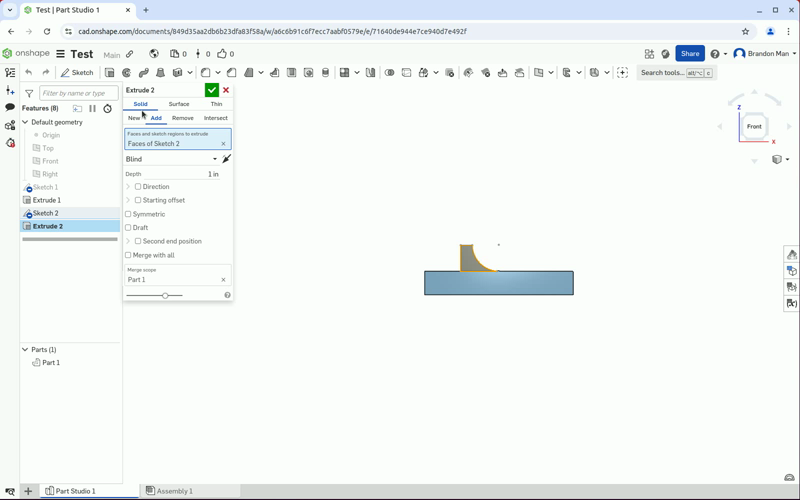
mouse_move(137, 120)
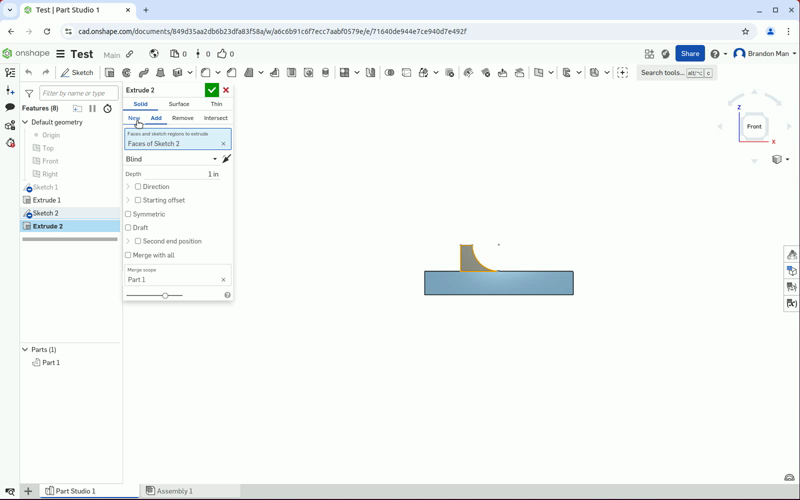
click(137, 120)
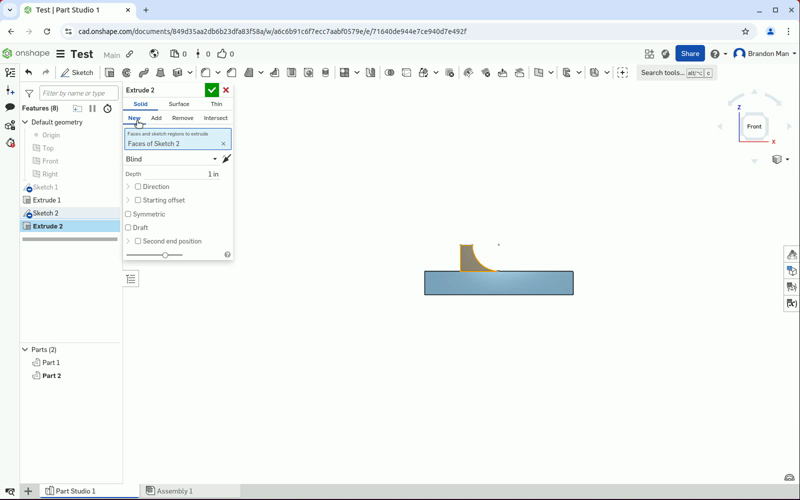
key(tab, 4)
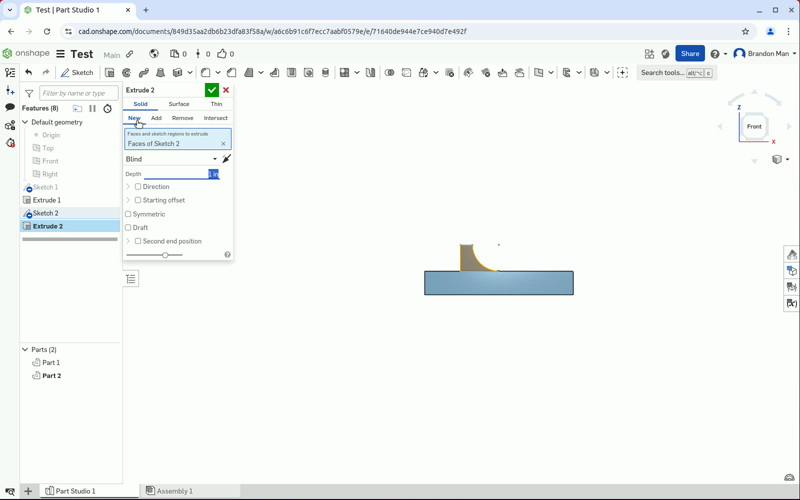
text(11.795)
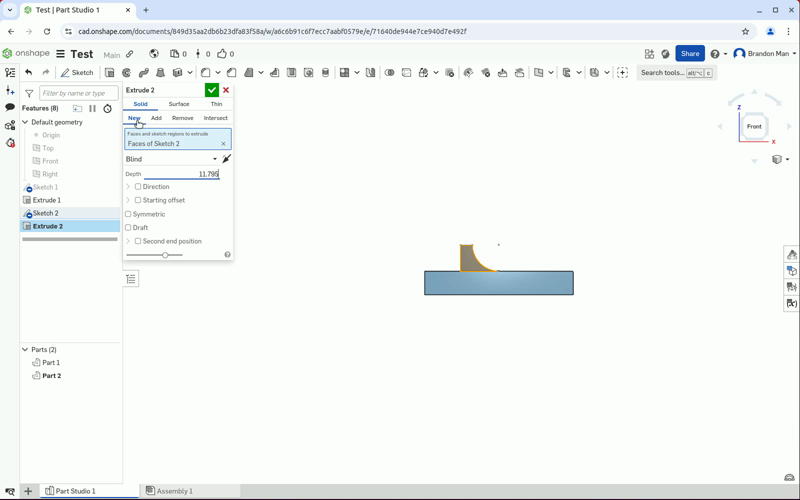
key(enter)
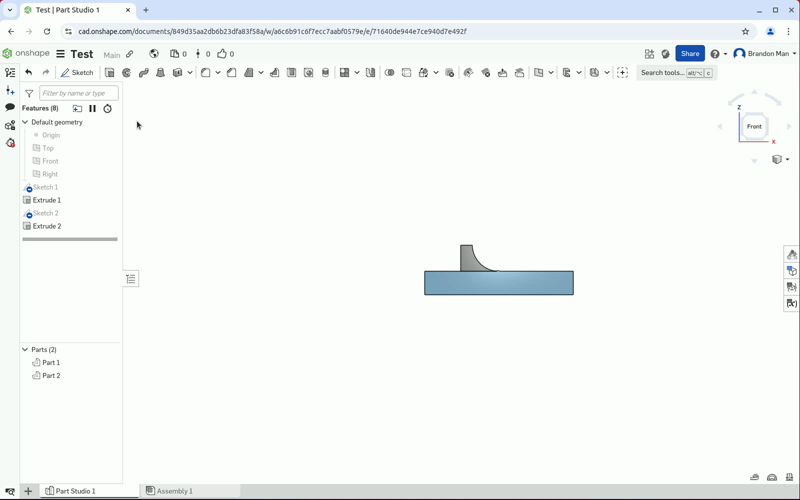
key(shift+h)
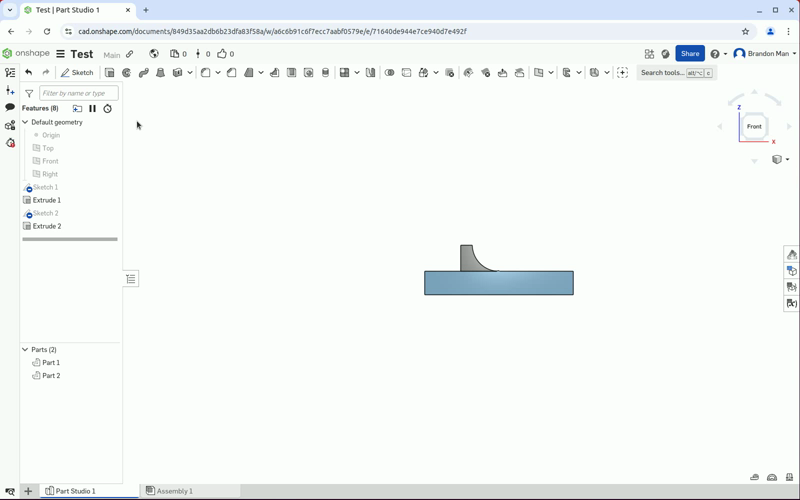
key(shift+h)
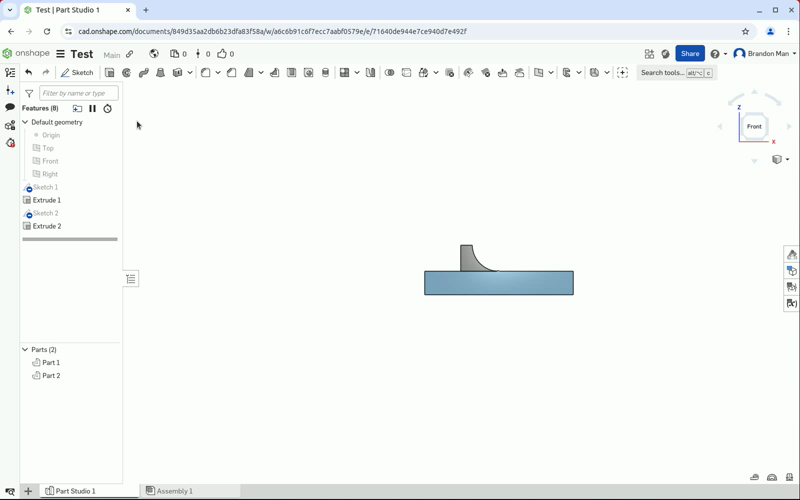
mouse_move(73, 189)
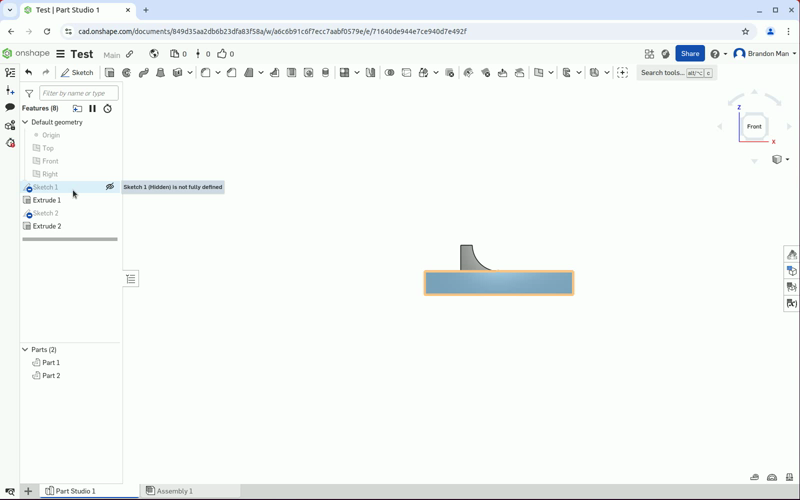
click(73, 189)
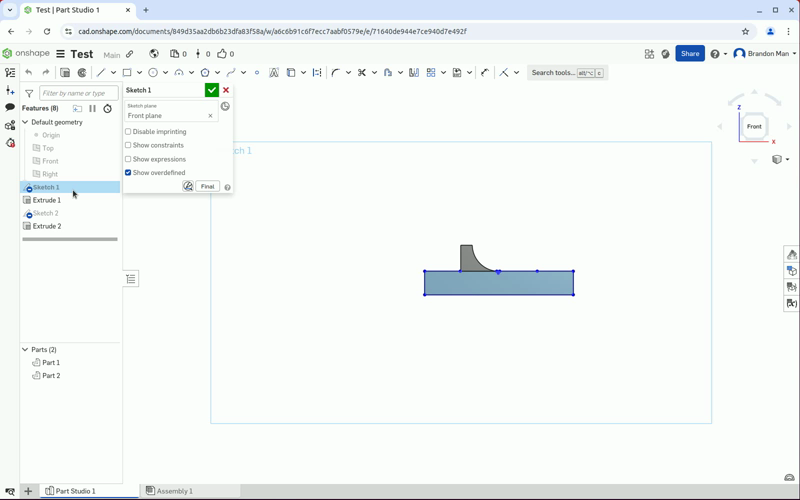
mouse_move(229, 92)
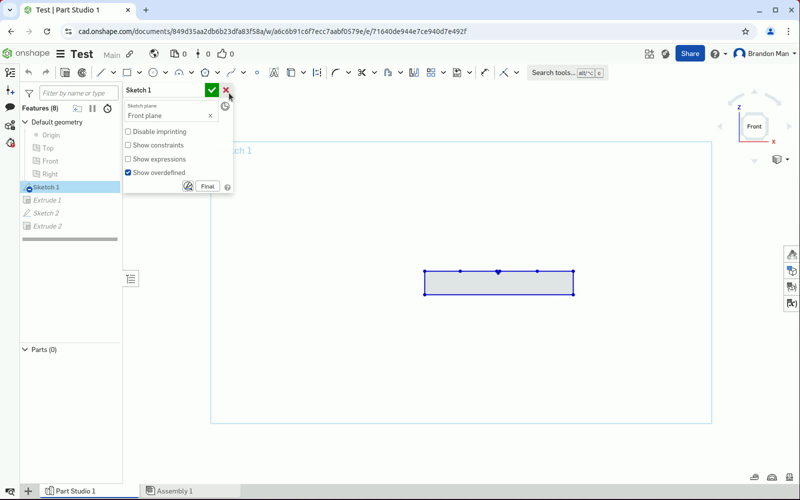
click(229, 92)
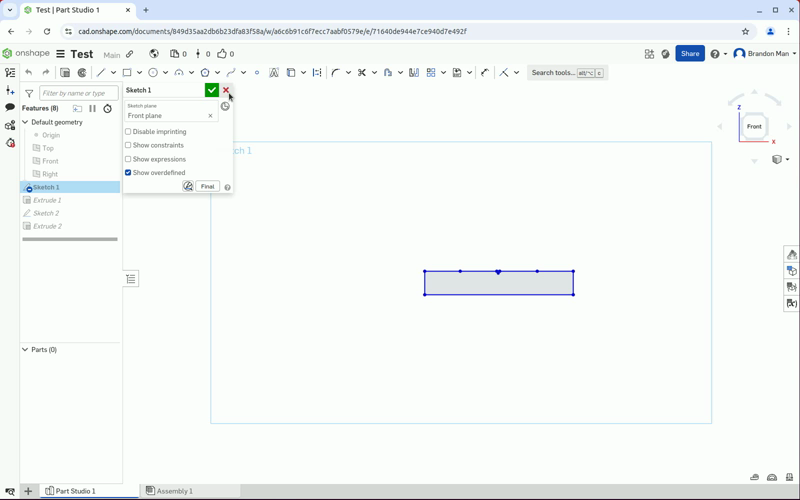
key(shift+s)
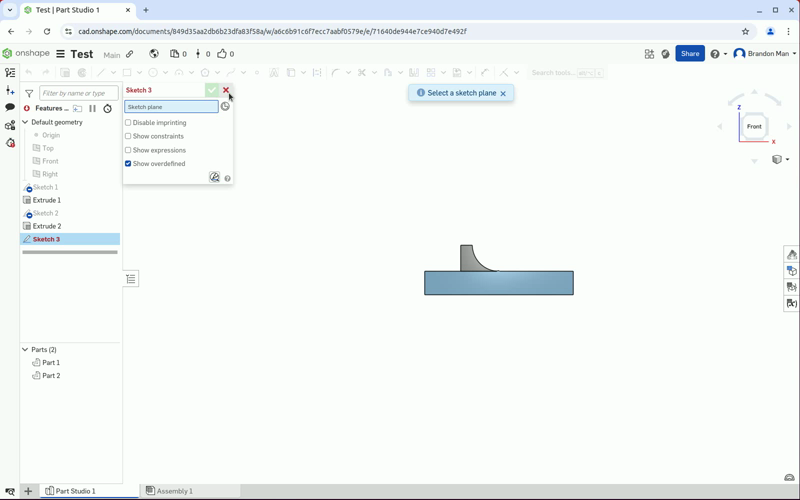
mouse_move(73, 163)
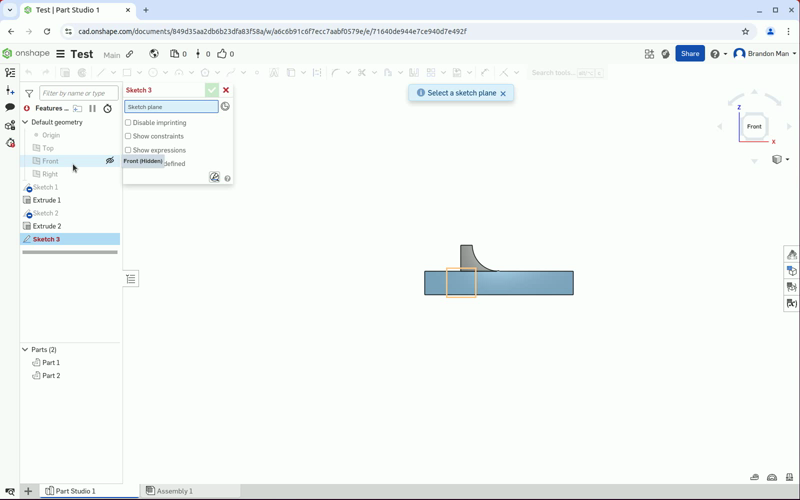
click(73, 163)
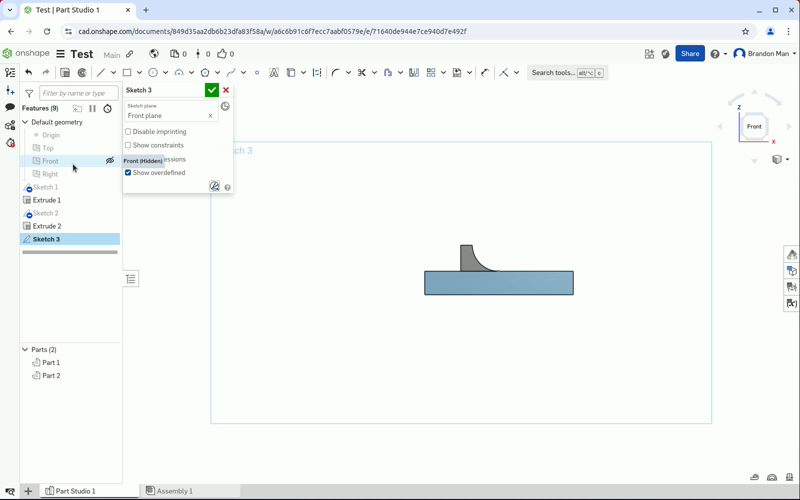
mouse_move(73, 352)
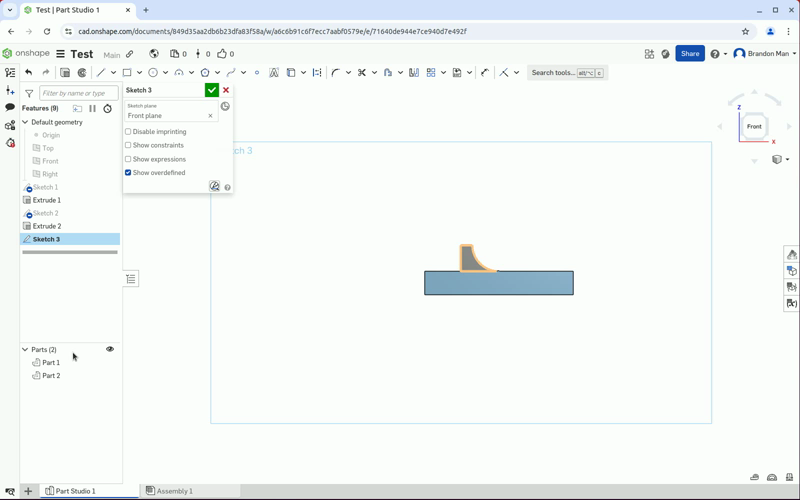
key(y)
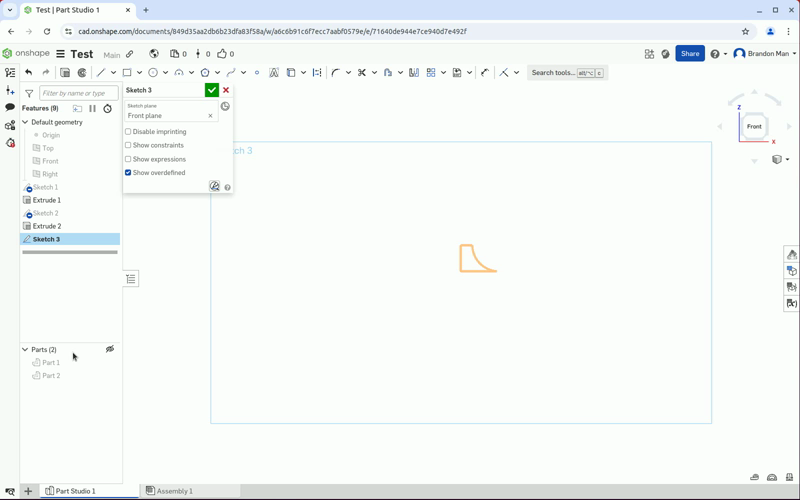
key(l)
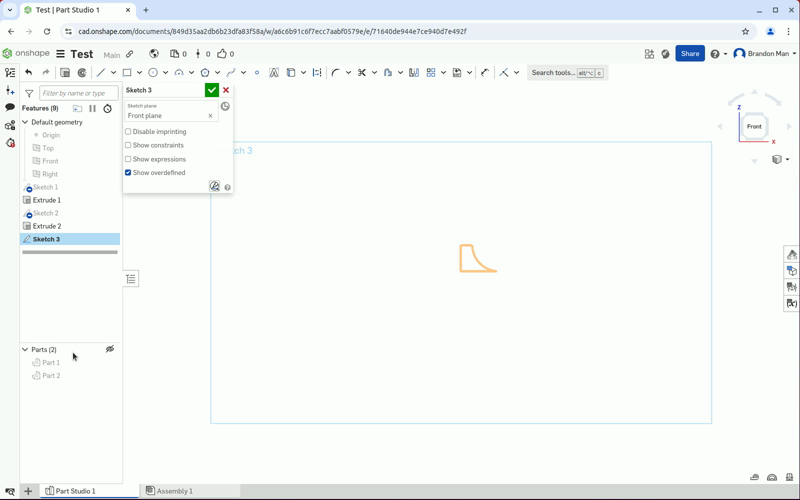
key_down(shift)
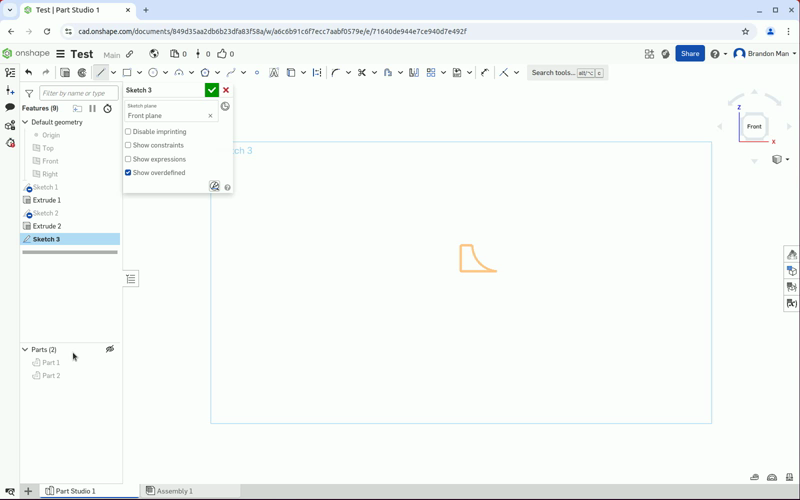
mouse_move(499, 271)
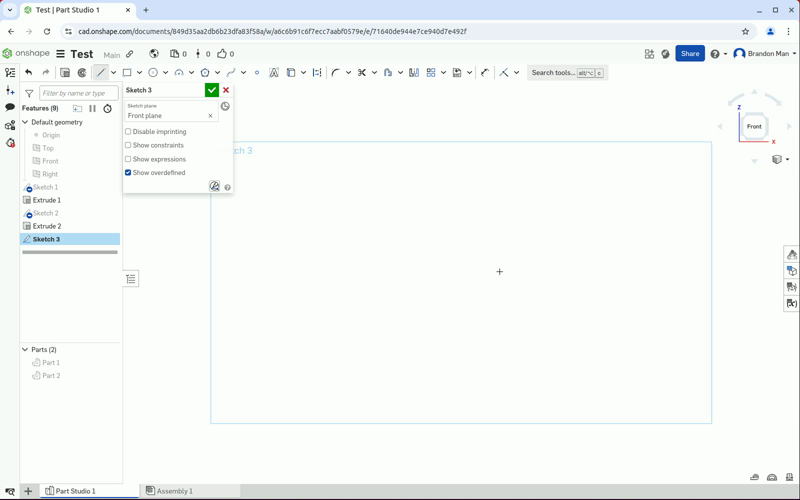
click(499, 271)
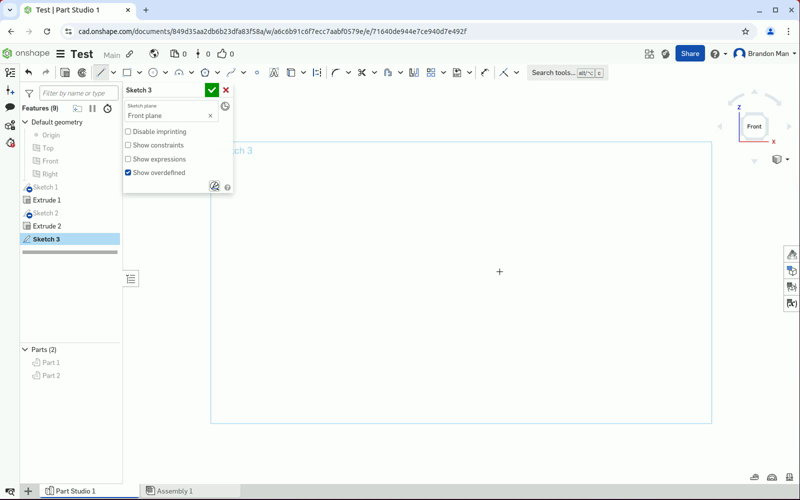
key_up(shift)
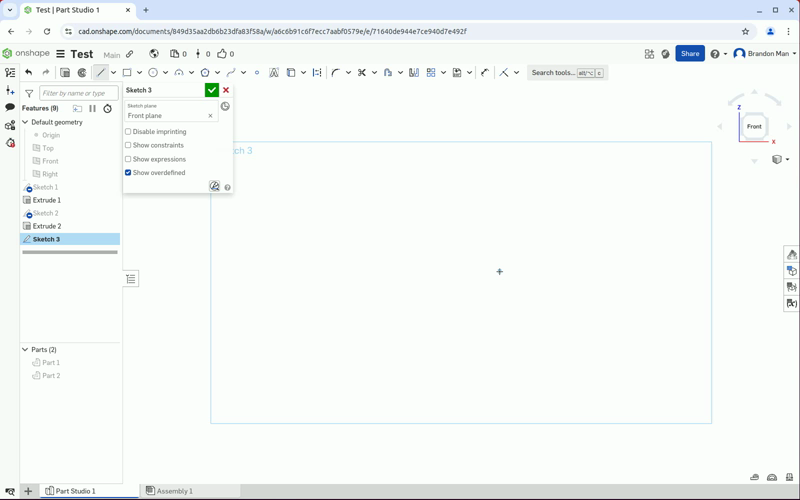
key_down(shift)
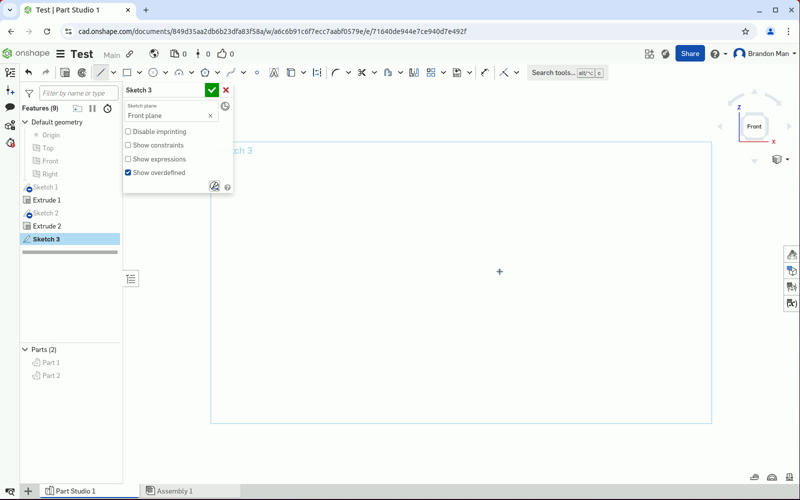
mouse_move(529, 271)
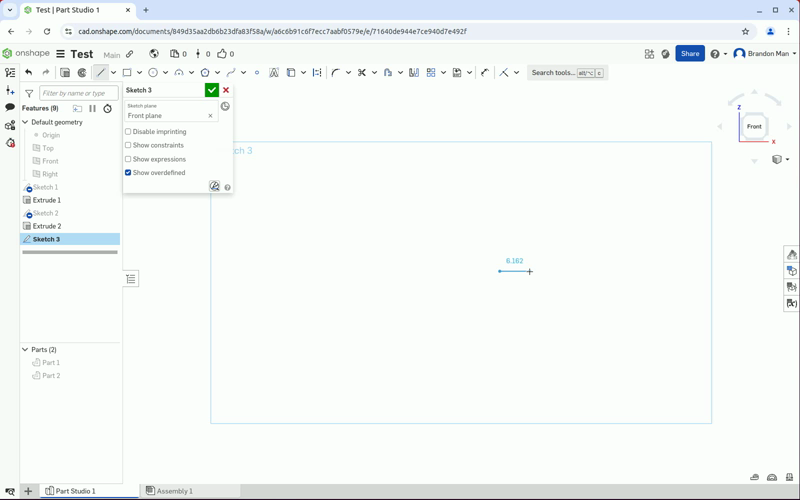
mouse_move(536, 271)
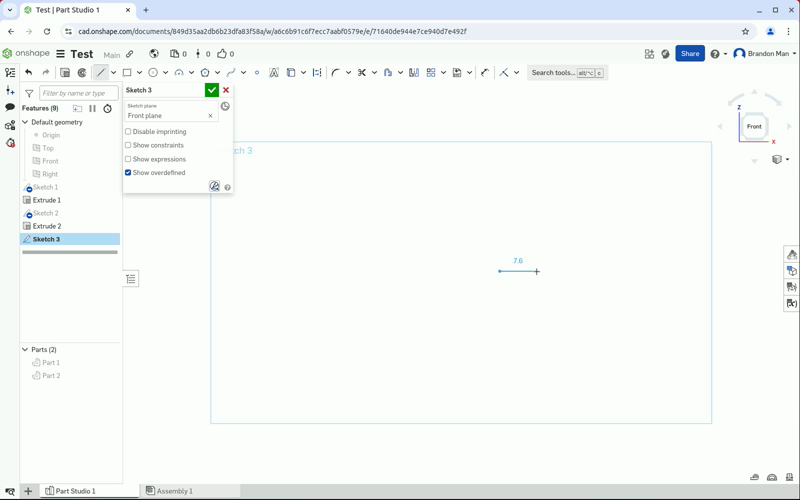
click(536, 271)
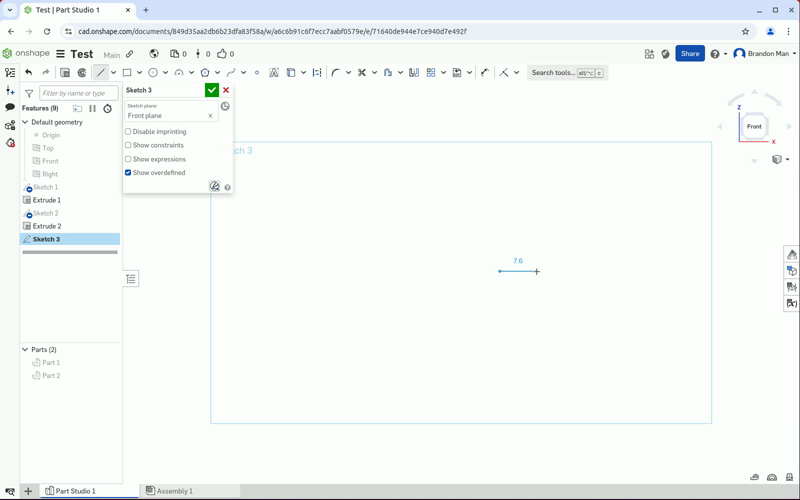
key_up(shift)
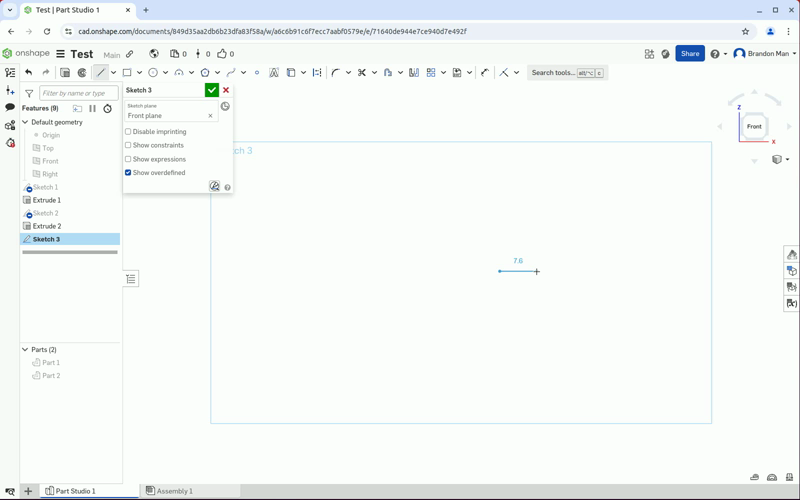
key_down(shift)
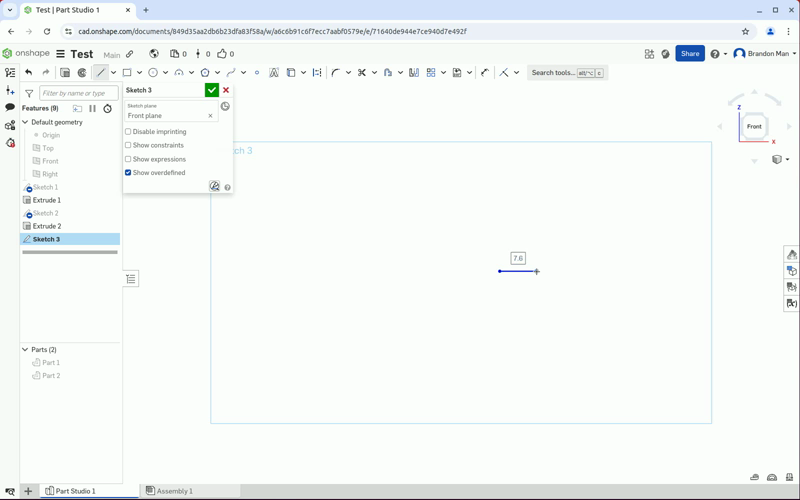
mouse_move(566, 271)
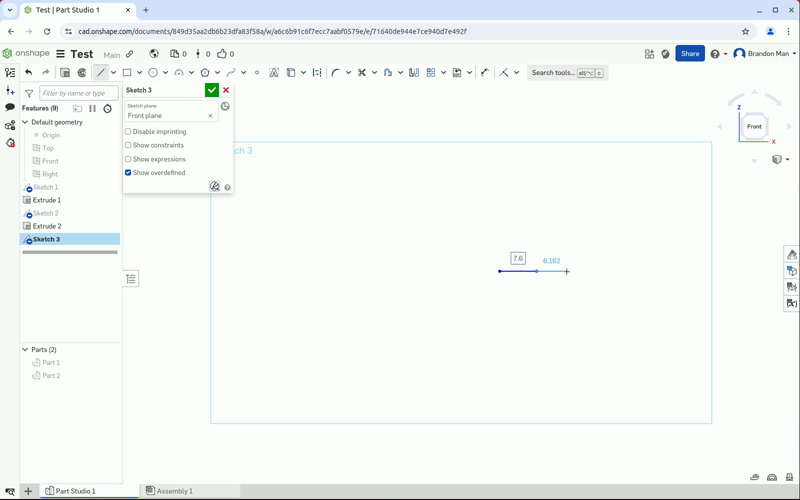
mouse_move(536, 245)
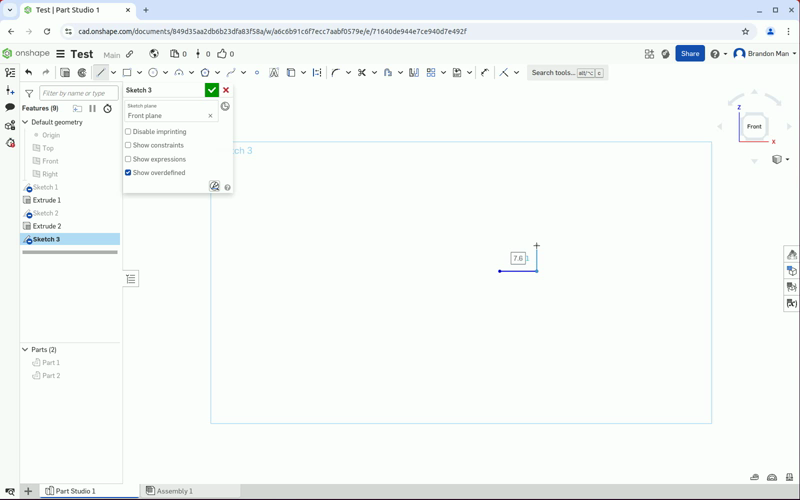
click(536, 245)
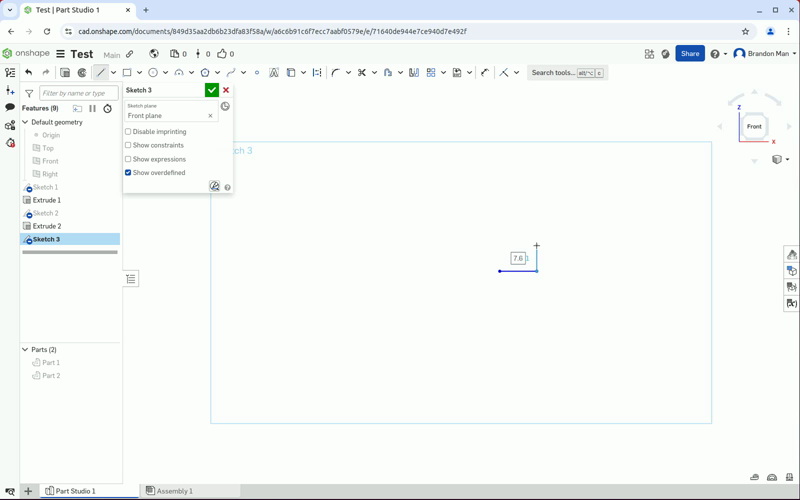
key_up(shift)
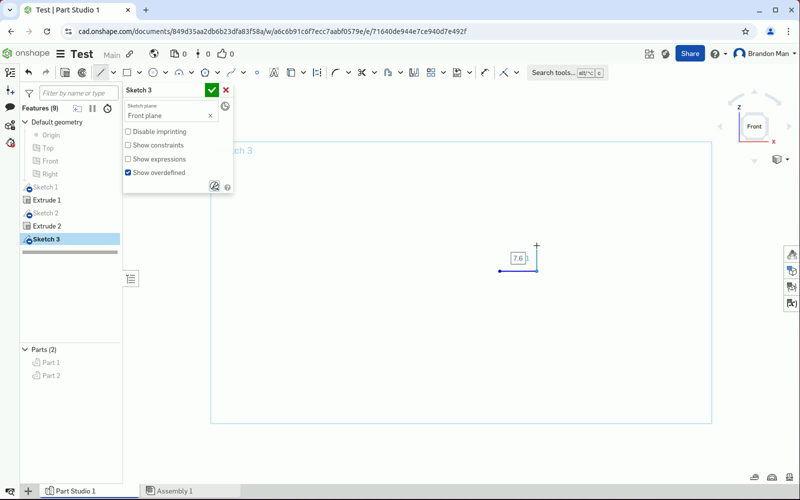
key_down(shift)
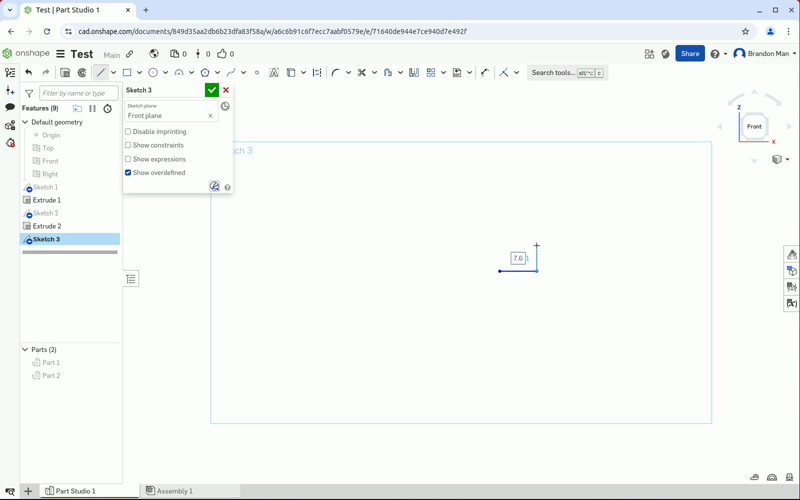
mouse_move(566, 245)
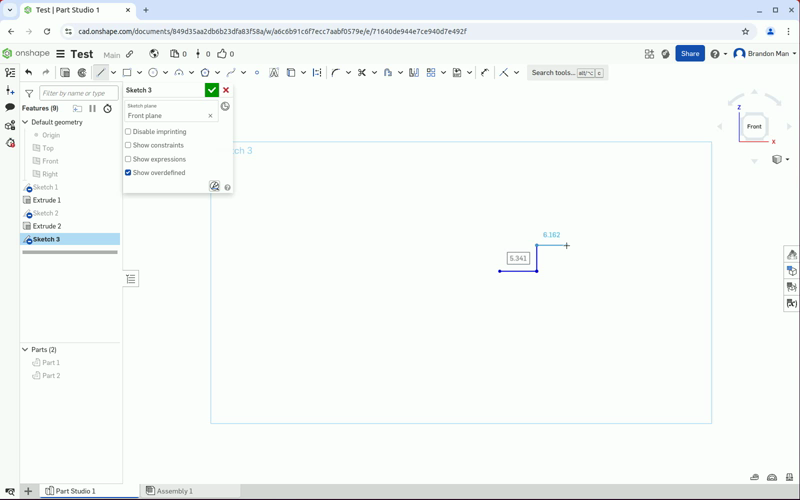
mouse_move(524, 245)
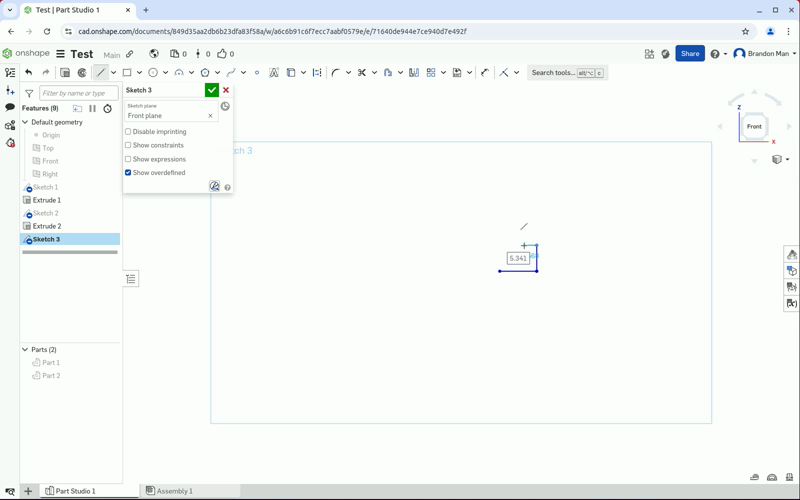
click(524, 245)
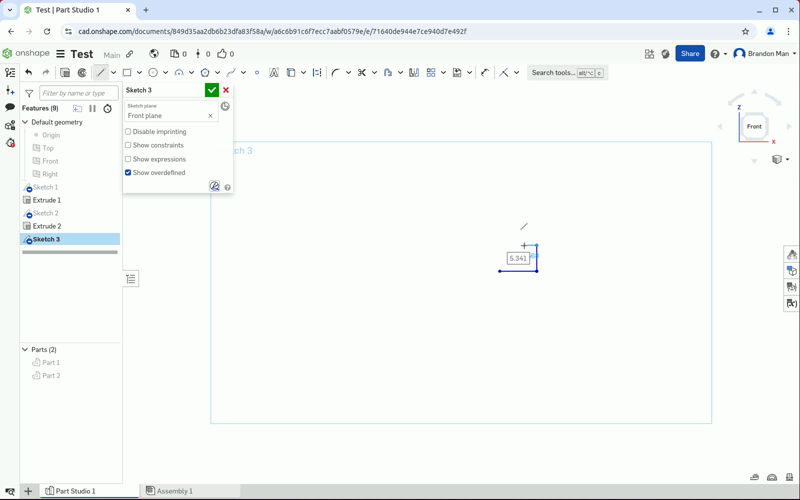
key_up(shift)
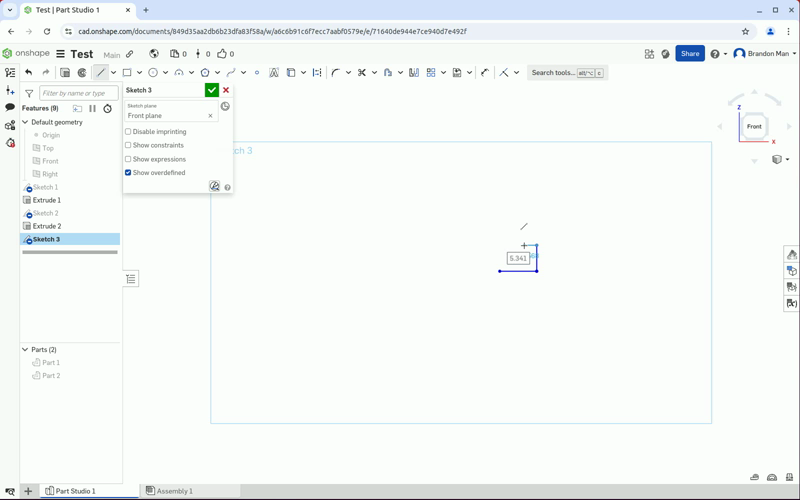
key(esc)
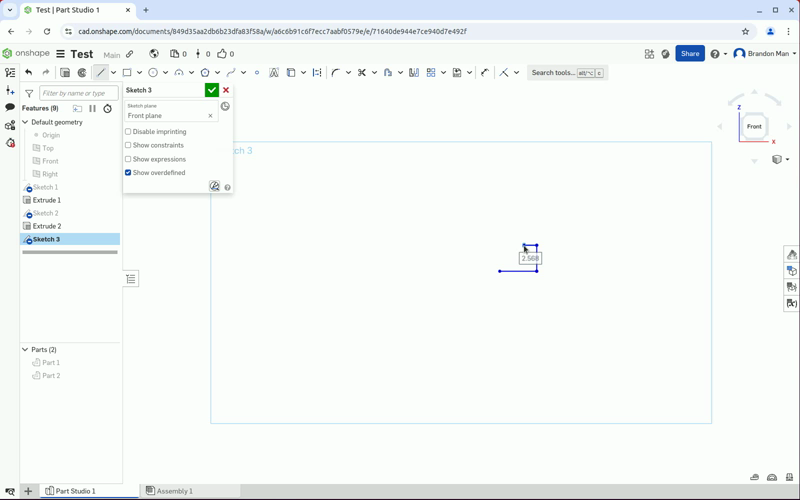
key(a)
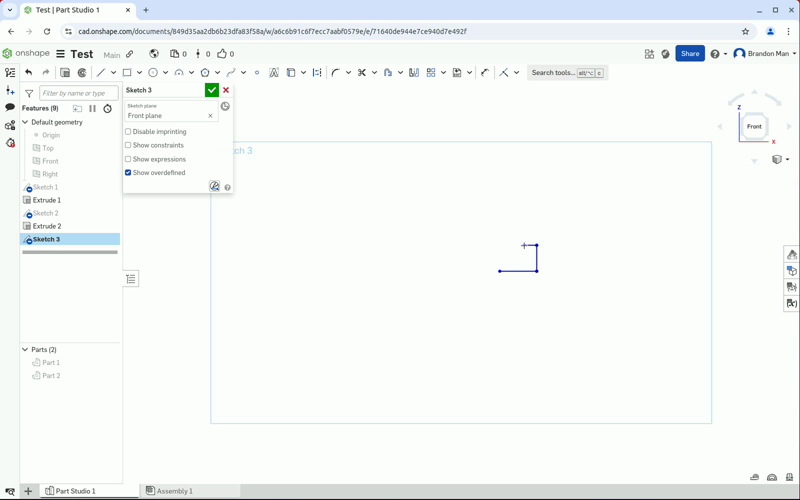
mouse_move(524, 245)
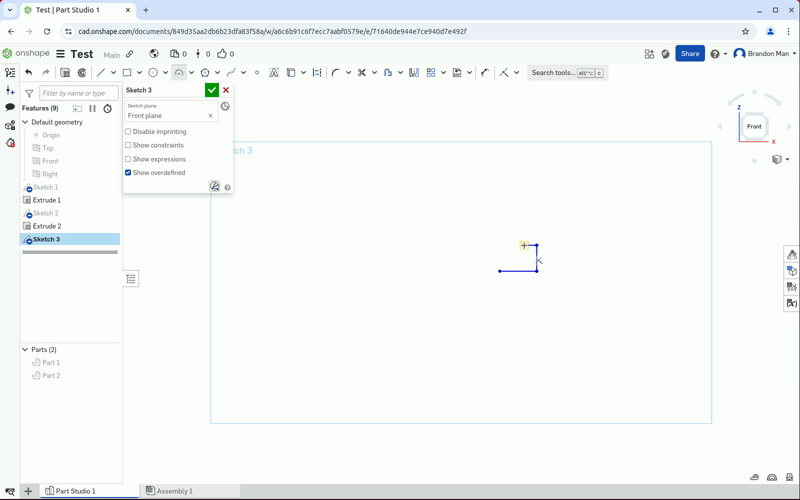
click(524, 245)
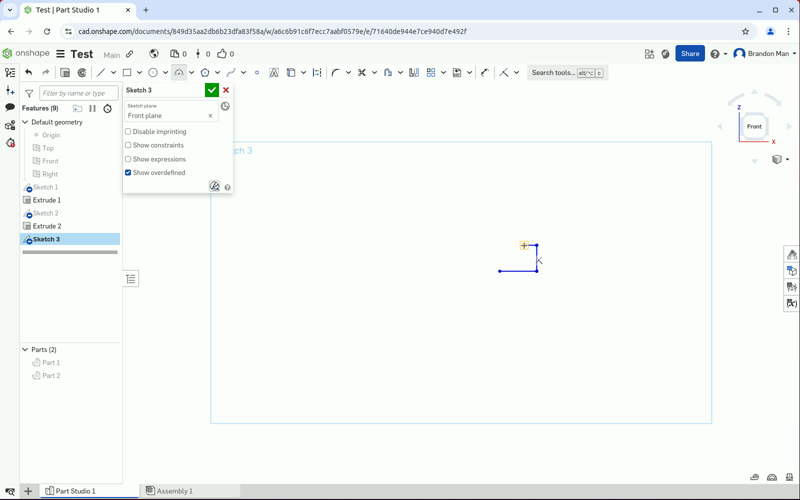
mouse_move(499, 271)
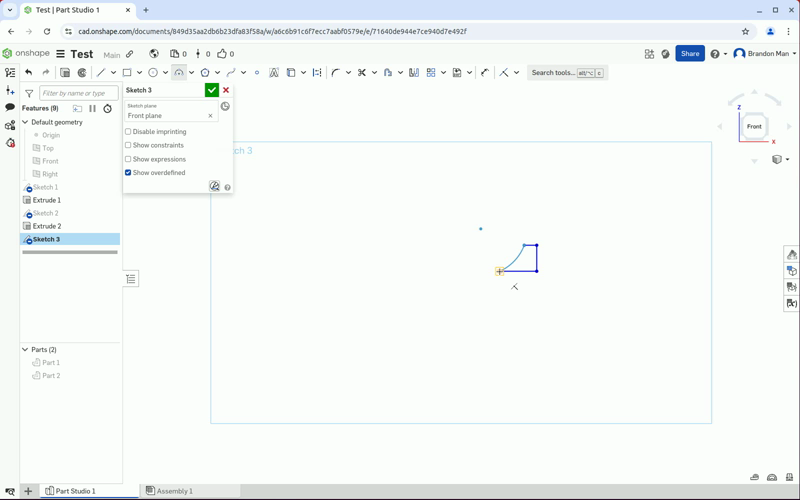
click(499, 271)
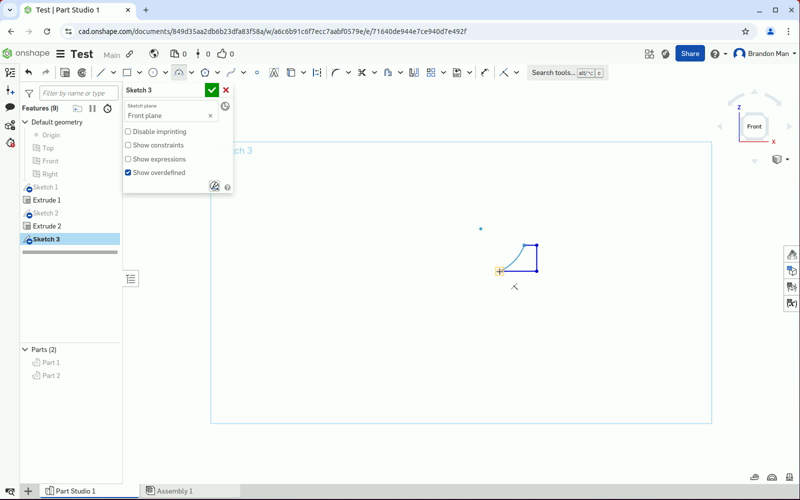
key_down(shift)
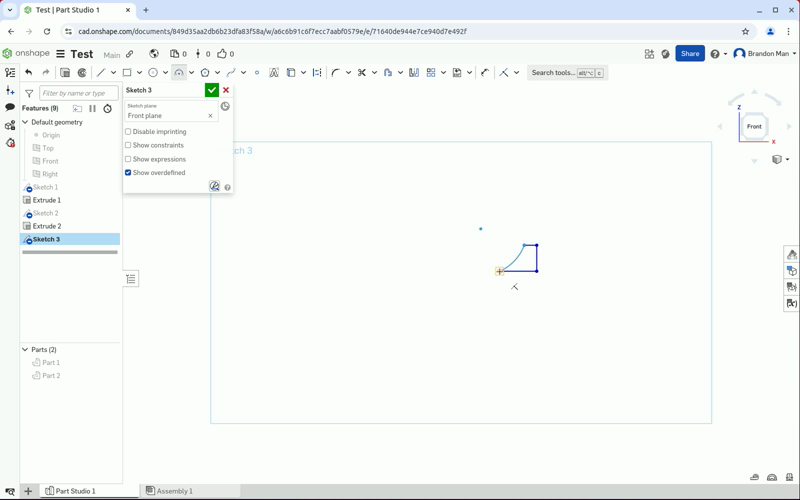
mouse_move(516, 262)
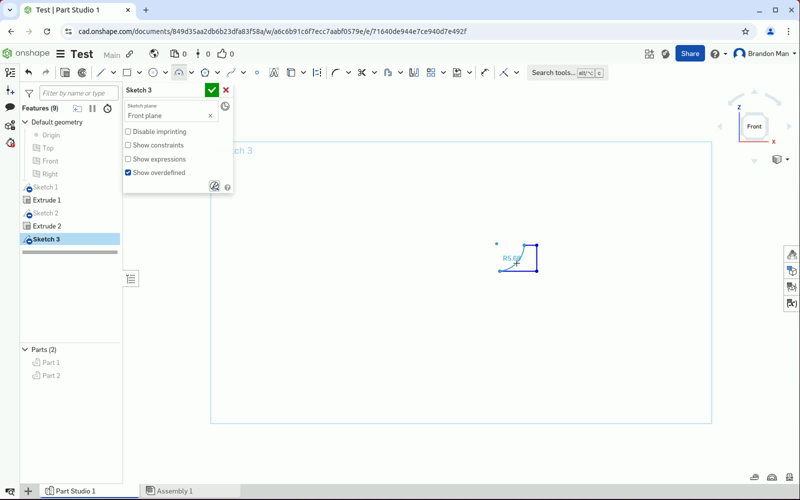
click(516, 262)
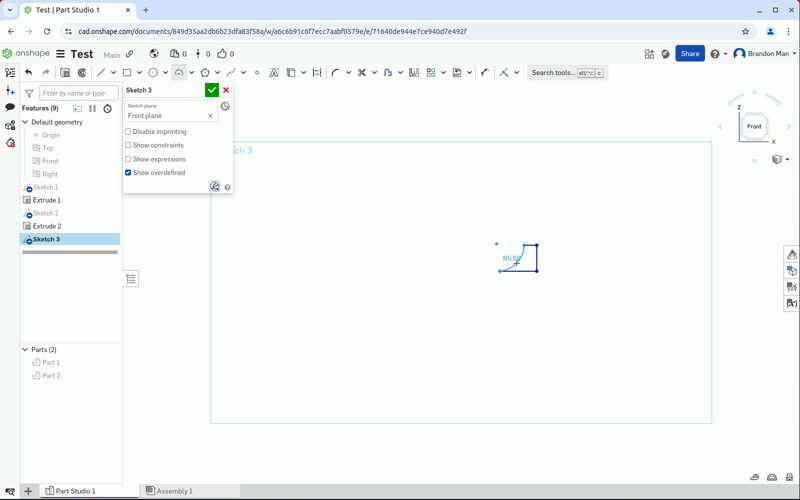
key_up(shift)
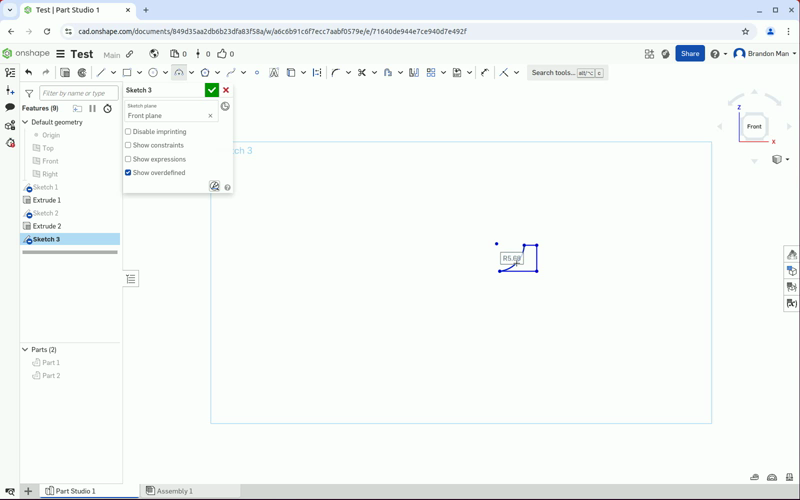
key(esc)
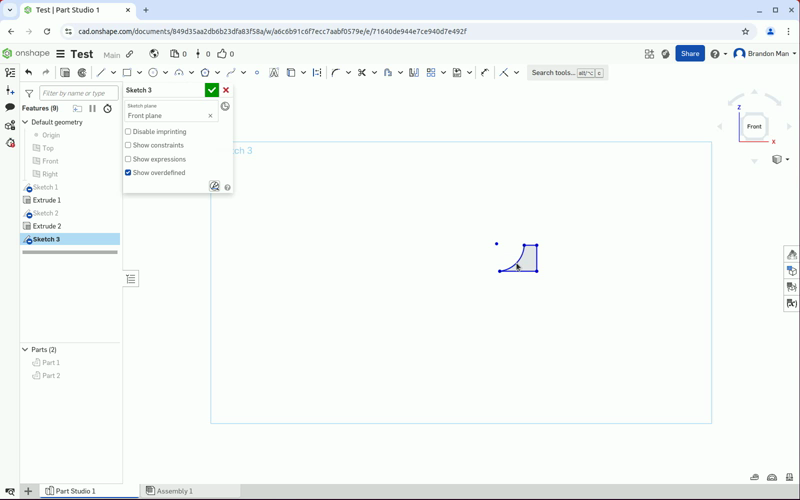
mouse_move(522, 254)
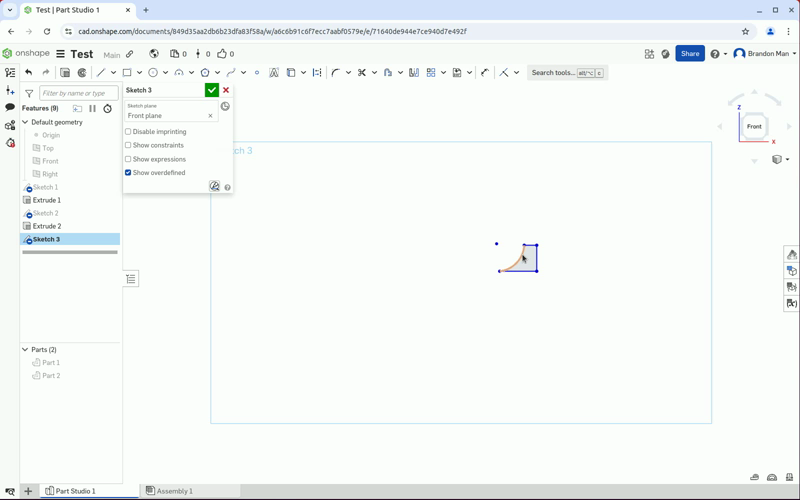
scroll(6)
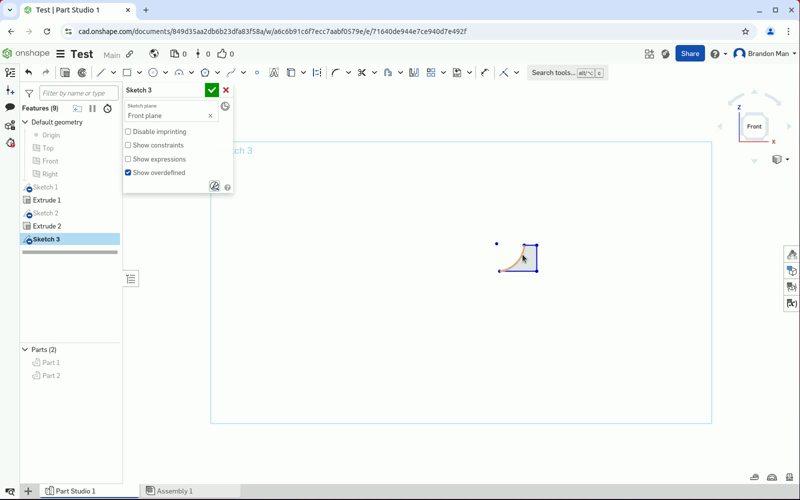
scroll(6)
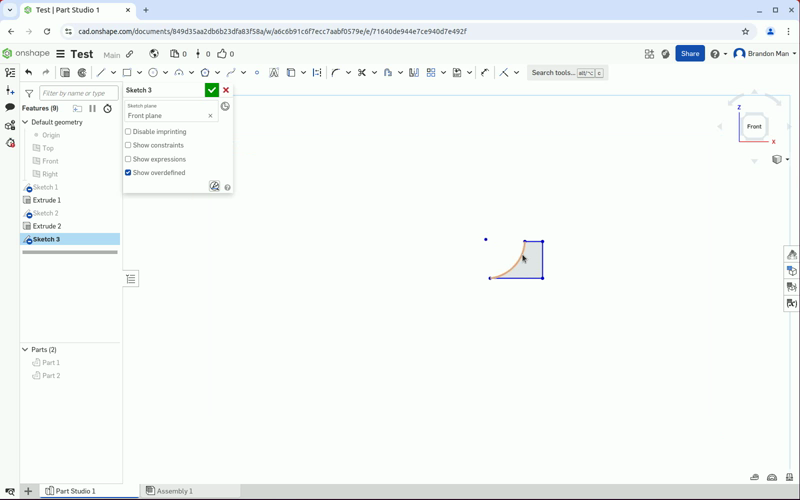
scroll(6)
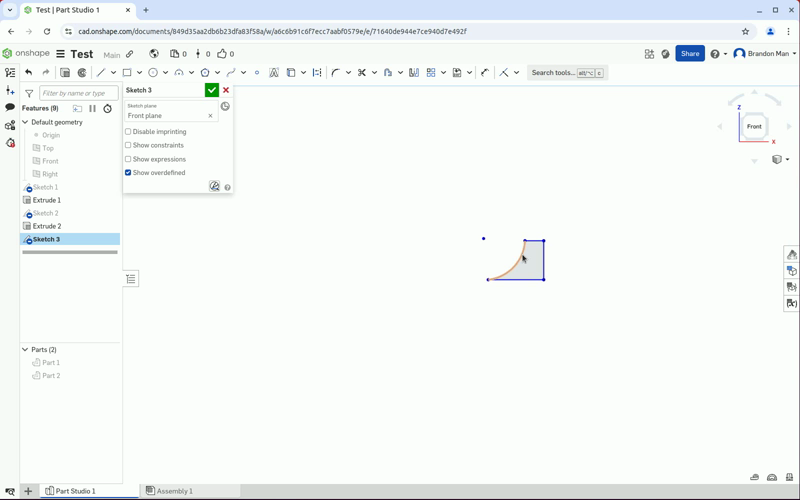
scroll(6)
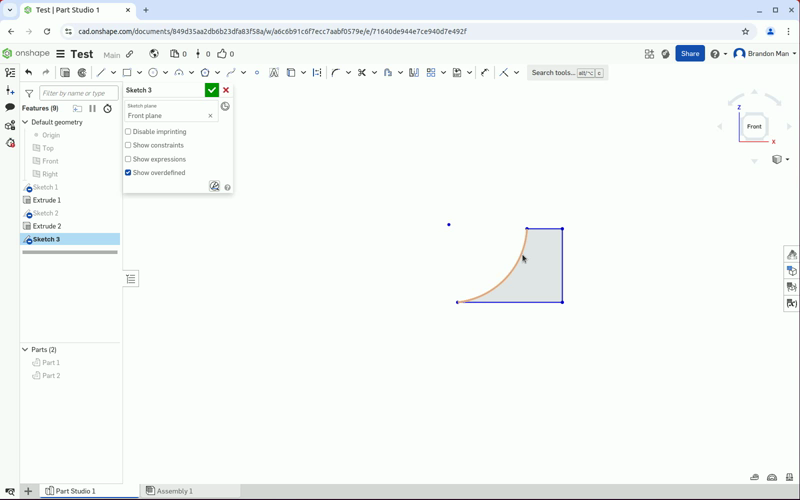
scroll(6)
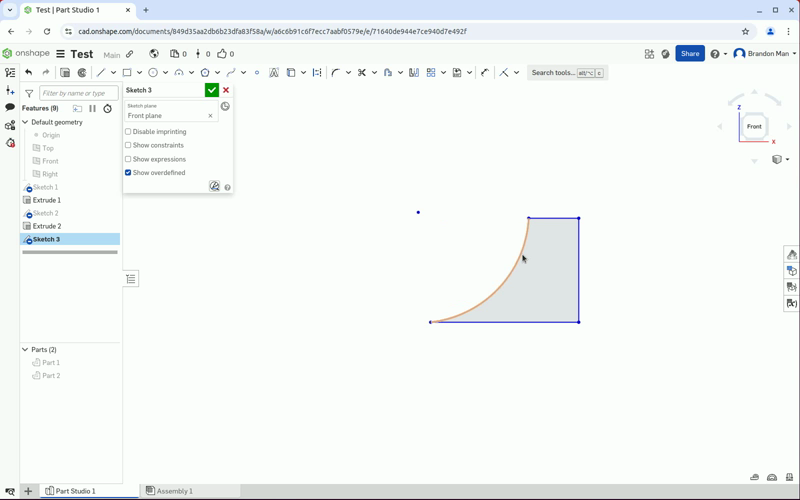
scroll(6)
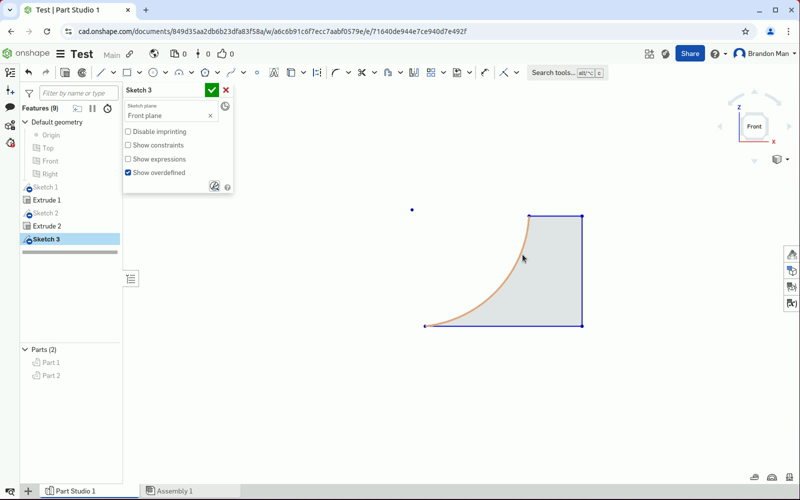
scroll(6)
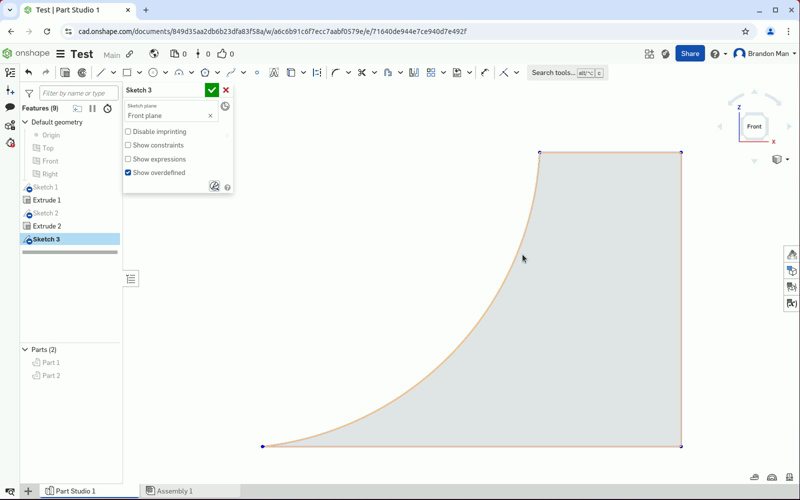
click(522, 254)
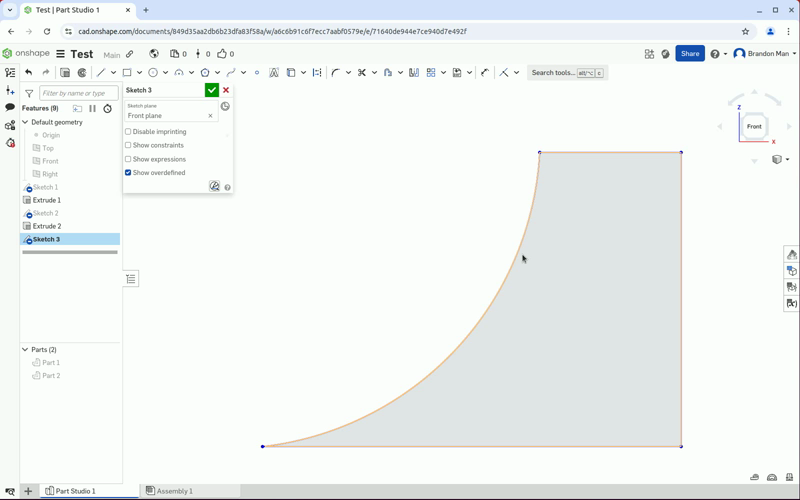
scroll(-6)
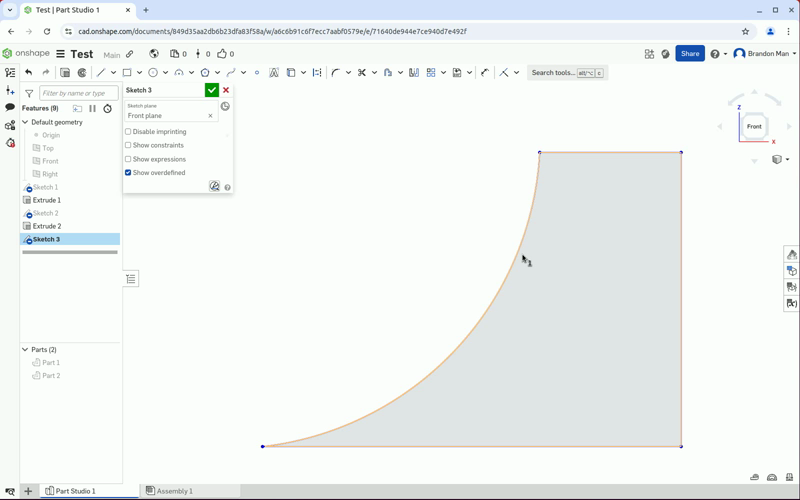
scroll(-6)
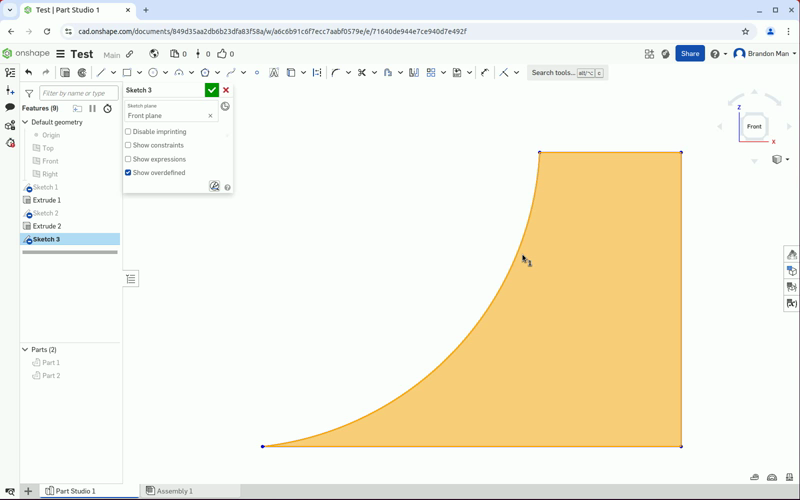
scroll(-6)
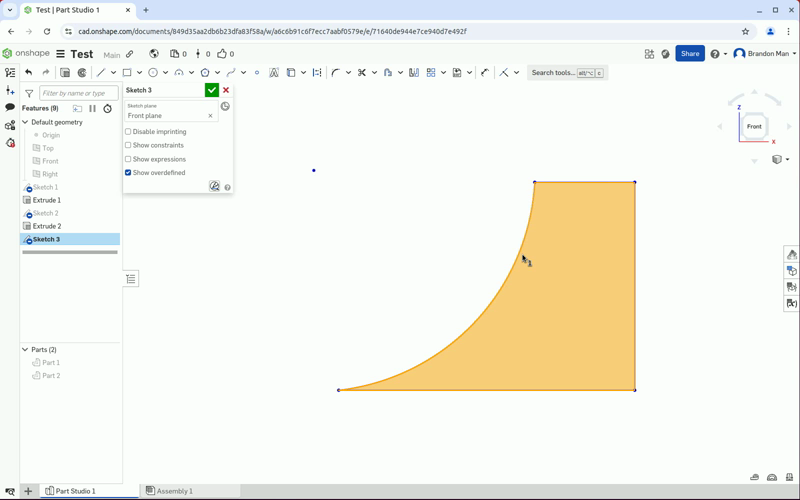
scroll(-6)
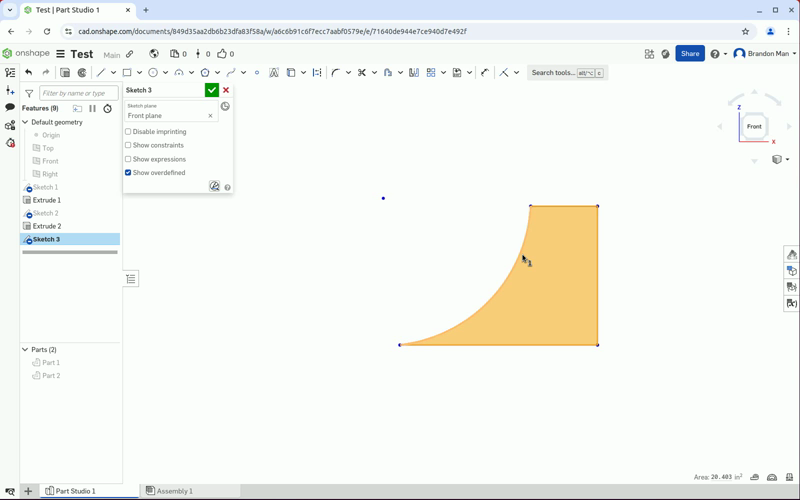
scroll(-6)
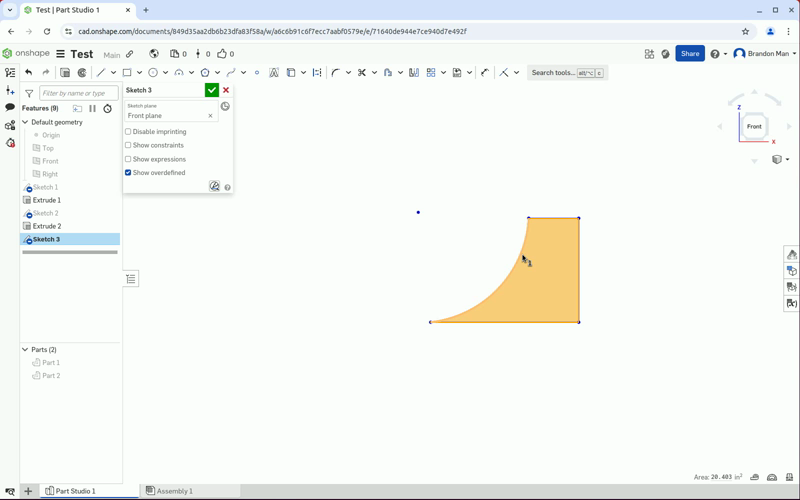
scroll(-6)
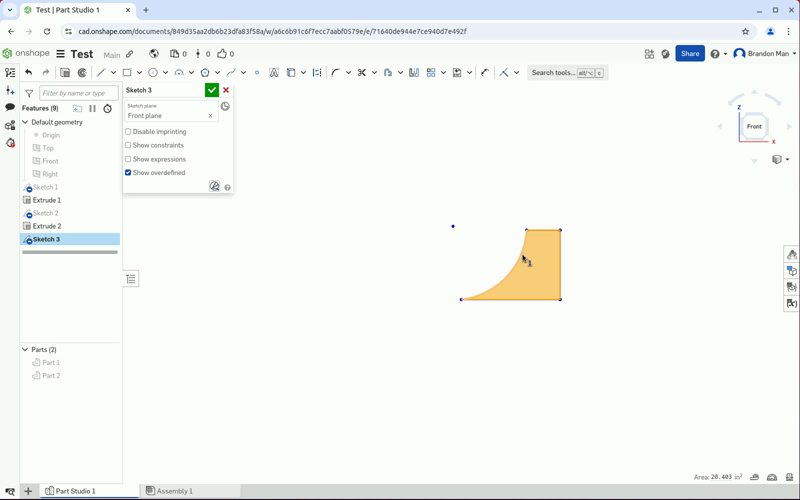
scroll(-6)
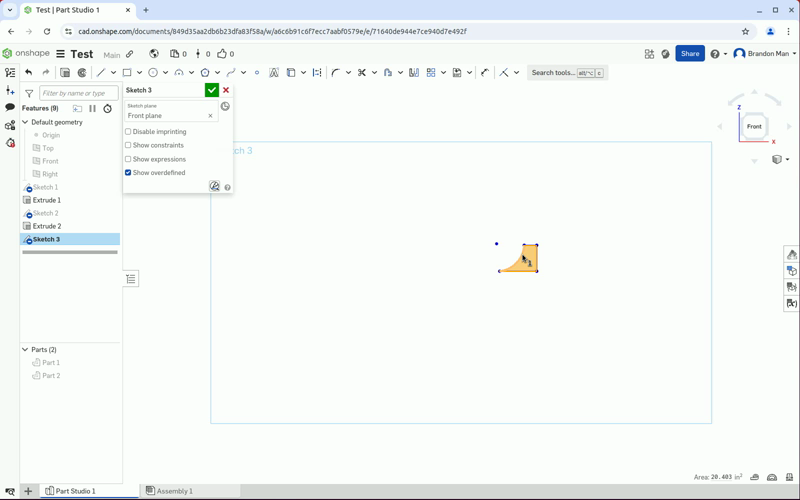
mouse_move(73, 352)
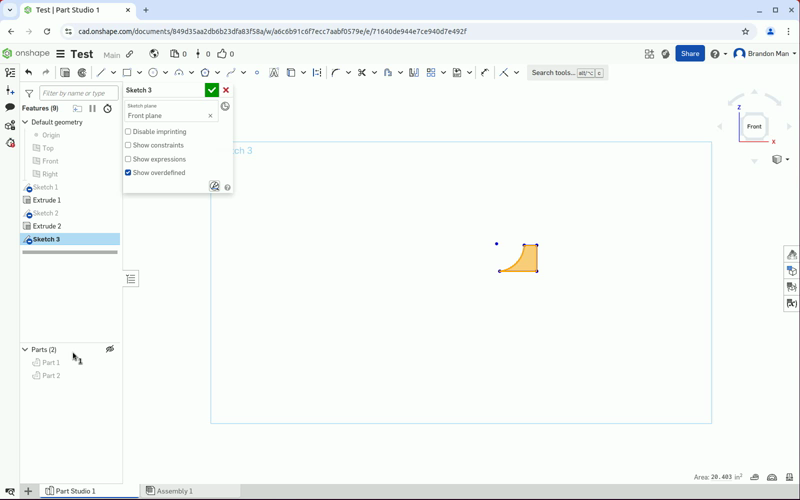
key(shift+y)
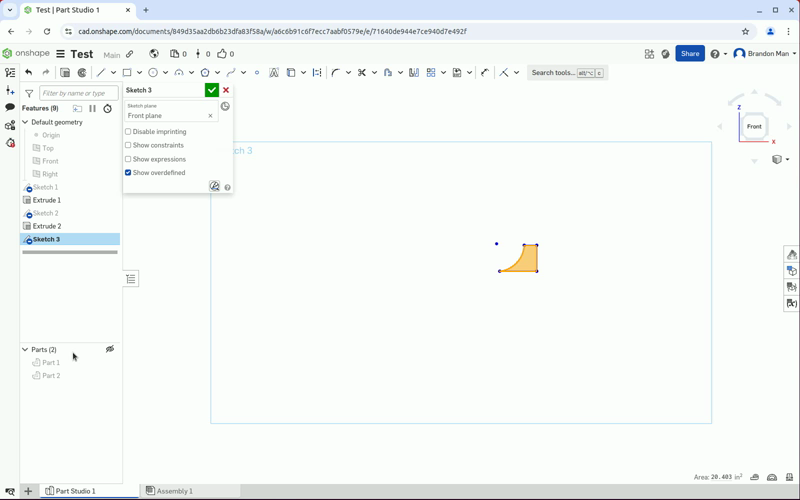
key(shift+e)
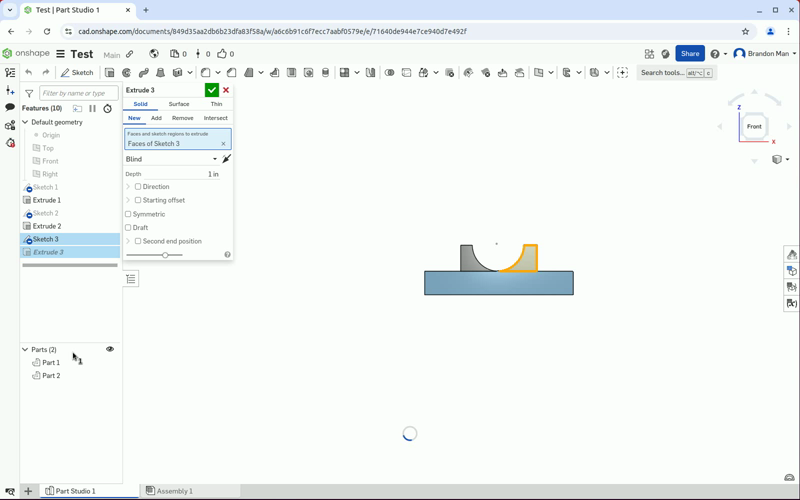
mouse_move(143, 106)
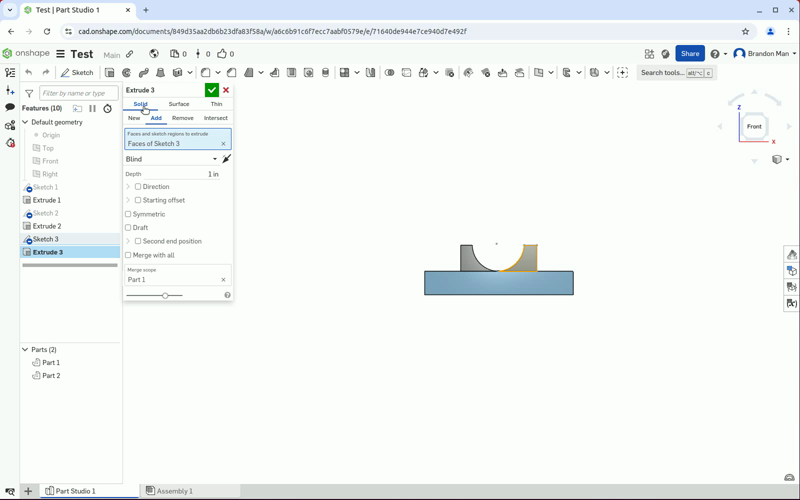
click(143, 106)
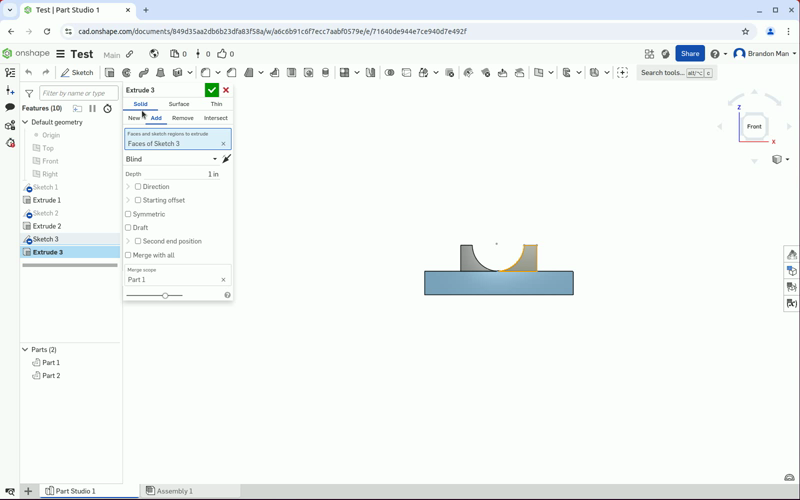
mouse_move(137, 120)
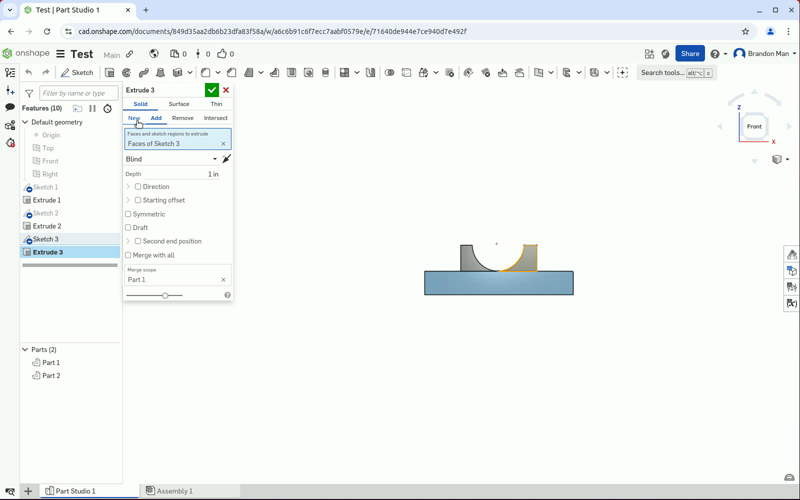
click(137, 120)
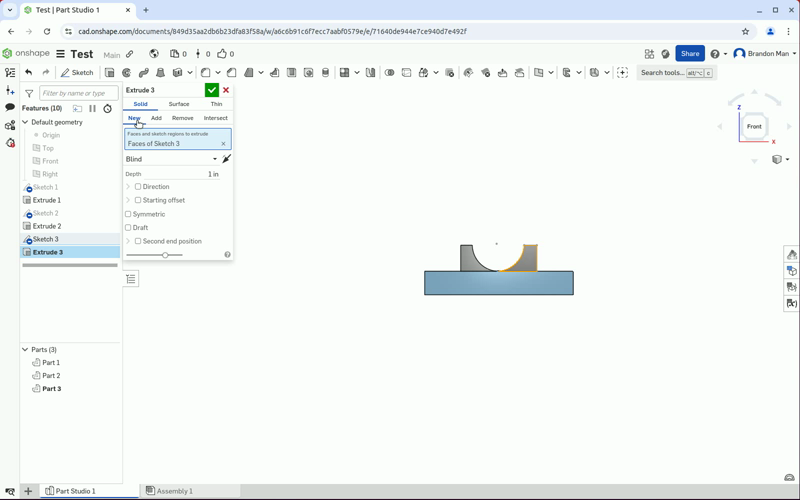
key(tab, 4)
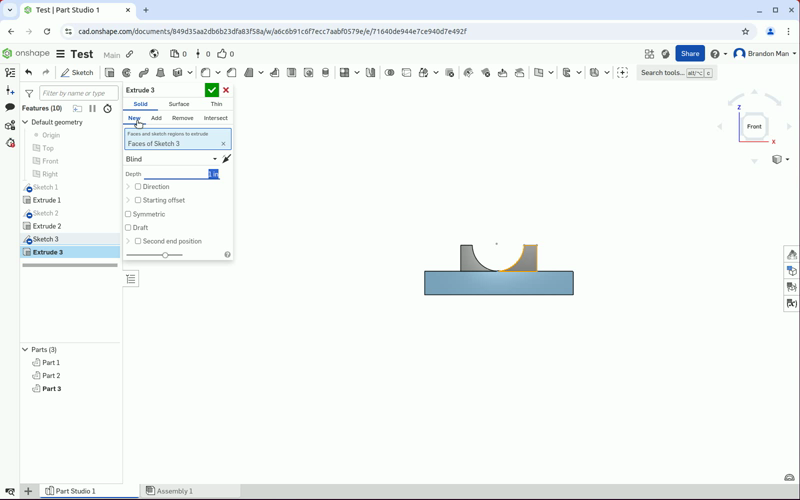
text(11.795)
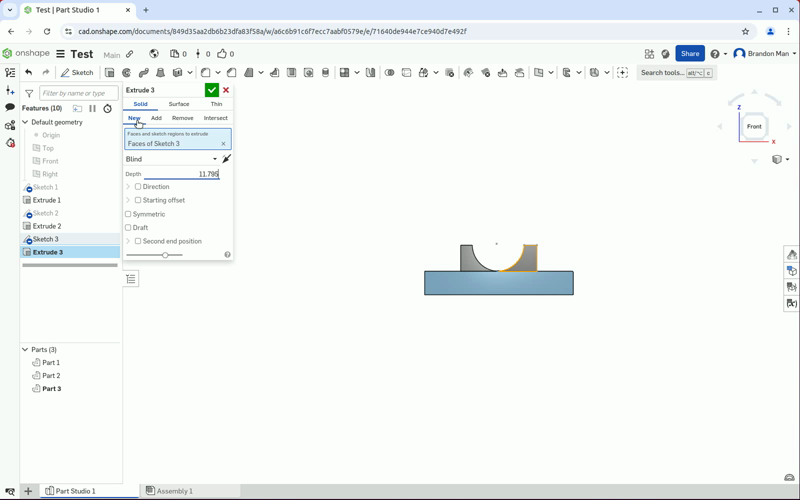
key(enter)
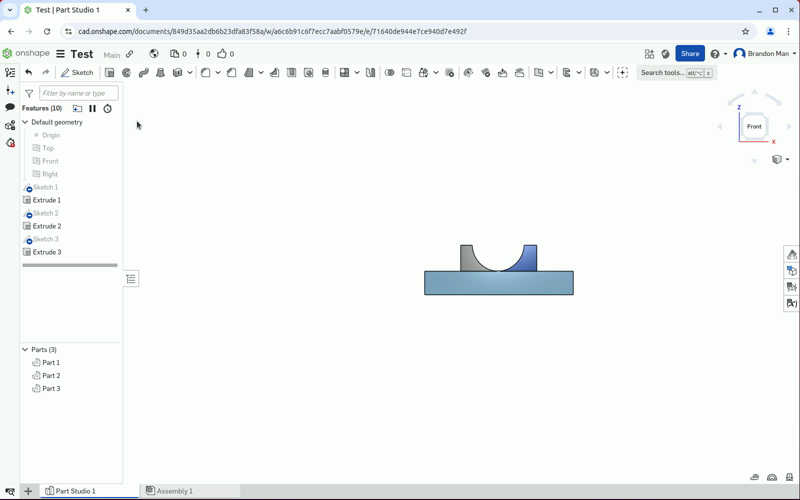
key(shift+h)
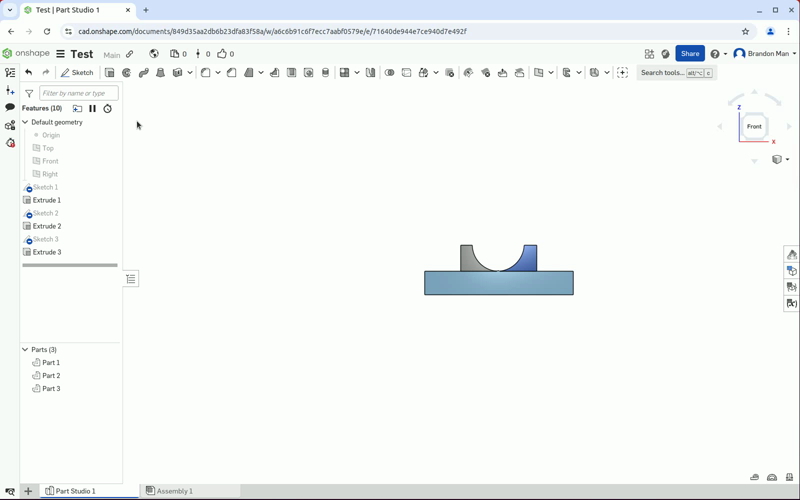
key(shift+h)
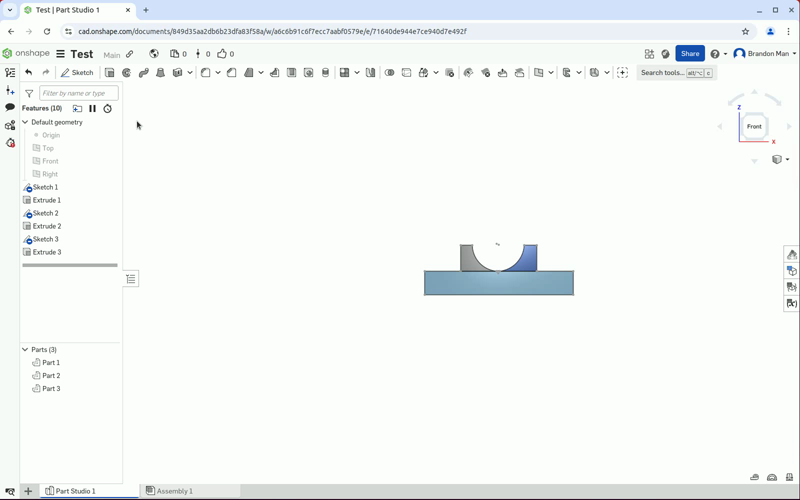
key(shift+7)
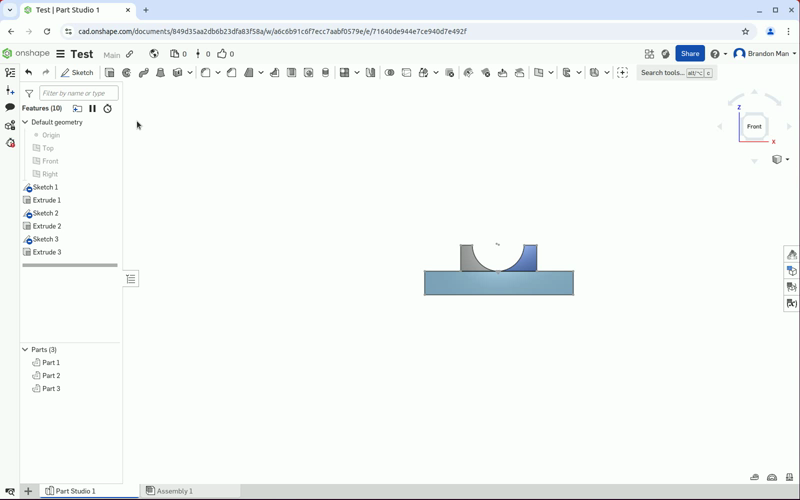
key(left, 2)
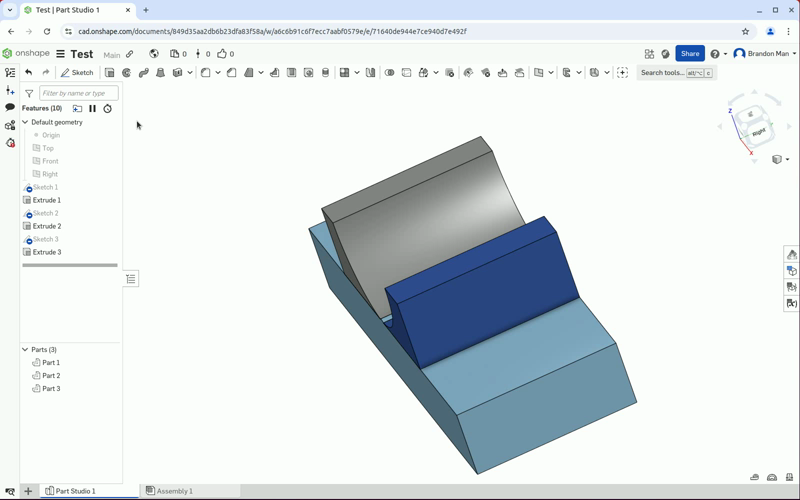
key(down, 2)
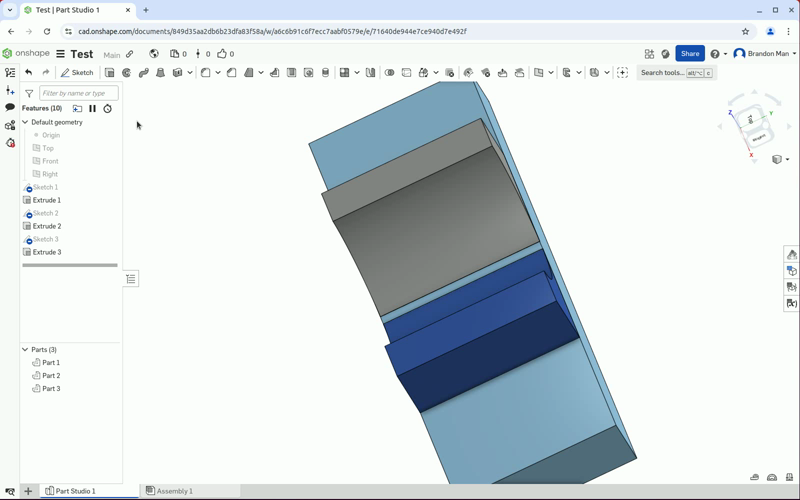
key(up, 2)
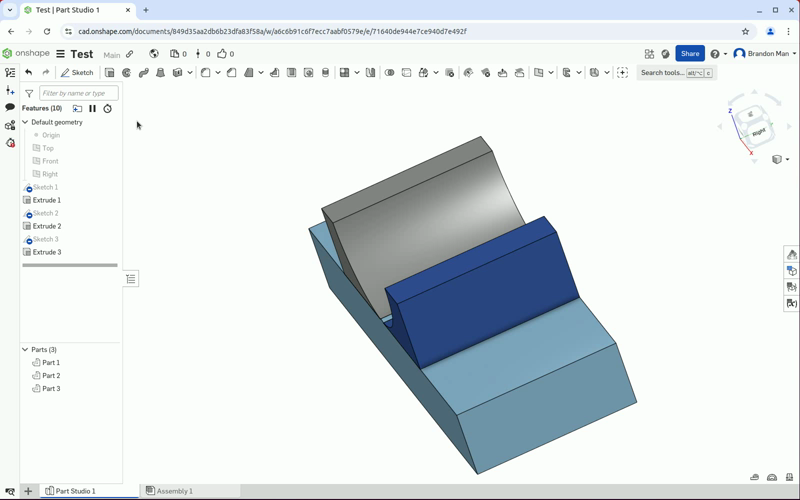
key(right, 2)
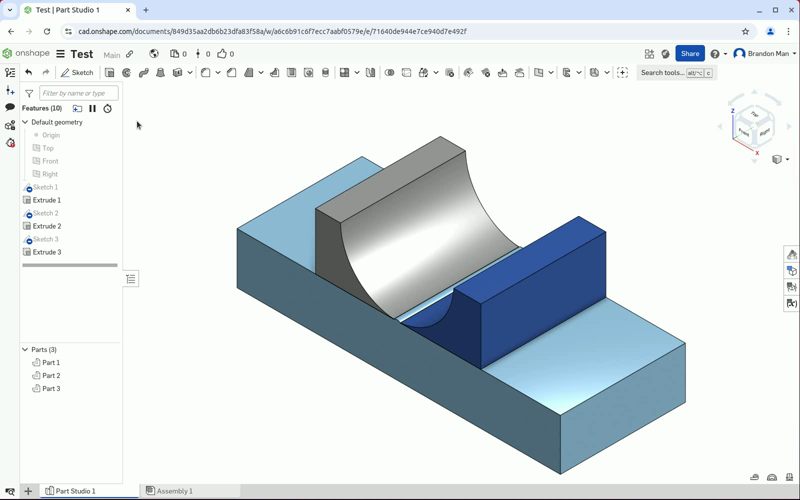
mouse_move(73, 189)
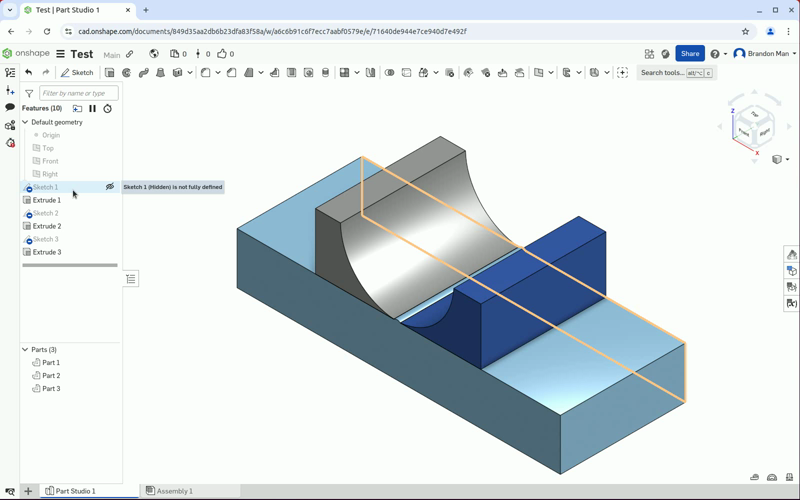
click(73, 189)